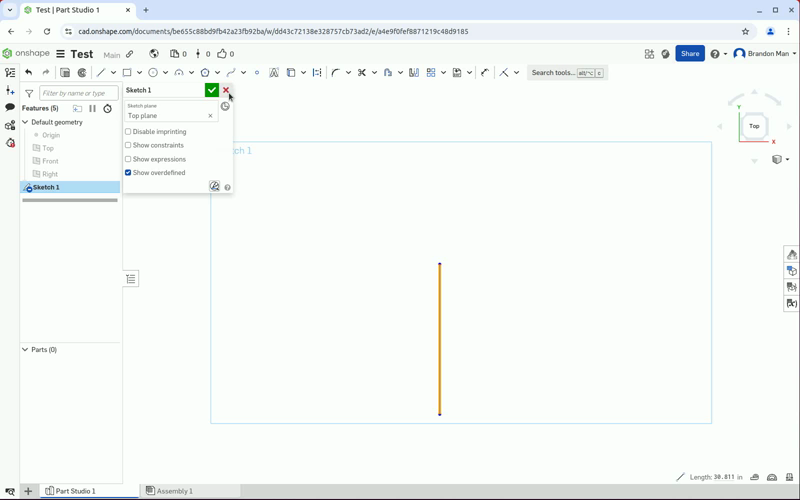
key(shift+h)
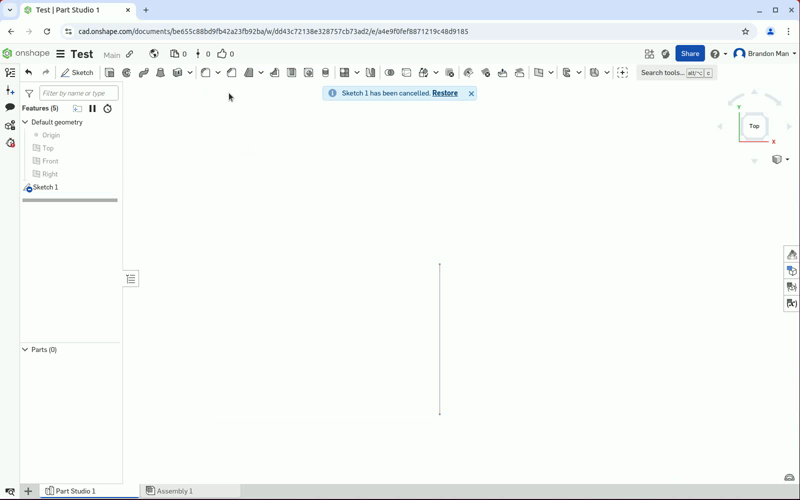
key(shift+s)
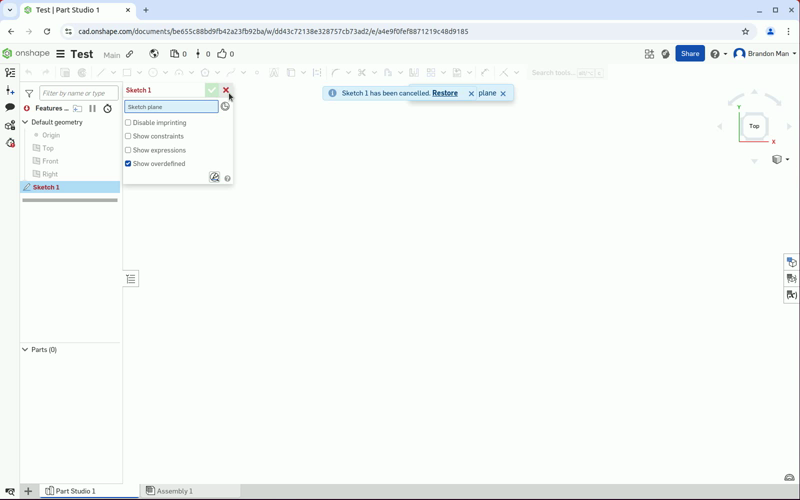
mouse_move(73, 150)
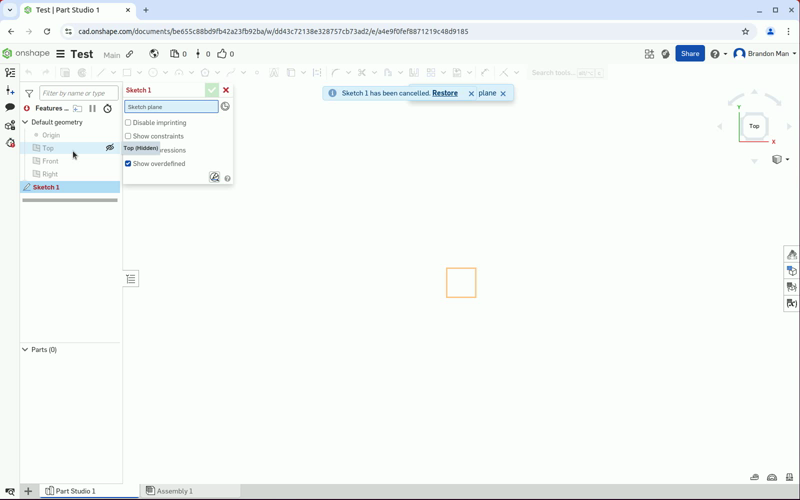
click(73, 150)
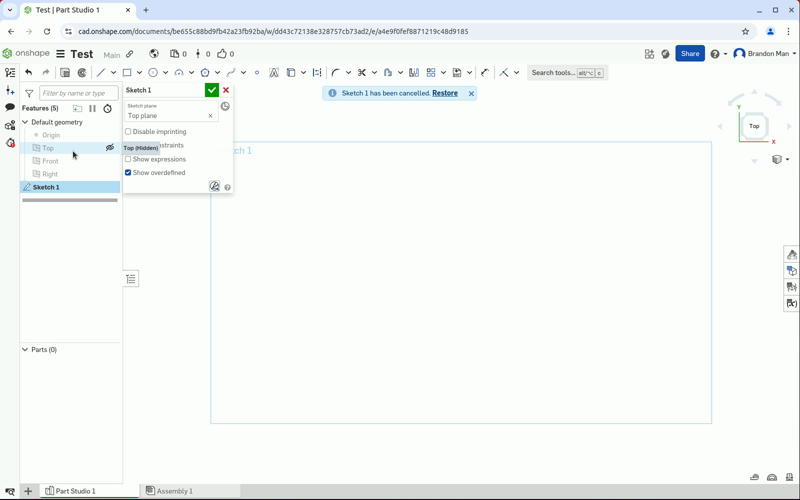
mouse_move(73, 352)
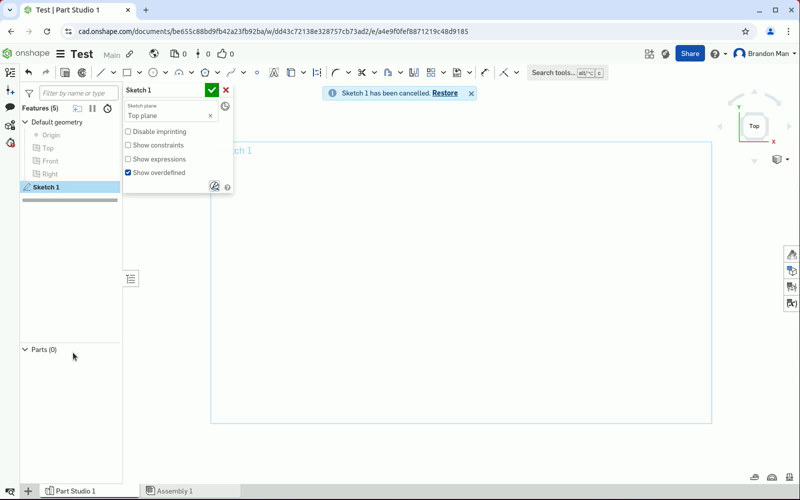
key(y)
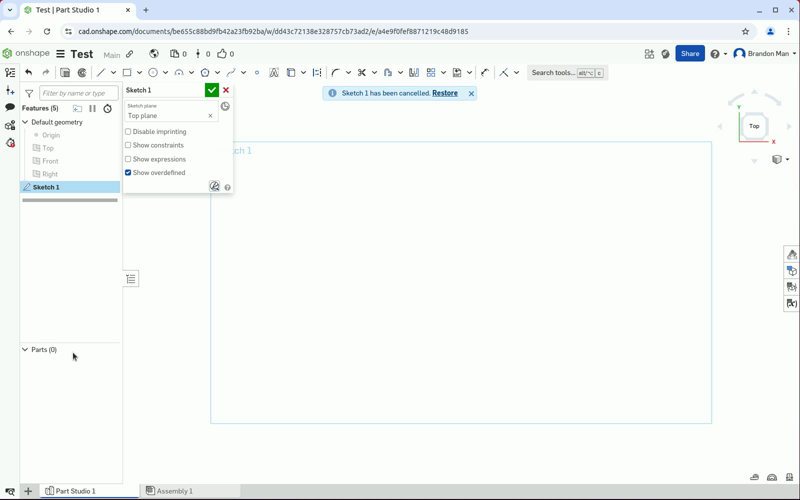
key(l)
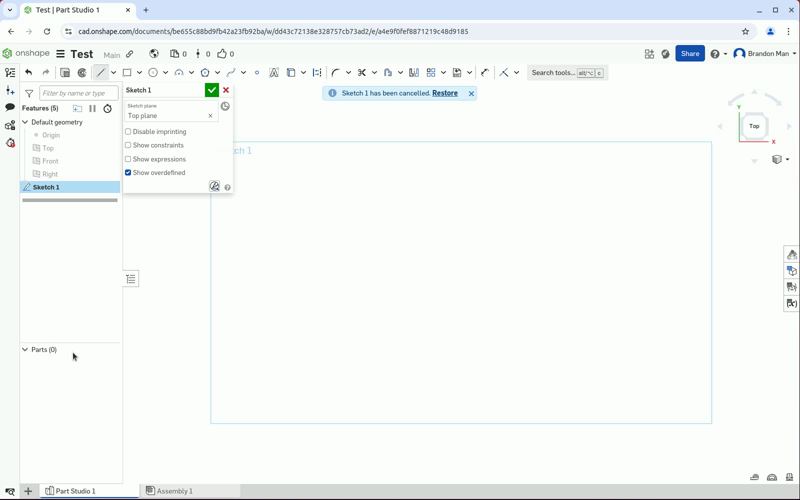
key_down(shift)
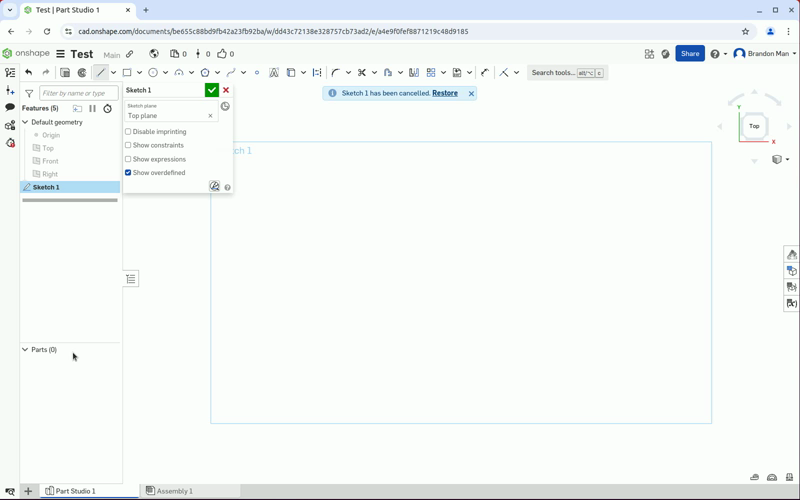
mouse_move(348, 258)
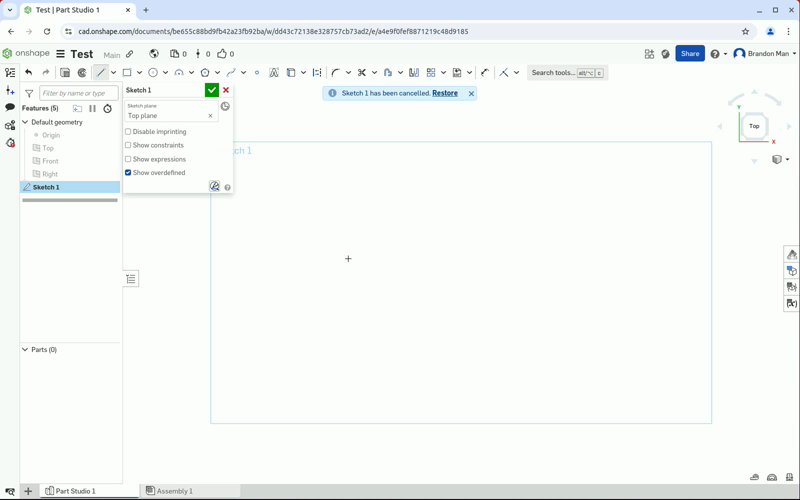
click(348, 258)
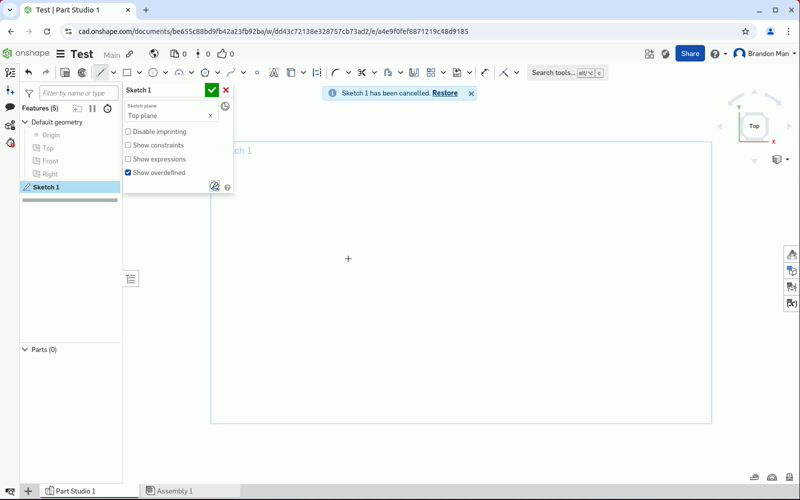
key_up(shift)
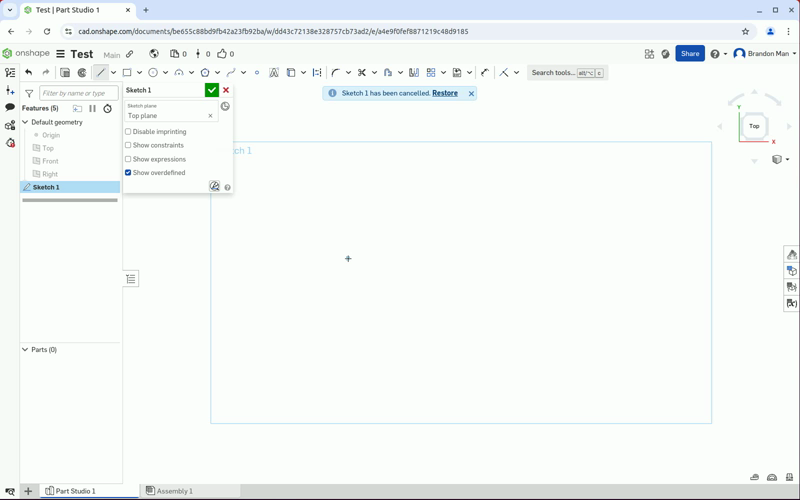
key_down(shift)
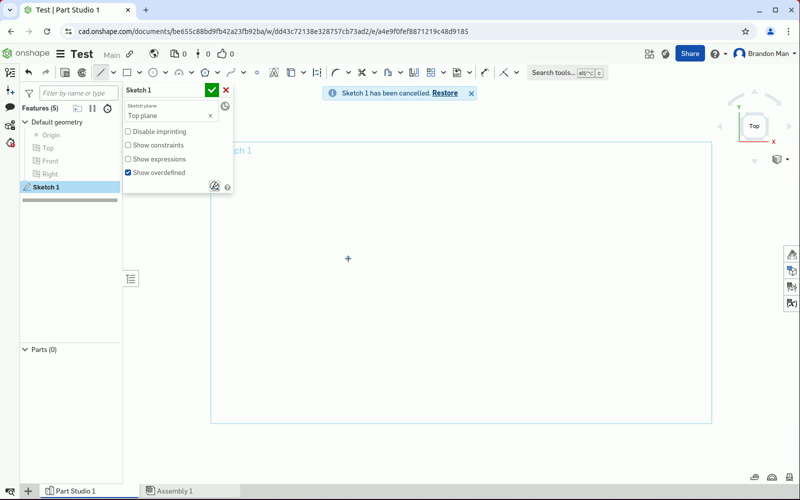
mouse_move(378, 258)
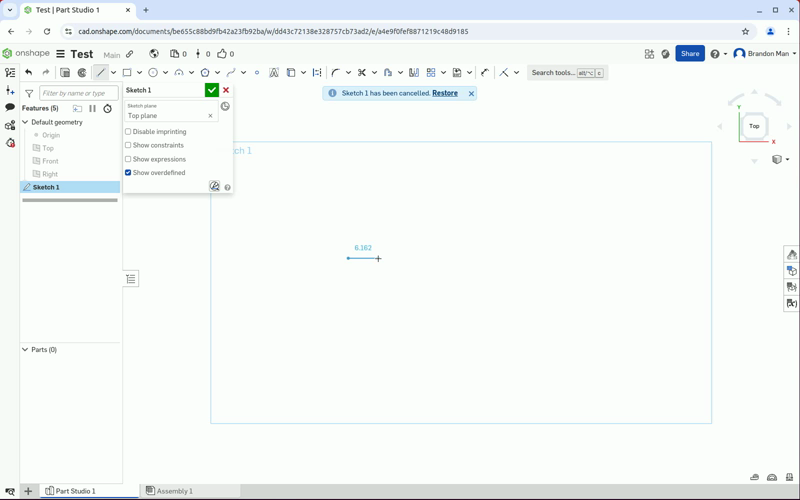
mouse_move(352, 308)
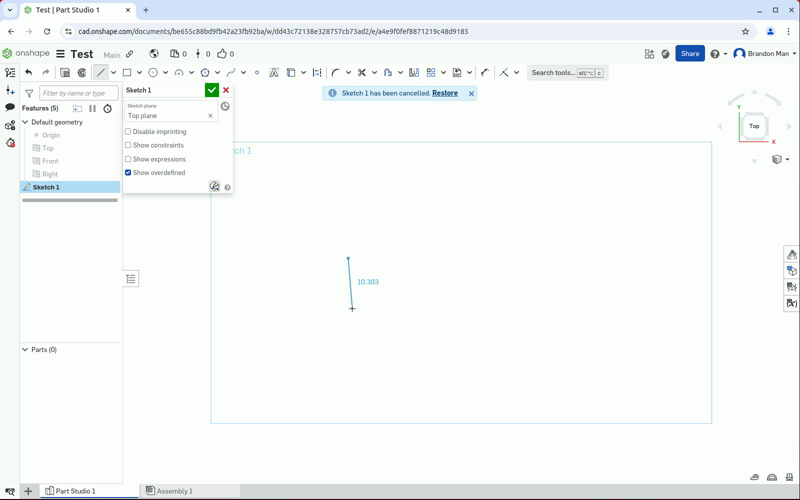
click(352, 308)
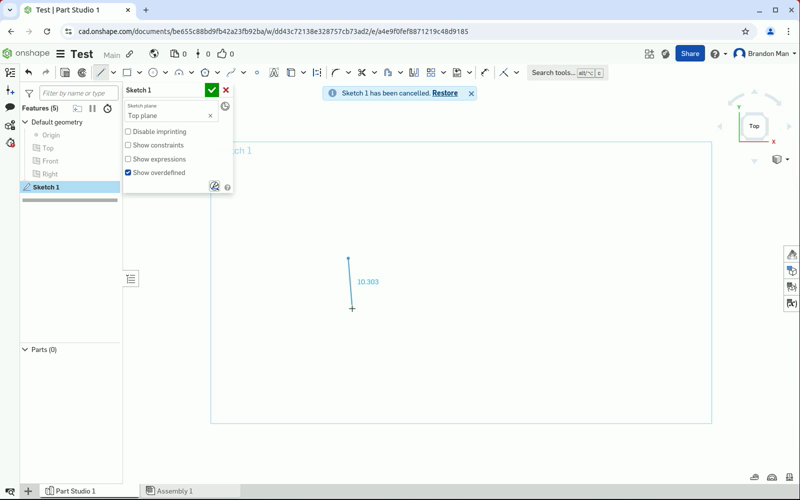
key_up(shift)
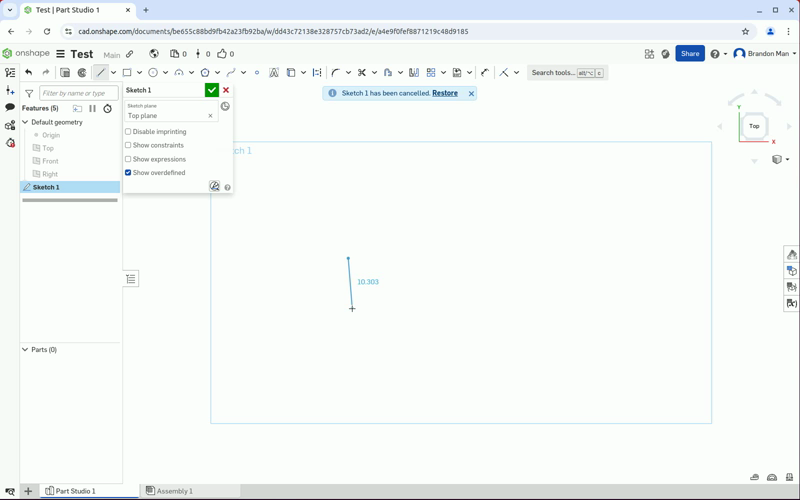
key_down(shift)
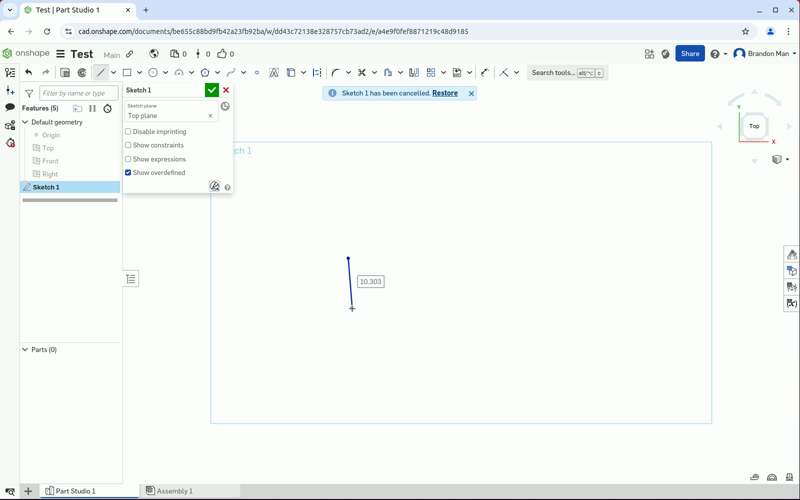
mouse_move(382, 308)
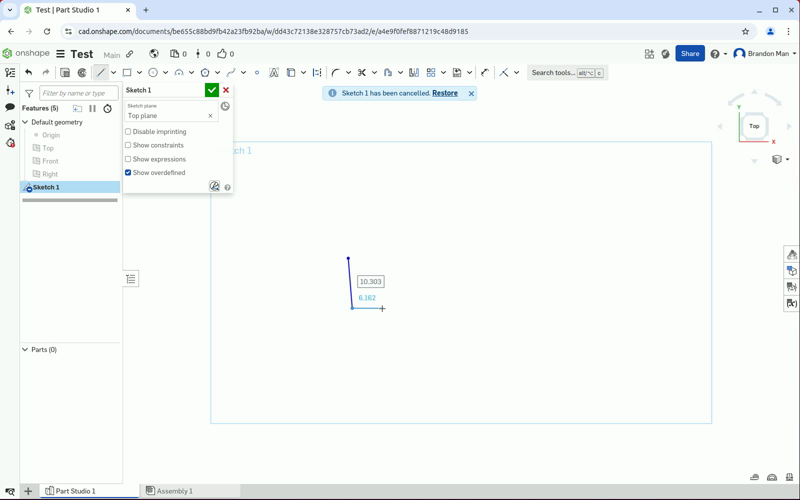
mouse_move(352, 258)
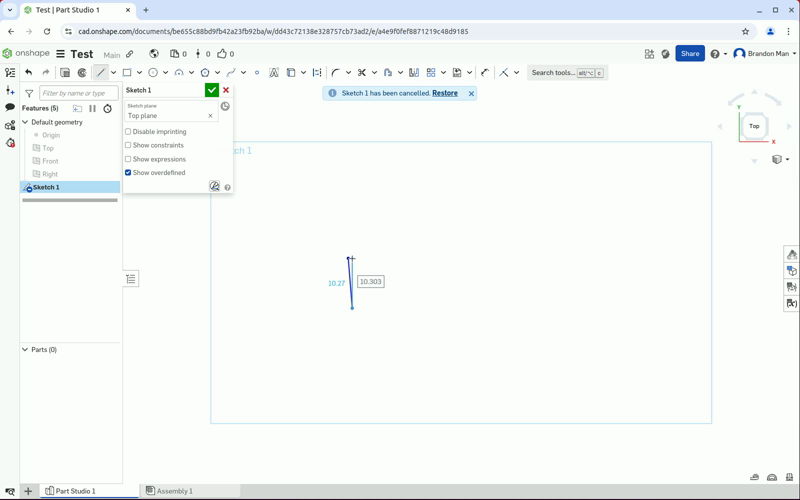
scroll(6)
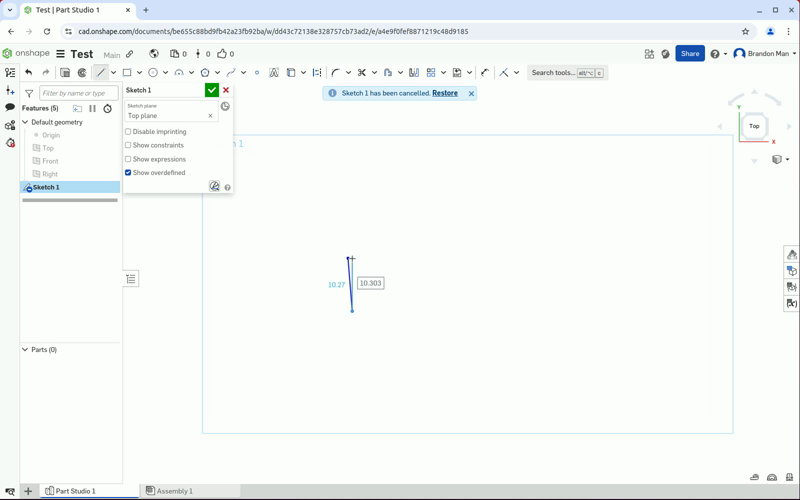
scroll(6)
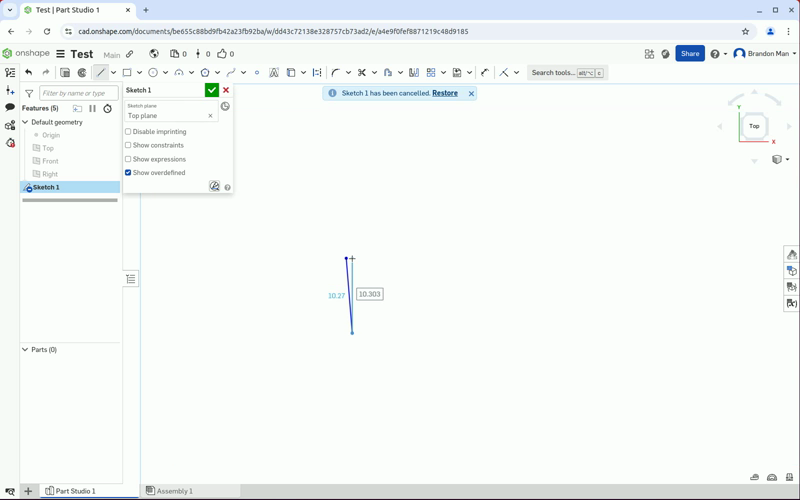
scroll(6)
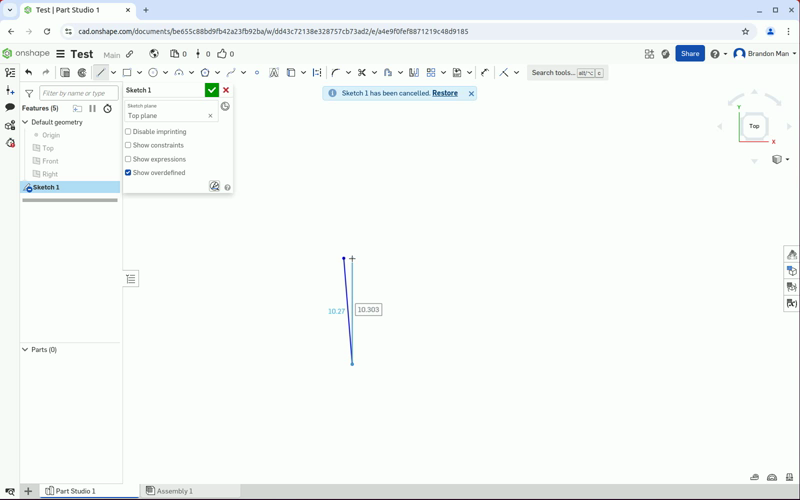
scroll(6)
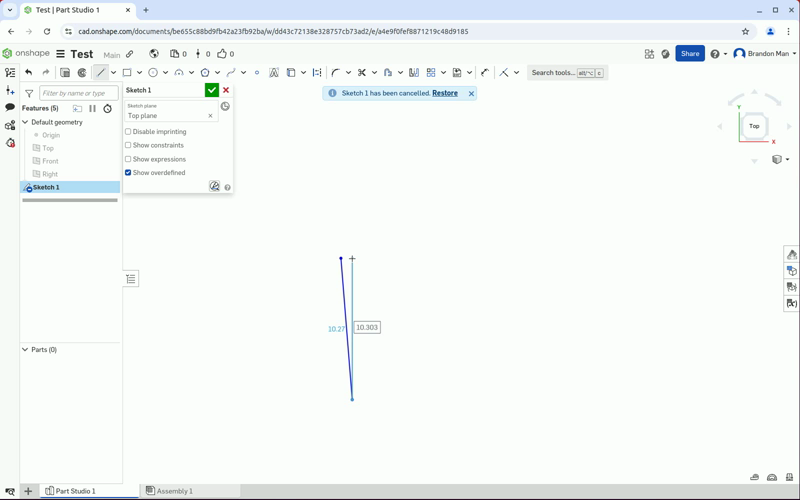
scroll(6)
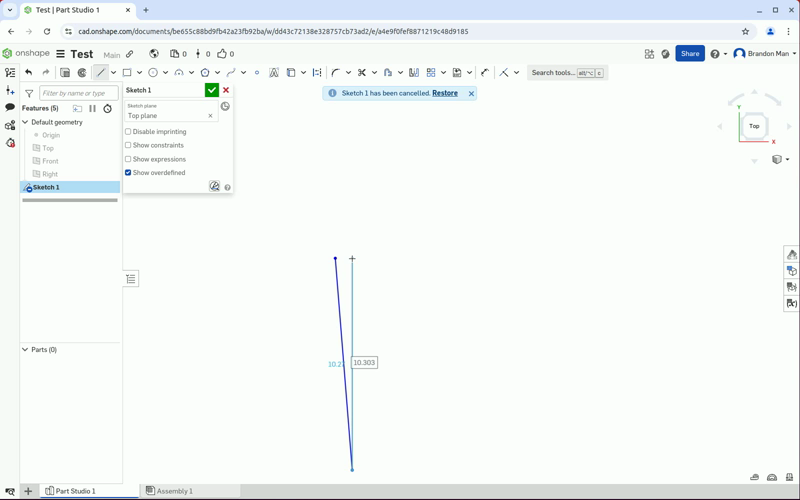
scroll(6)
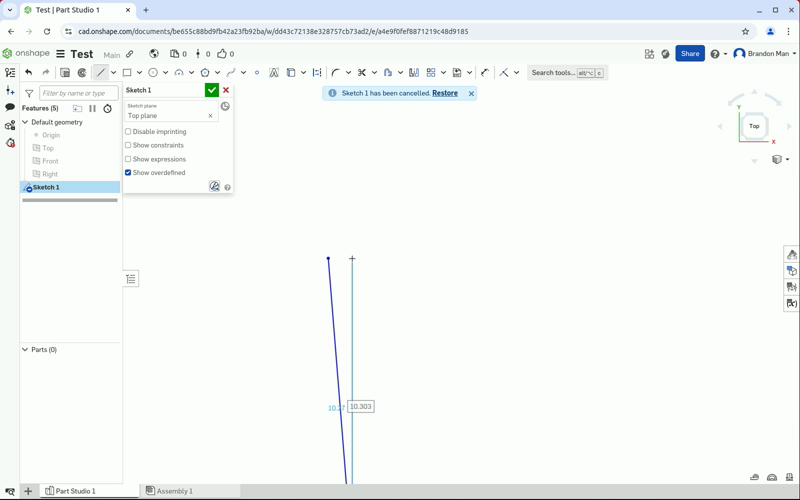
scroll(6)
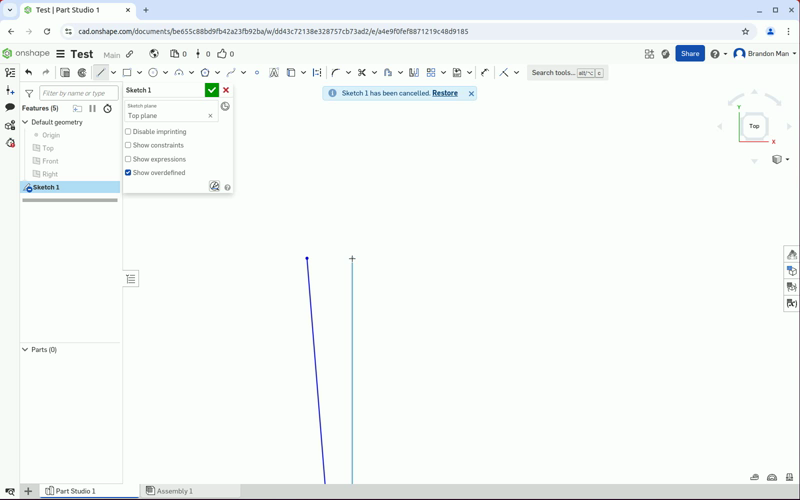
click(352, 258)
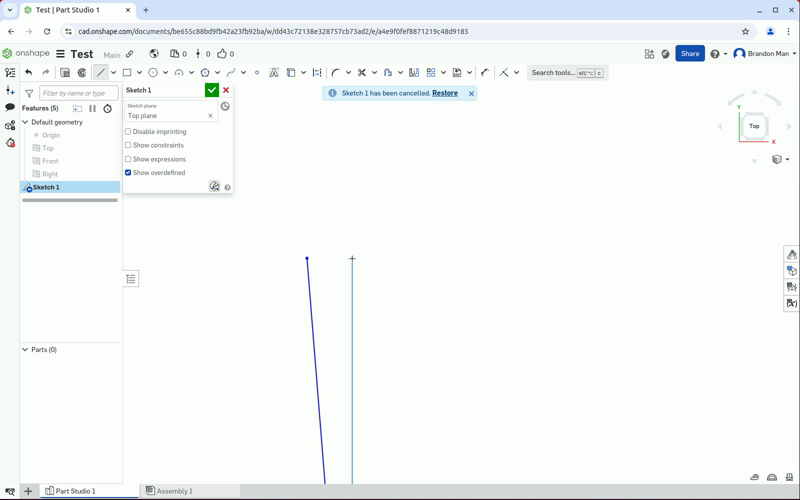
scroll(-6)
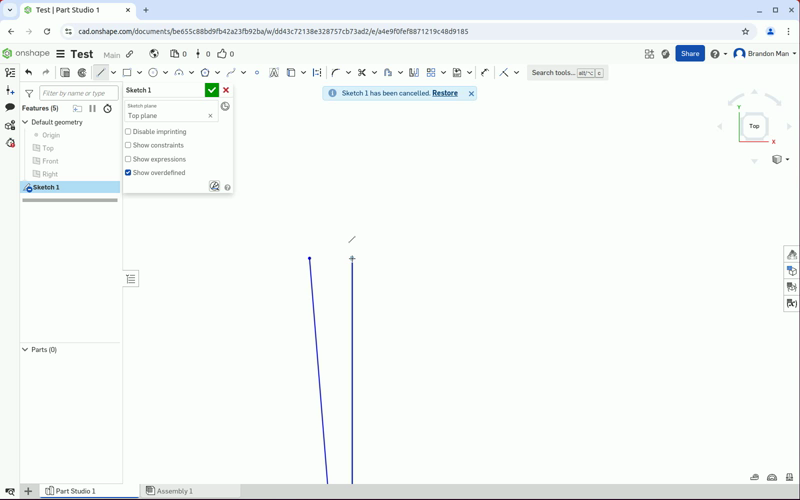
scroll(-6)
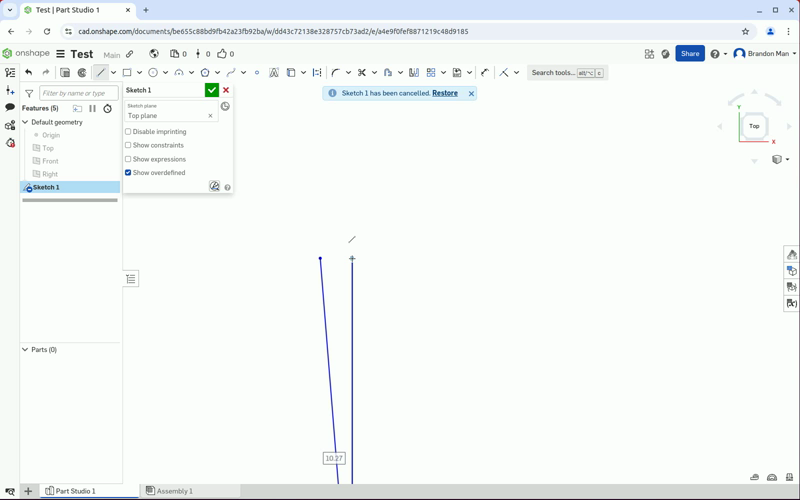
scroll(-6)
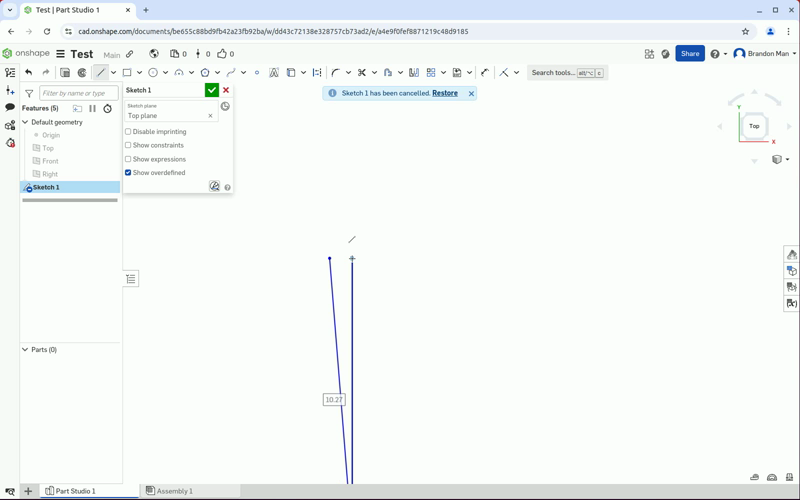
scroll(-6)
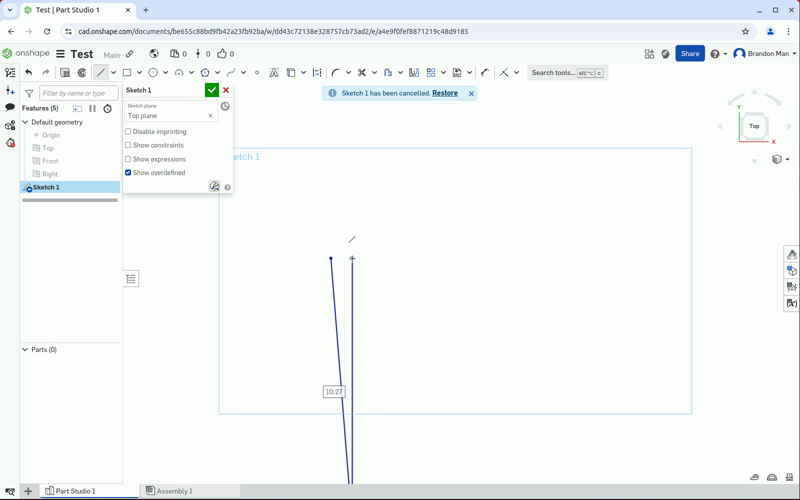
scroll(-6)
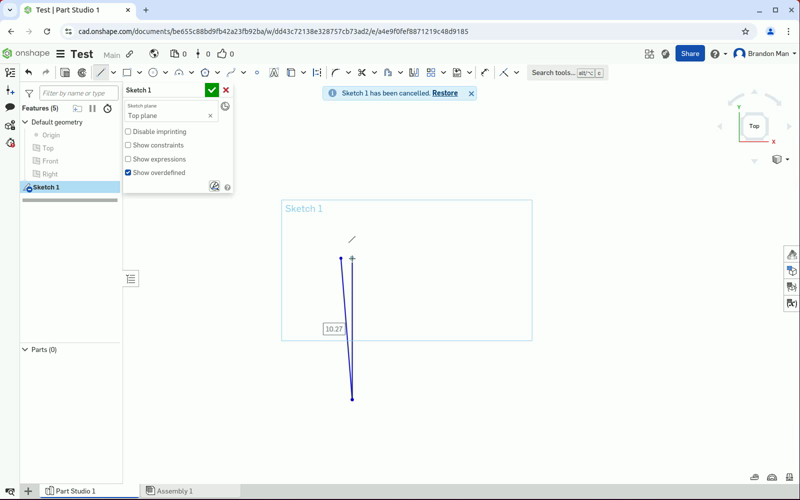
scroll(-6)
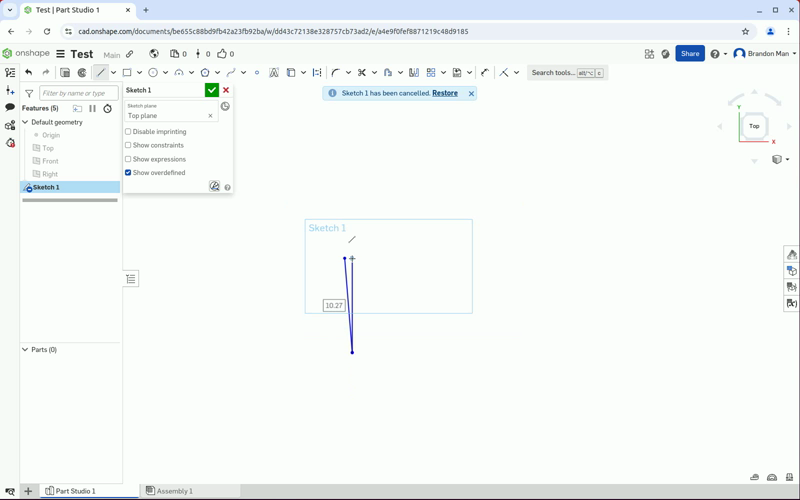
scroll(-6)
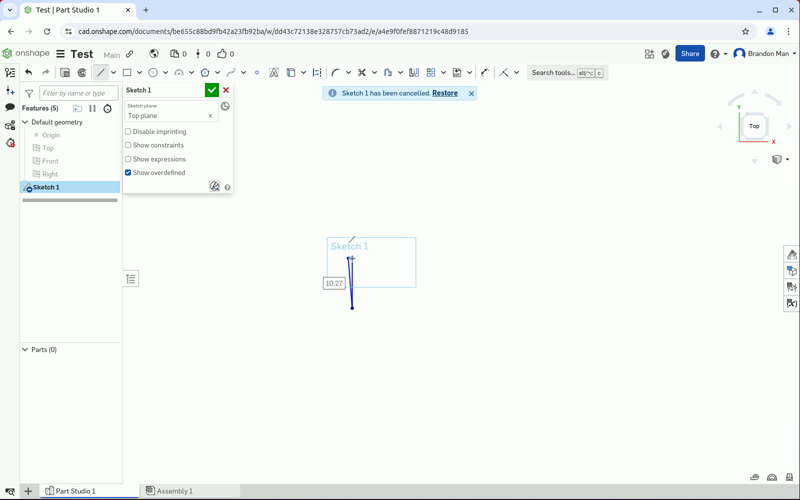
key_up(shift)
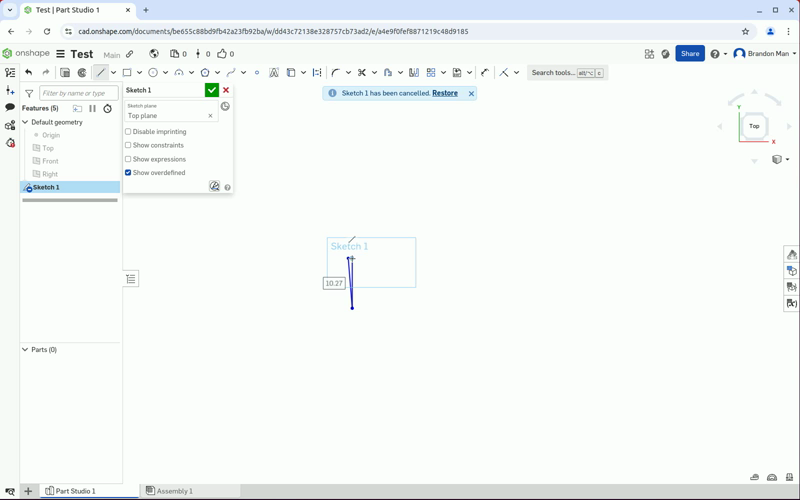
mouse_move(382, 258)
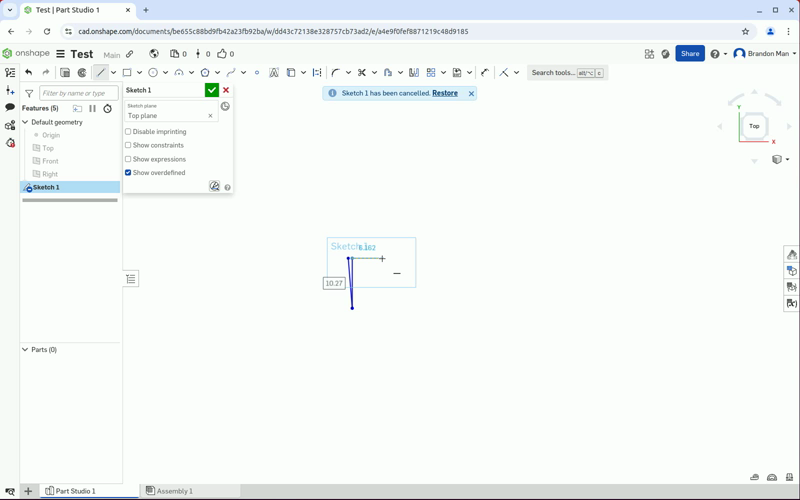
key_down(shift)
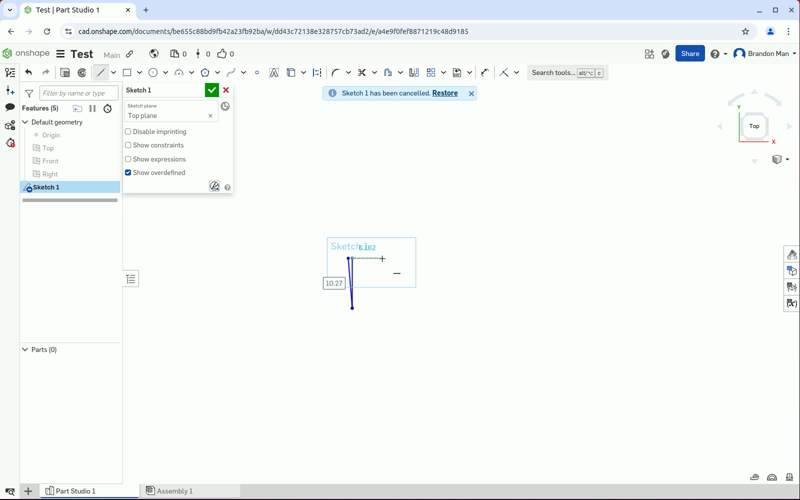
mouse_move(348, 258)
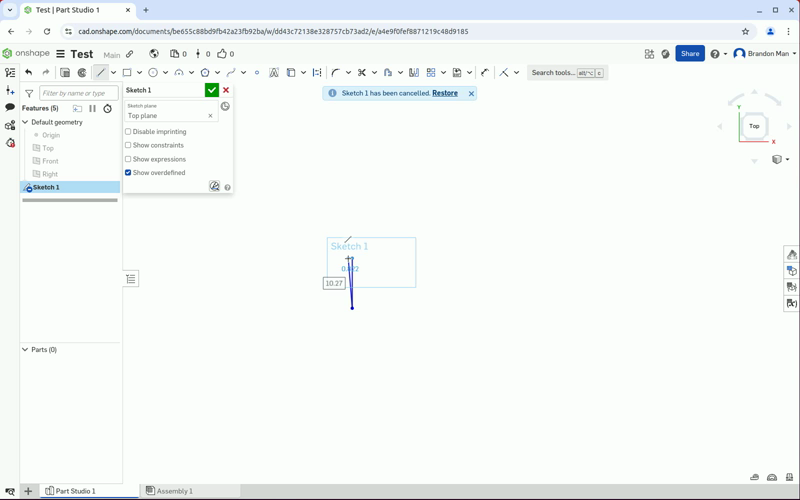
scroll(6)
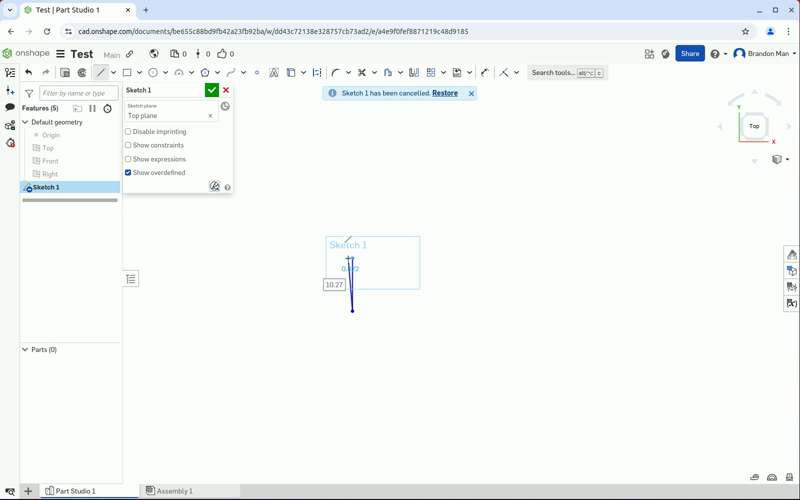
scroll(6)
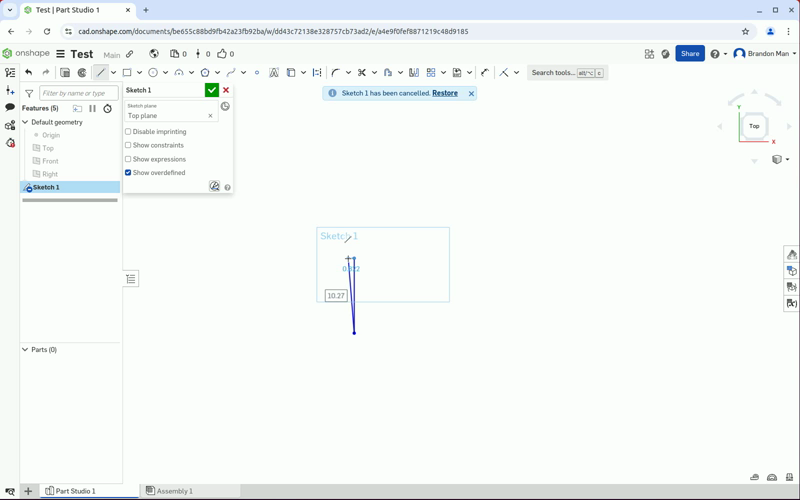
scroll(6)
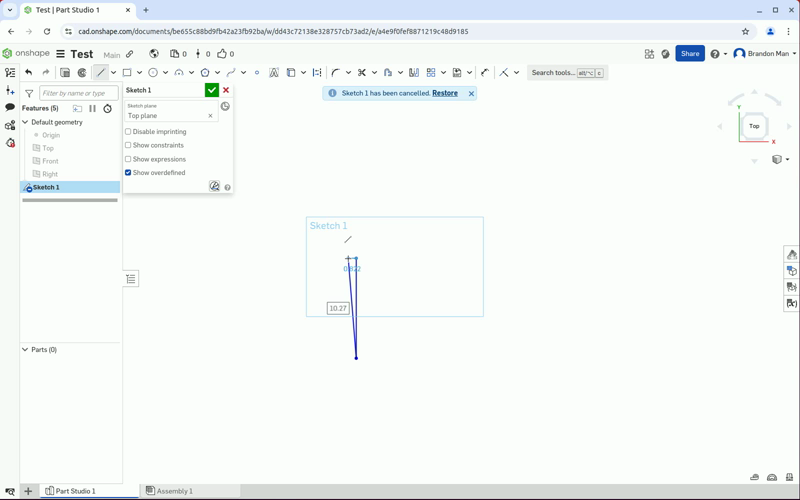
scroll(6)
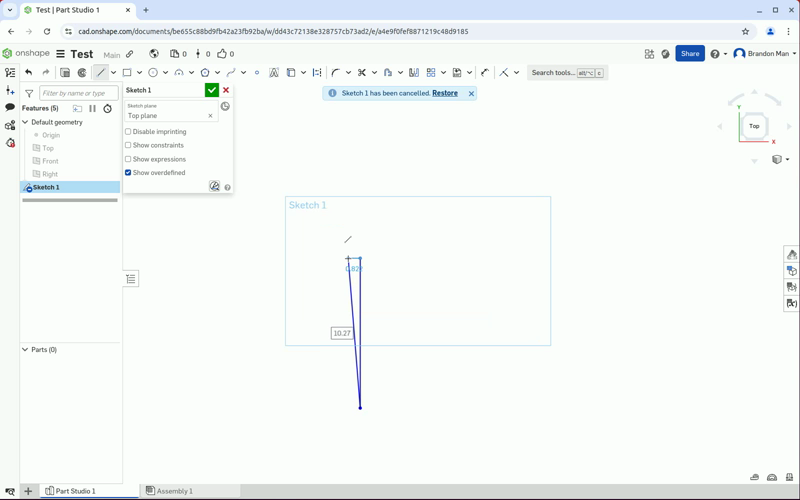
scroll(6)
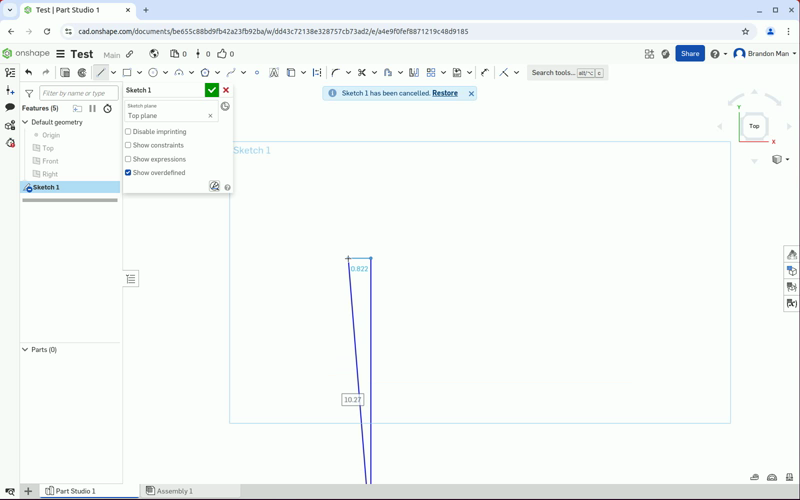
scroll(6)
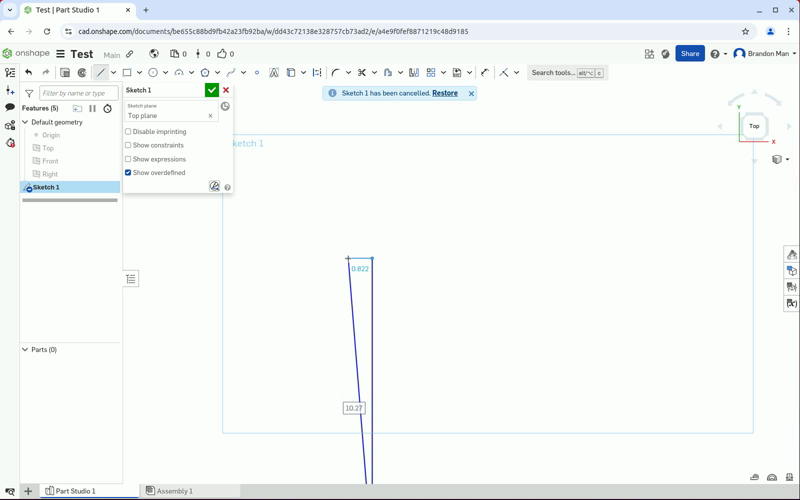
scroll(6)
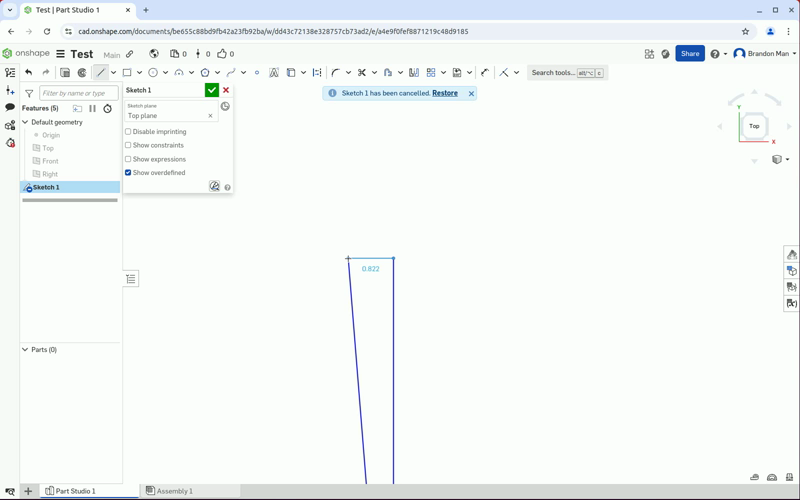
key_up(shift)
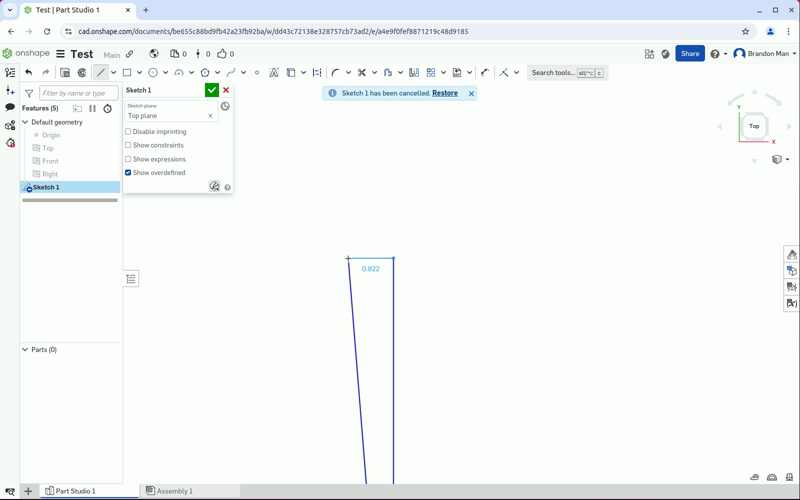
click(348, 258)
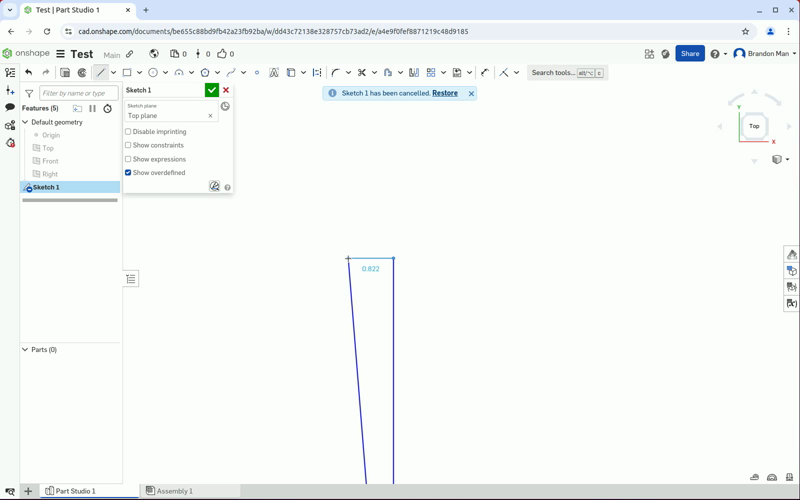
scroll(-6)
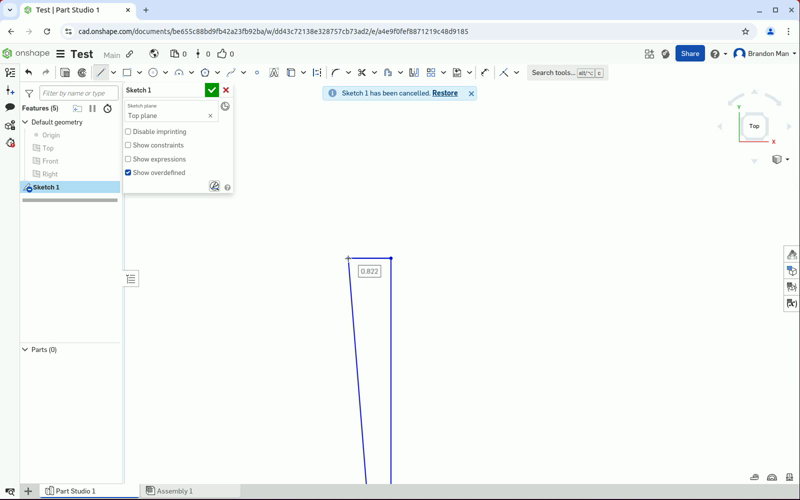
scroll(-6)
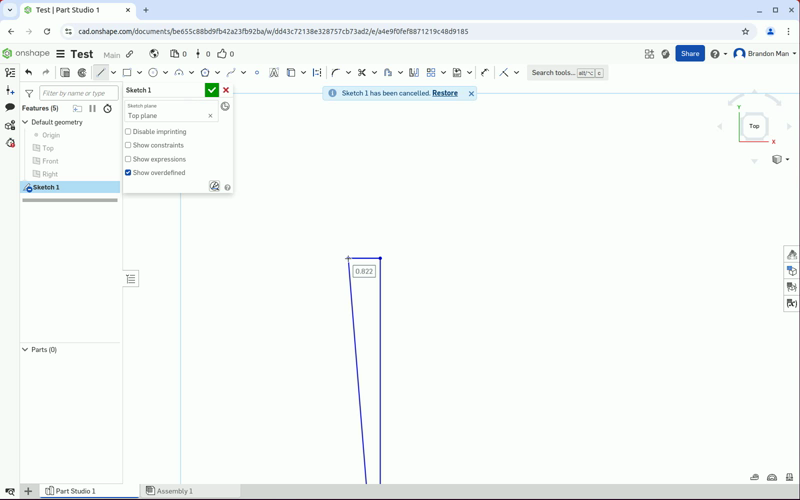
scroll(-6)
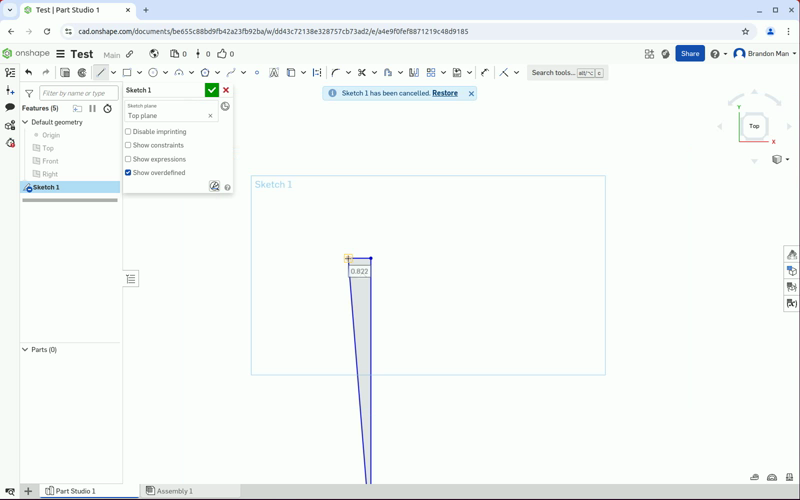
scroll(-6)
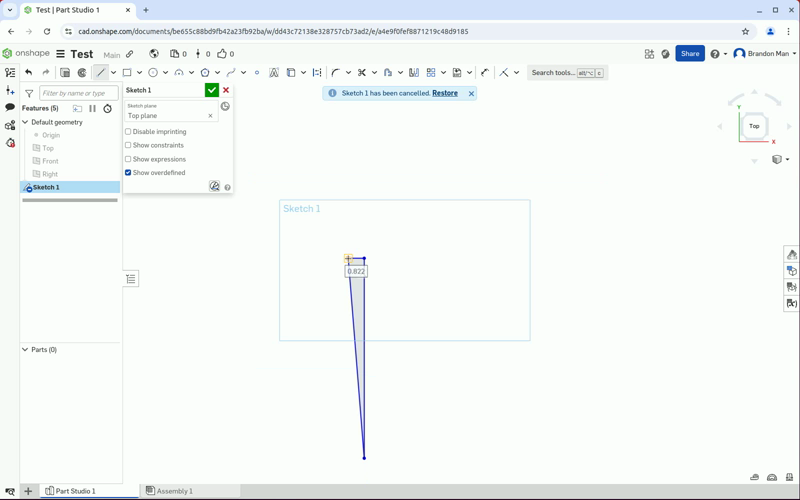
scroll(-6)
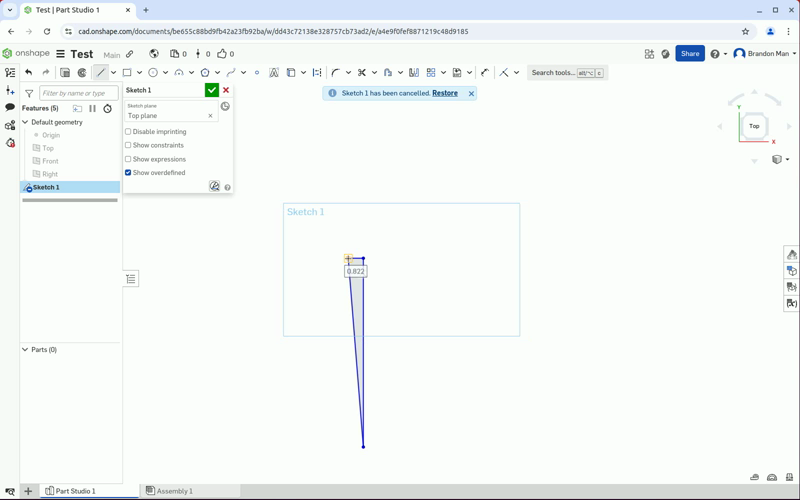
scroll(-6)
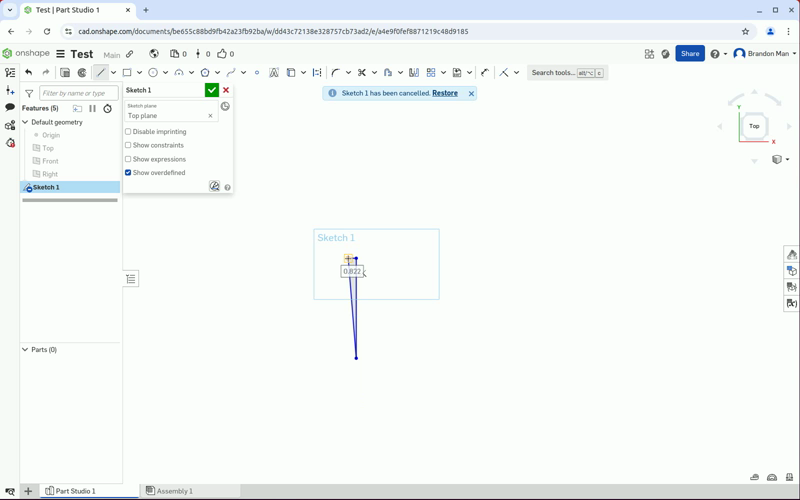
scroll(-6)
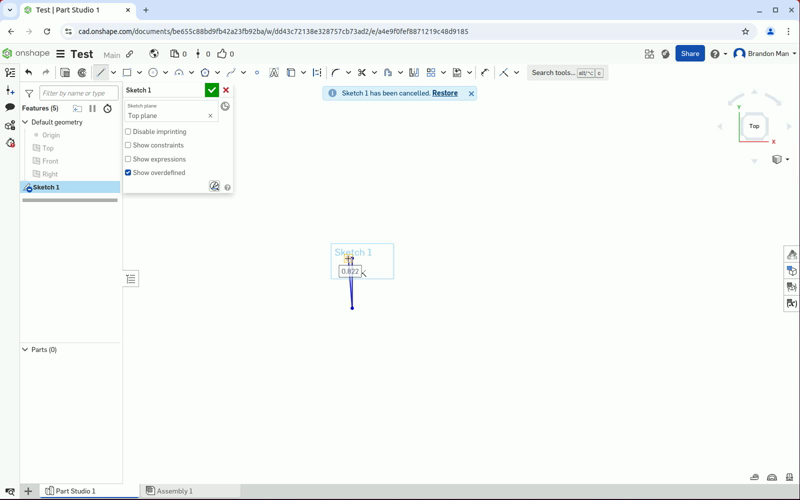
key(esc)
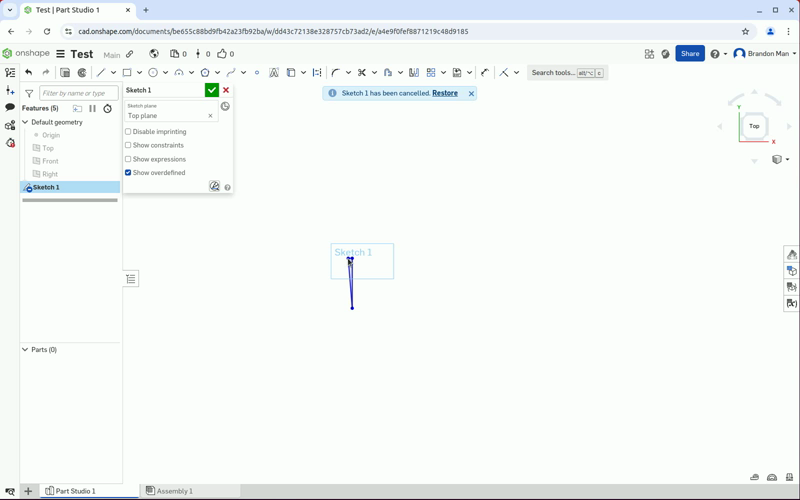
mouse_move(350, 260)
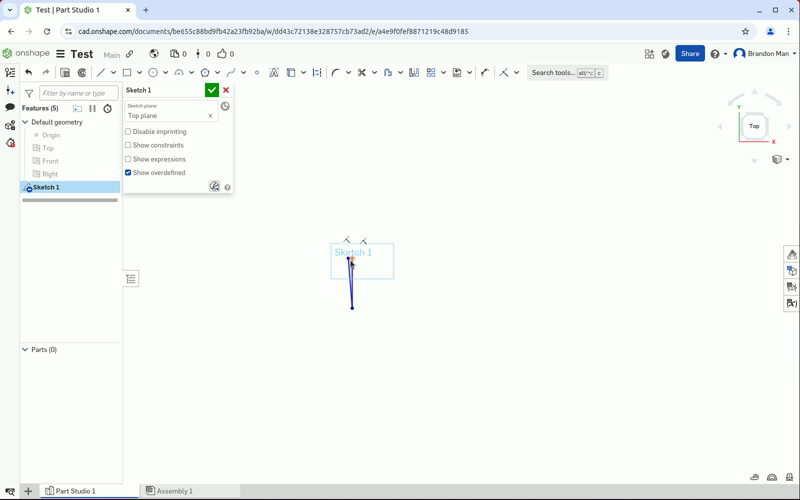
scroll(6)
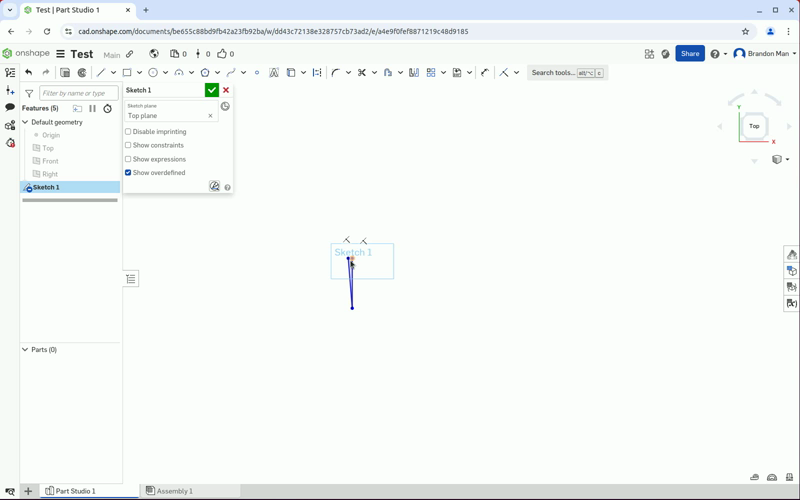
scroll(6)
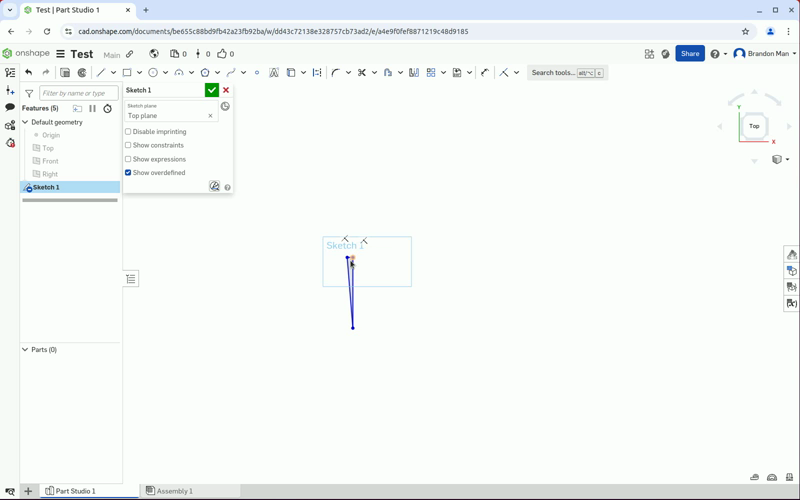
scroll(6)
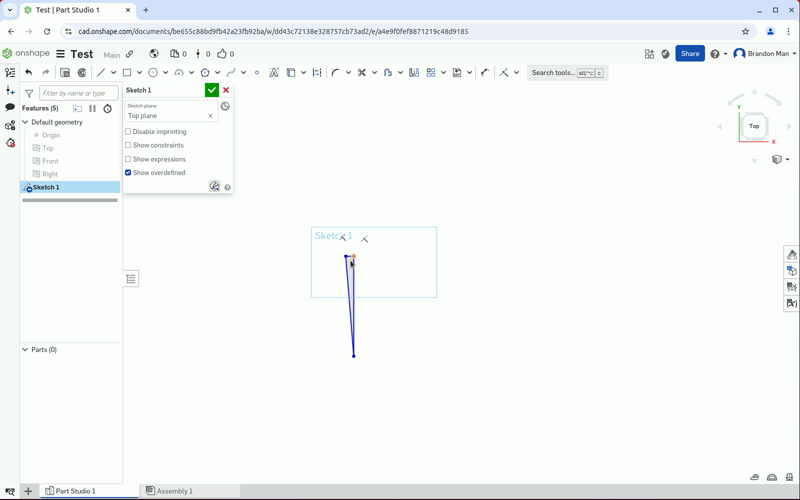
scroll(6)
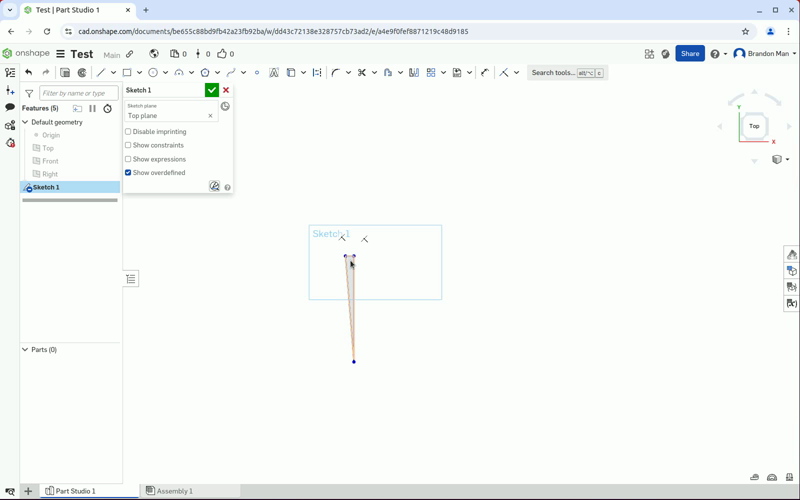
scroll(6)
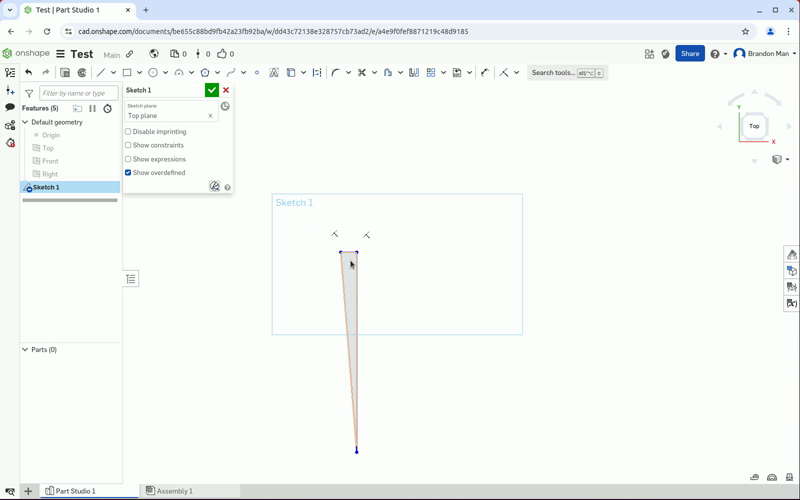
scroll(6)
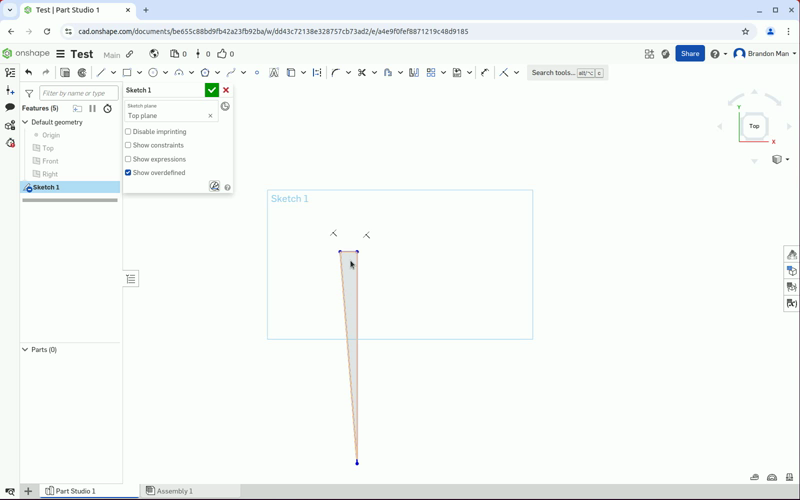
scroll(6)
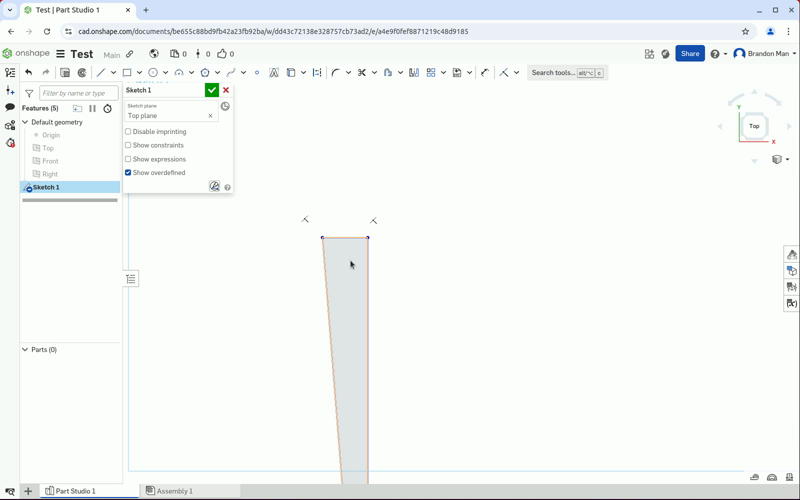
click(350, 260)
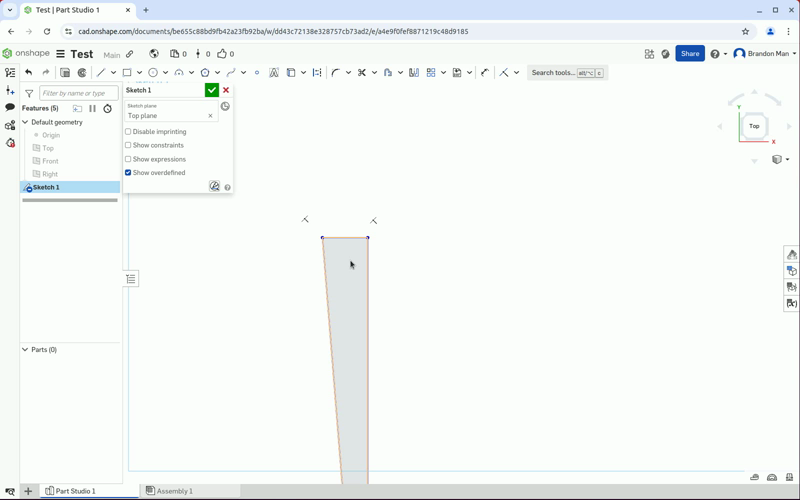
scroll(-6)
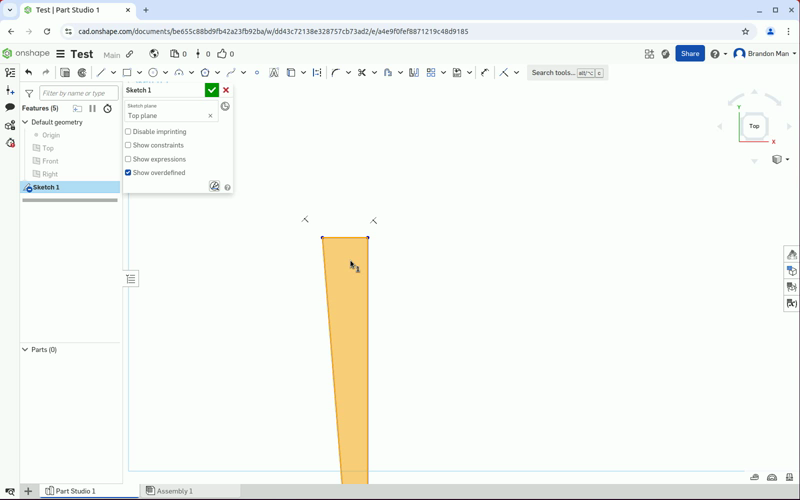
scroll(-6)
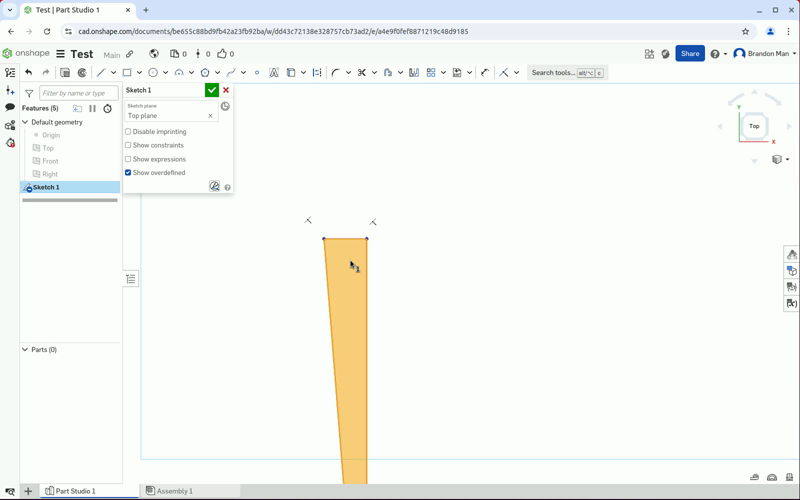
scroll(-6)
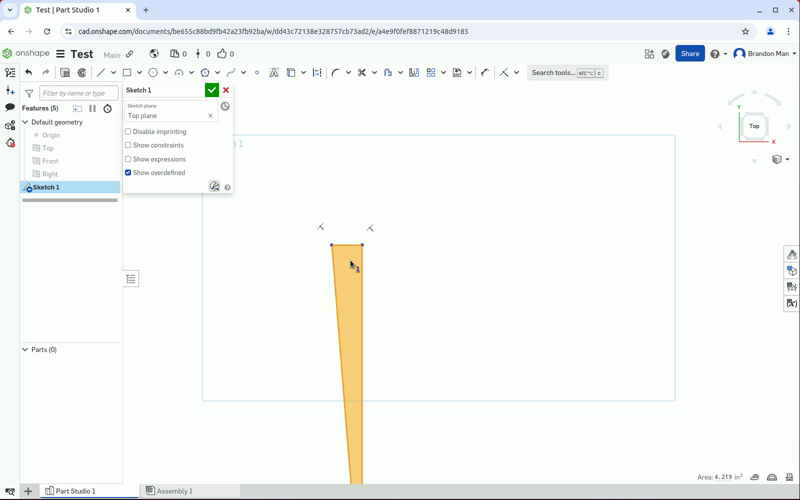
scroll(-6)
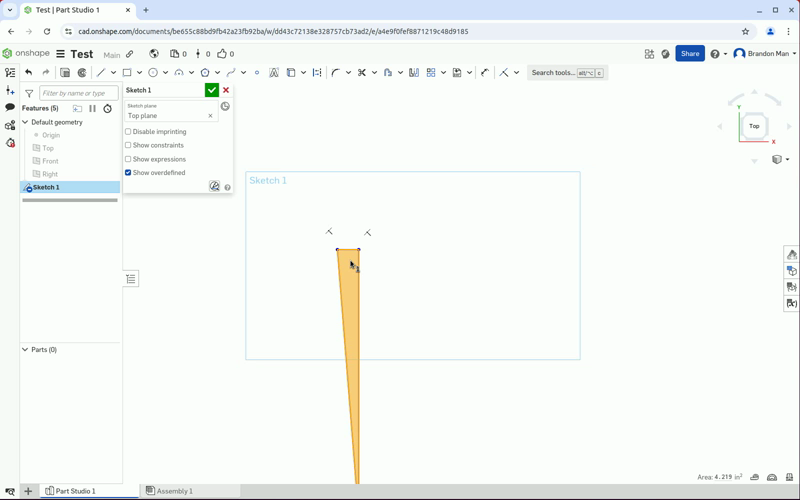
scroll(-6)
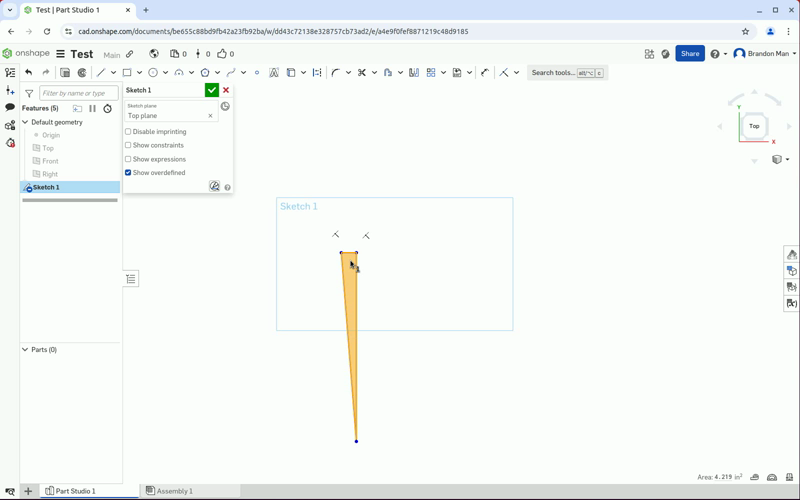
scroll(-6)
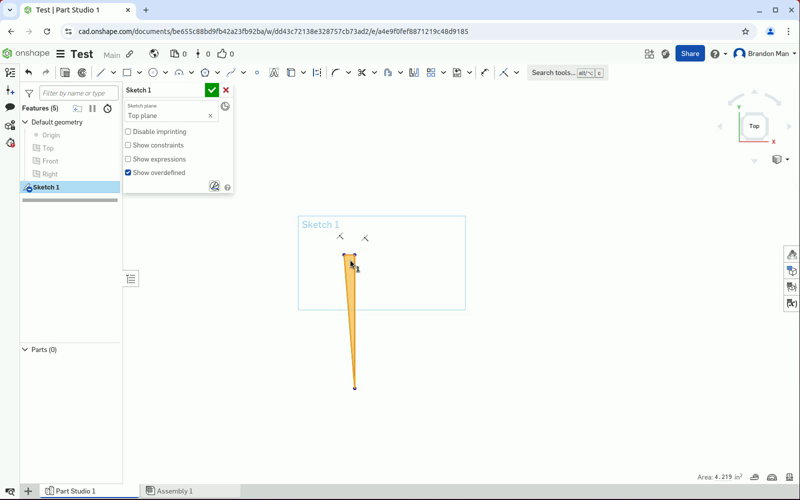
scroll(-6)
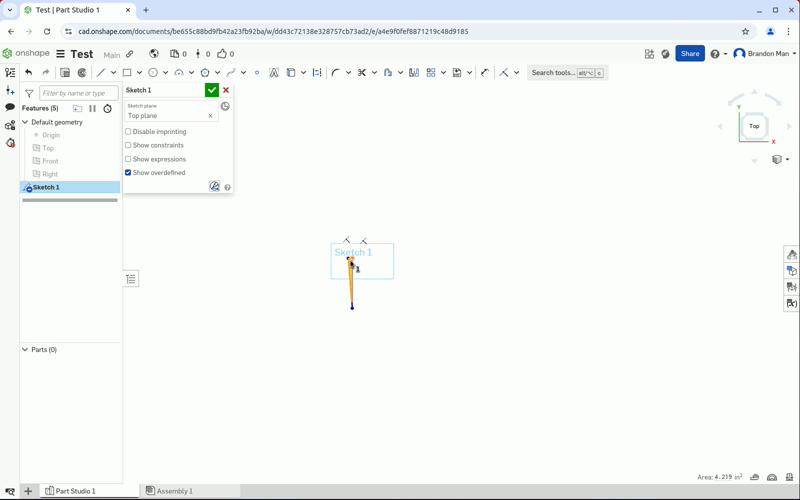
mouse_move(73, 352)
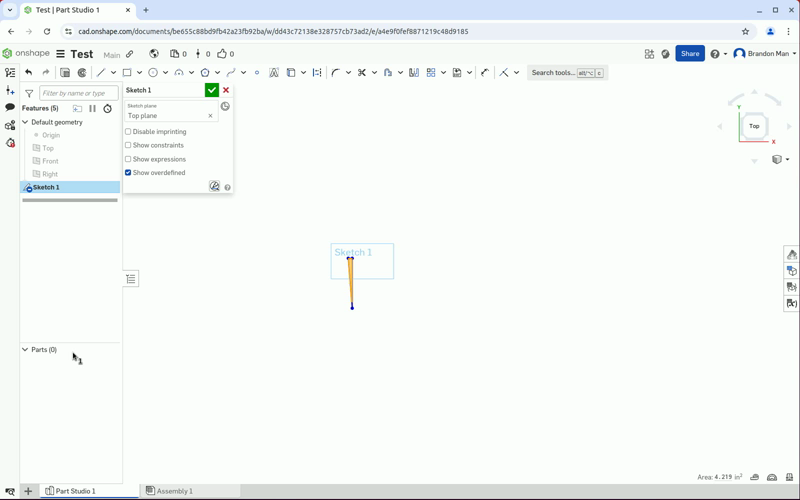
key(shift+y)
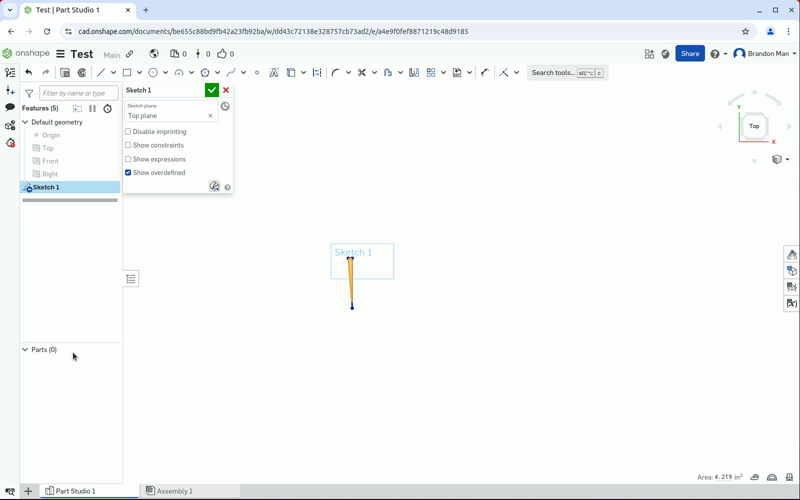
key(shift+e)
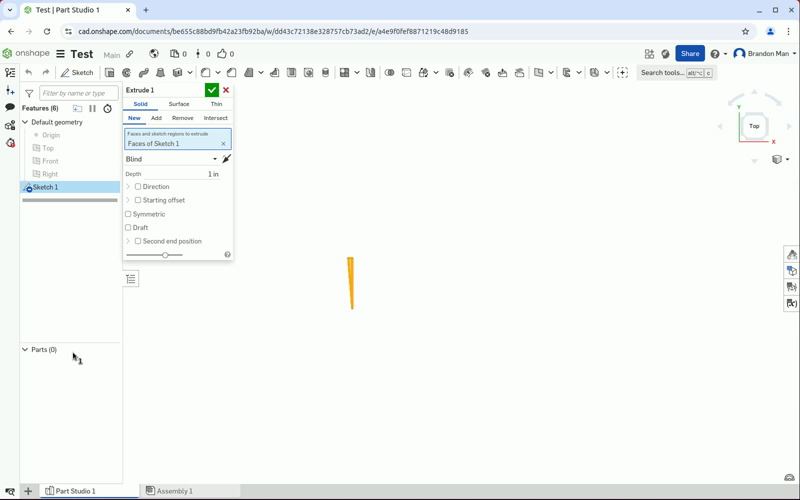
mouse_move(143, 106)
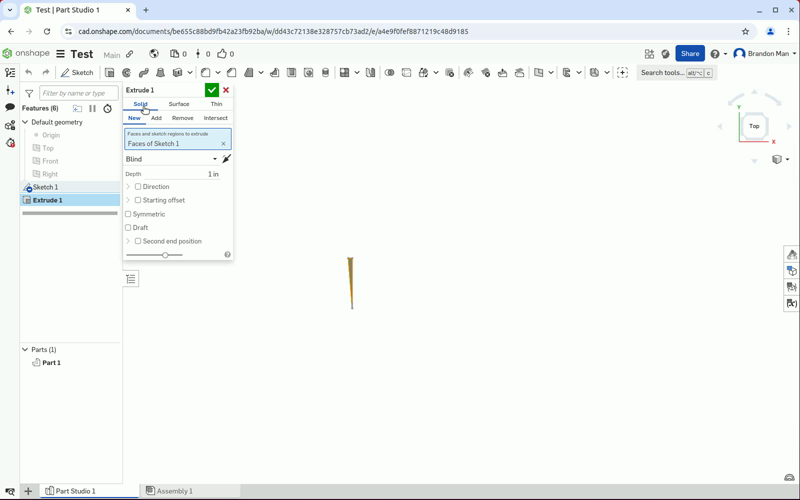
click(143, 106)
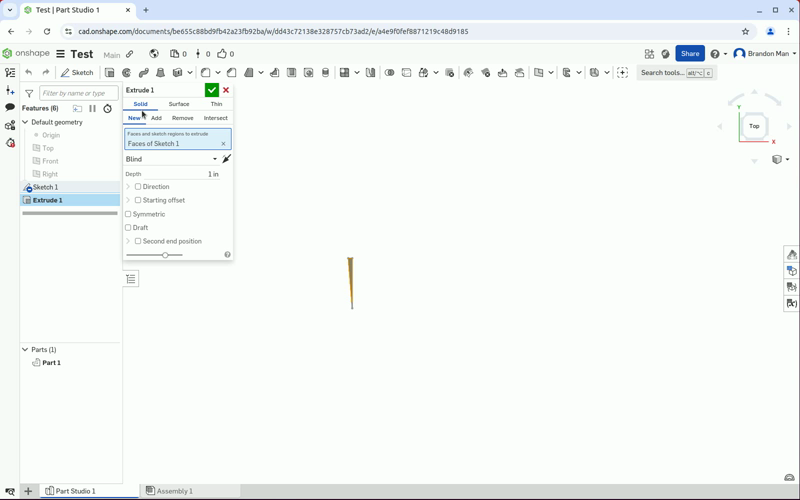
mouse_move(137, 120)
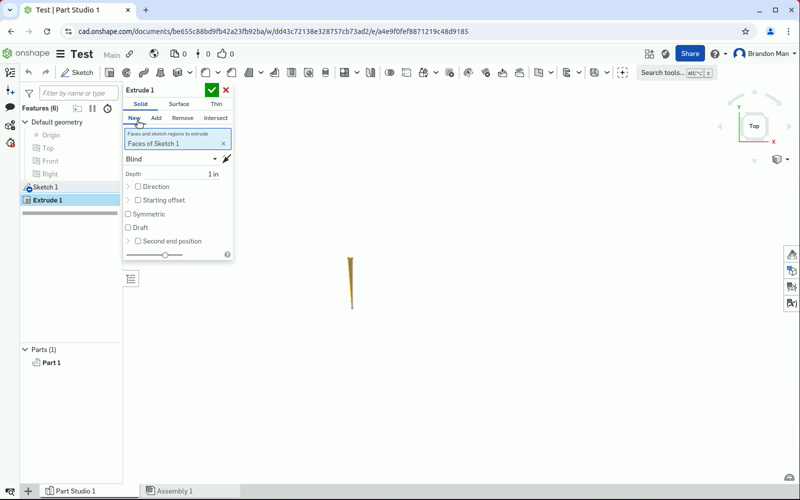
click(137, 120)
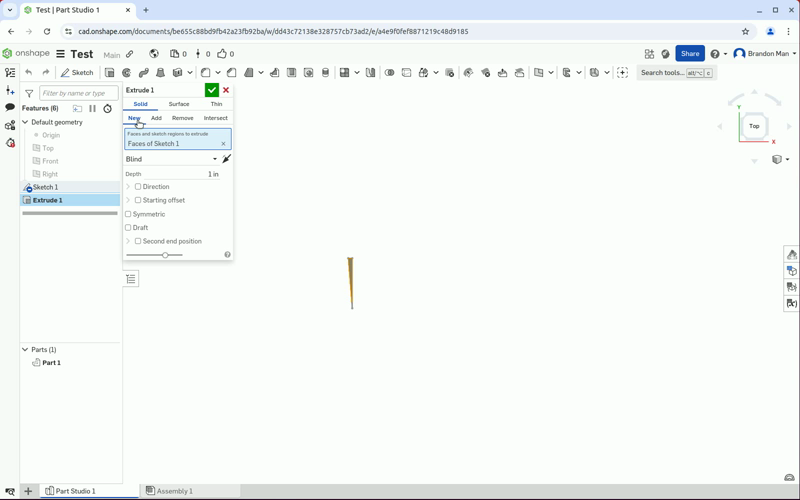
key(tab, 4)
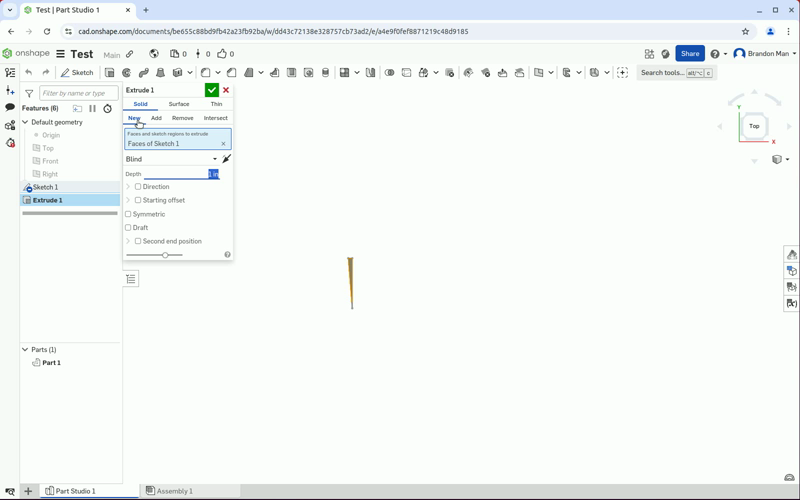
text(0.963)
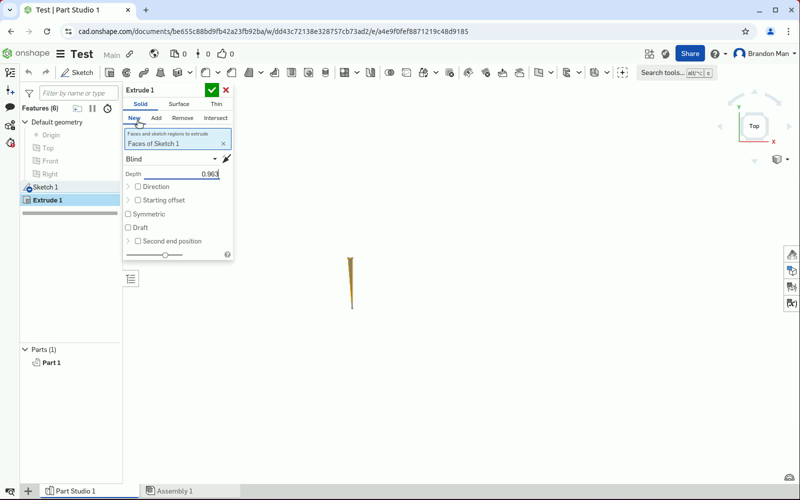
key(enter)
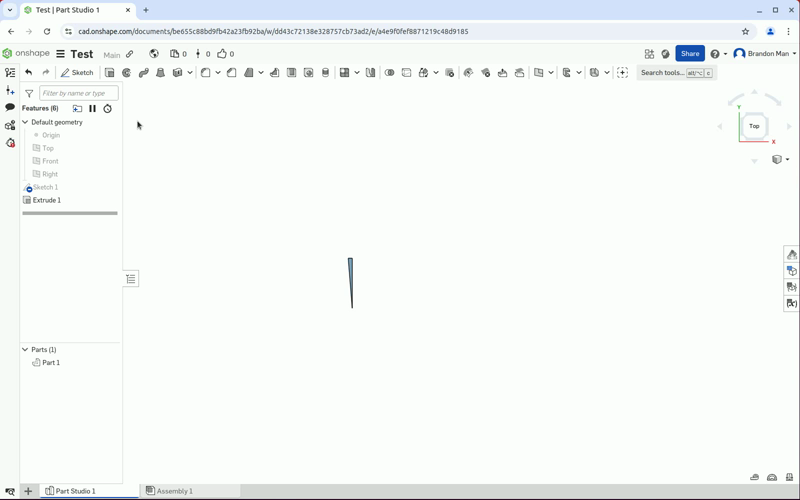
key(shift+h)
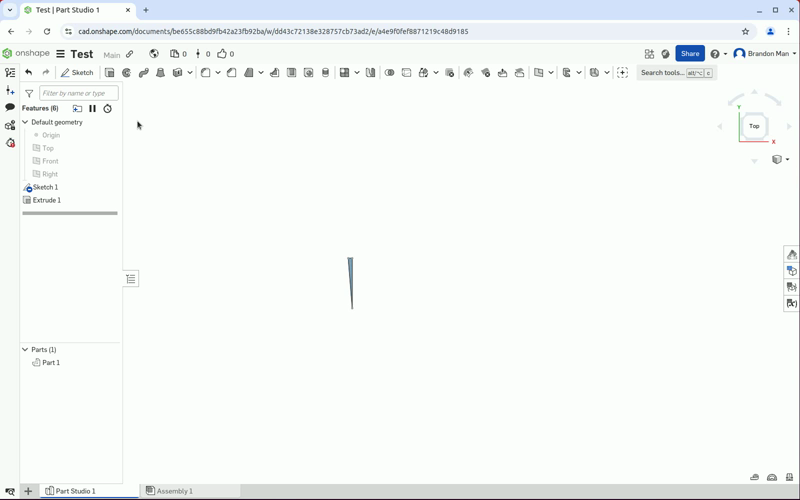
key(shift+h)
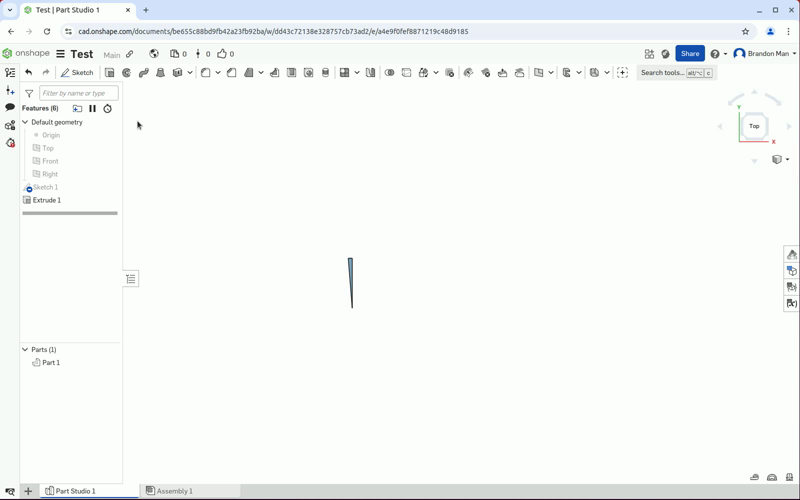
mouse_move(73, 189)
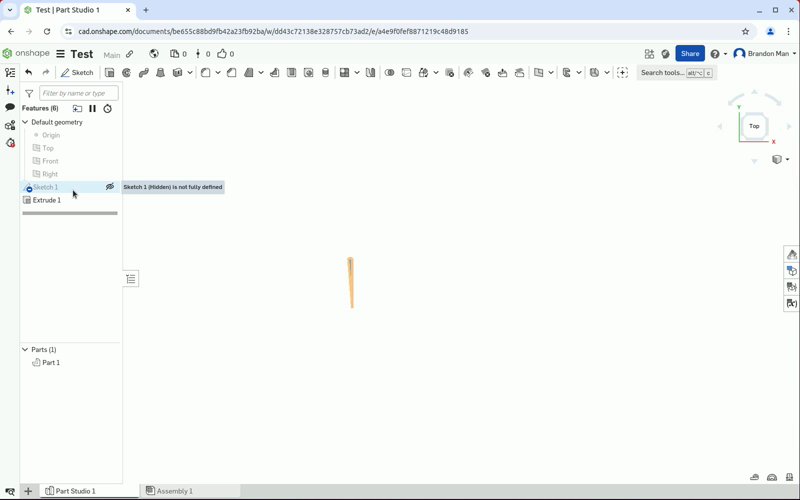
click(73, 189)
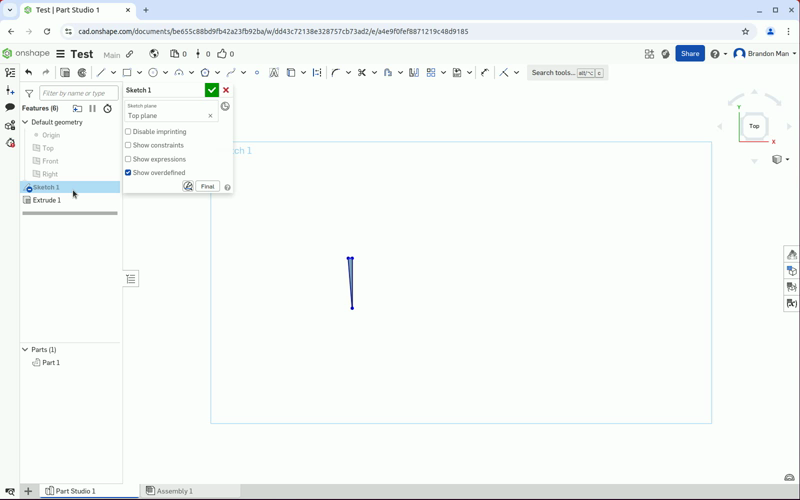
mouse_move(229, 92)
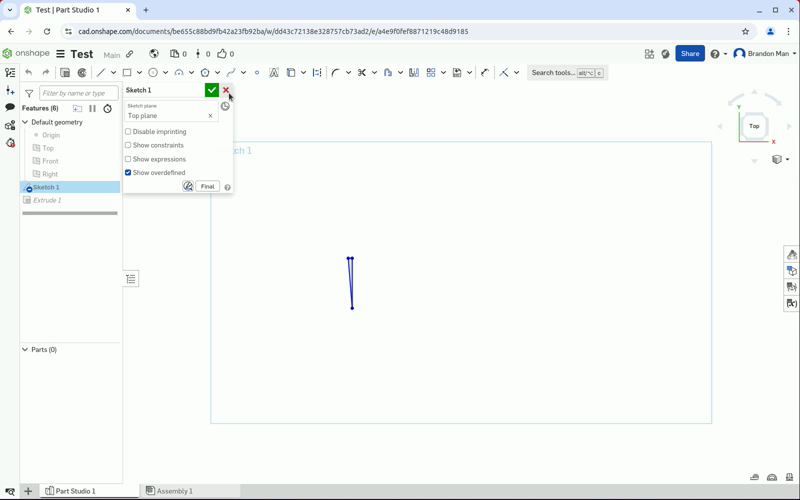
click(229, 92)
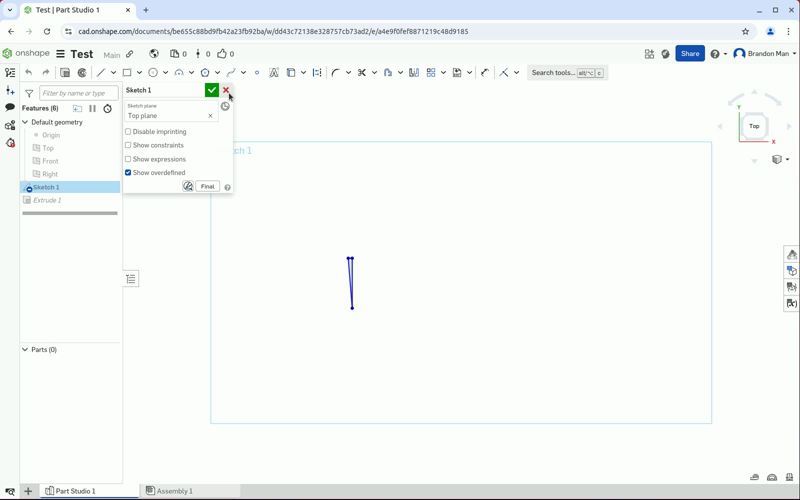
key(shift+s)
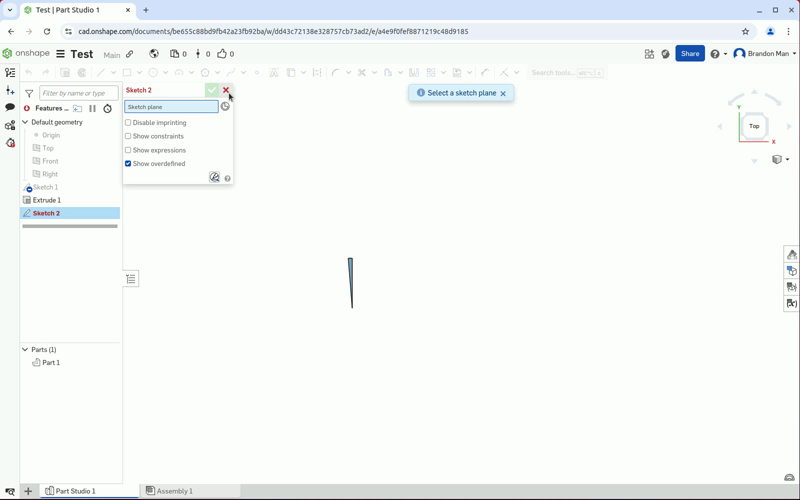
mouse_move(73, 150)
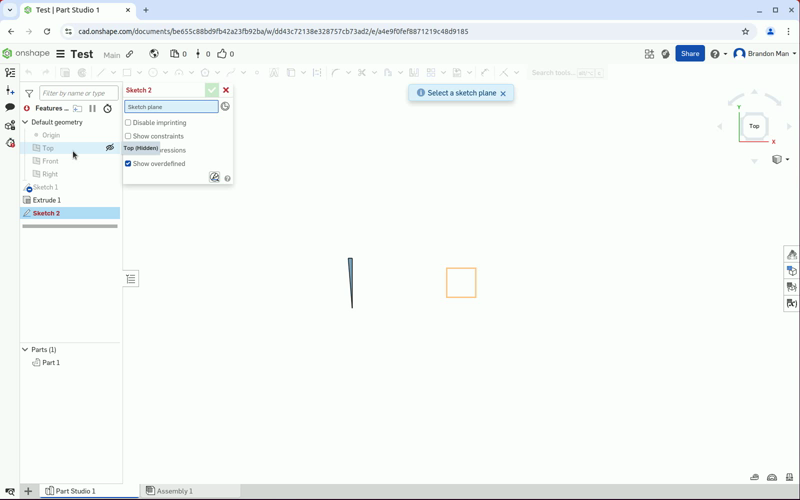
click(73, 150)
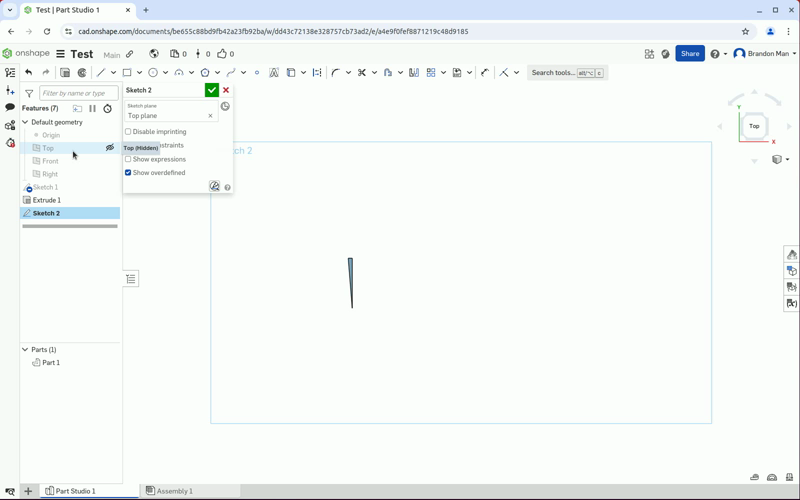
mouse_move(73, 352)
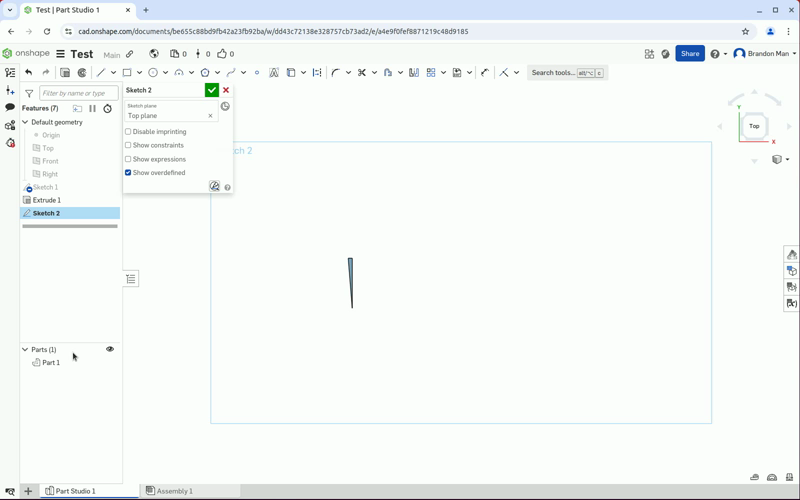
key(y)
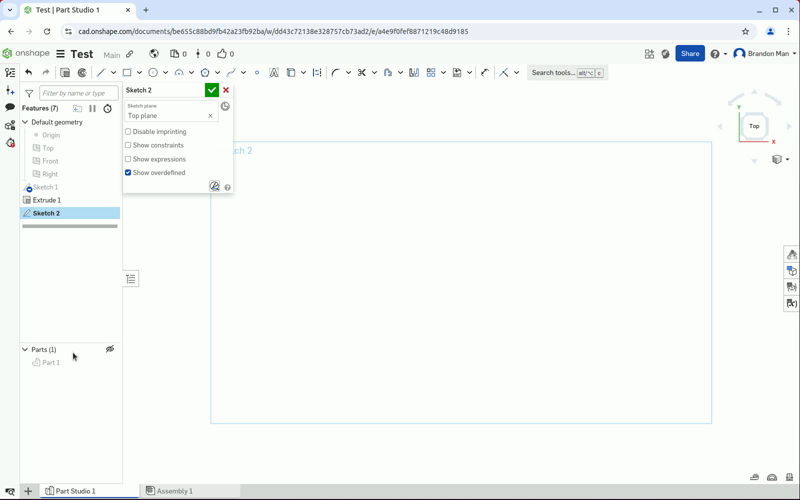
key(l)
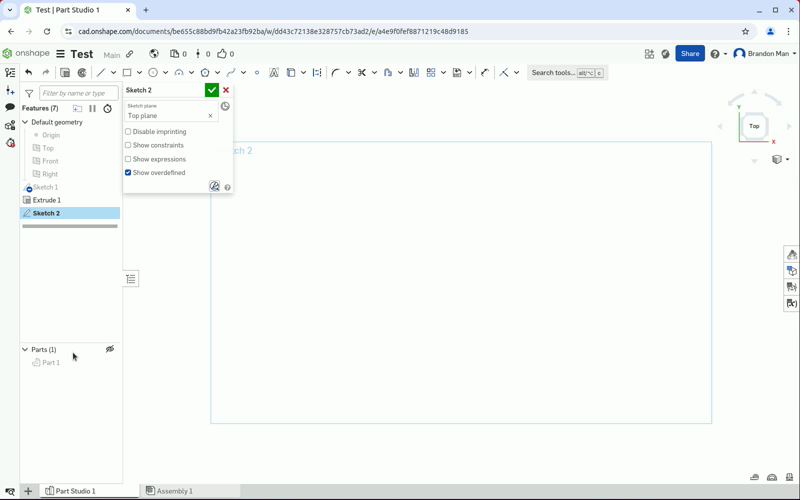
key_down(shift)
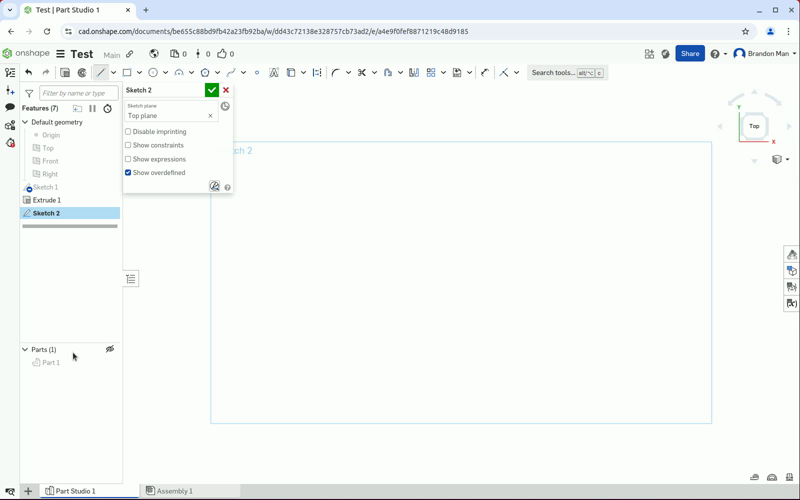
mouse_move(352, 307)
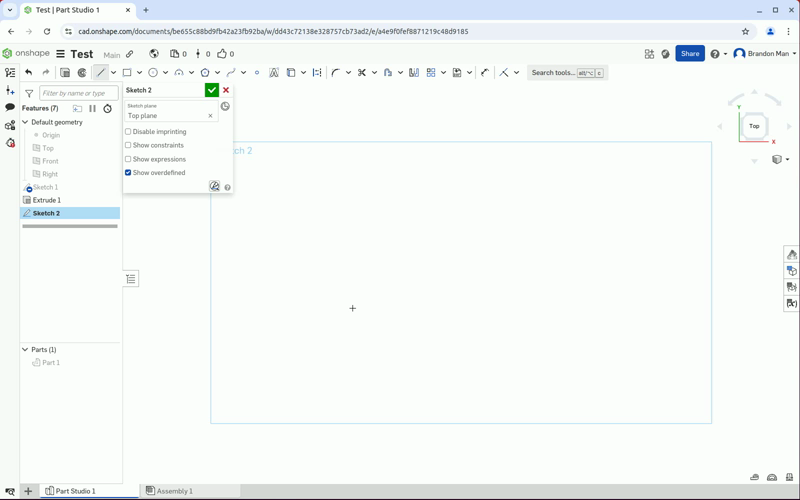
click(352, 307)
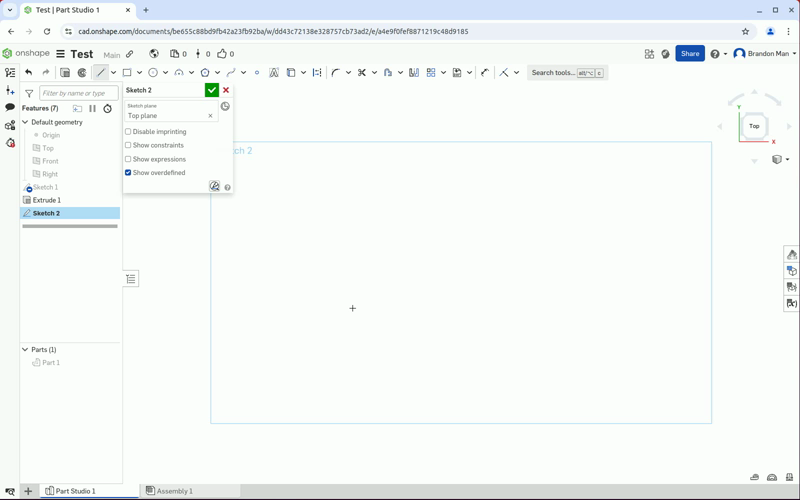
key_up(shift)
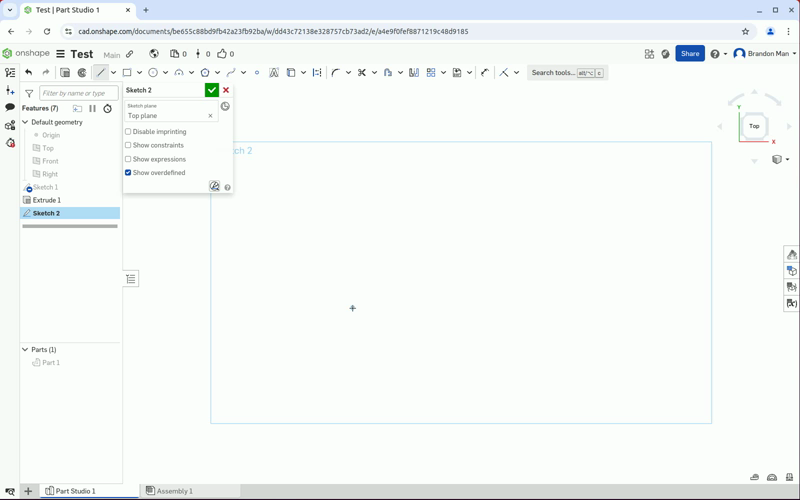
key_down(shift)
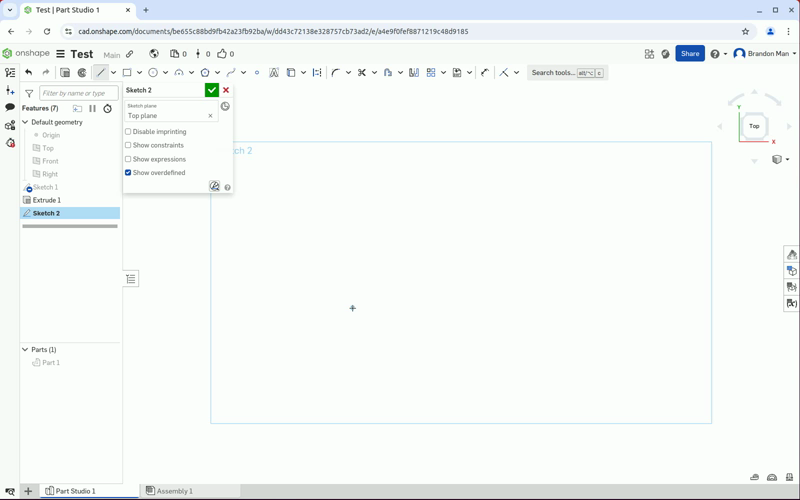
mouse_move(421, 307)
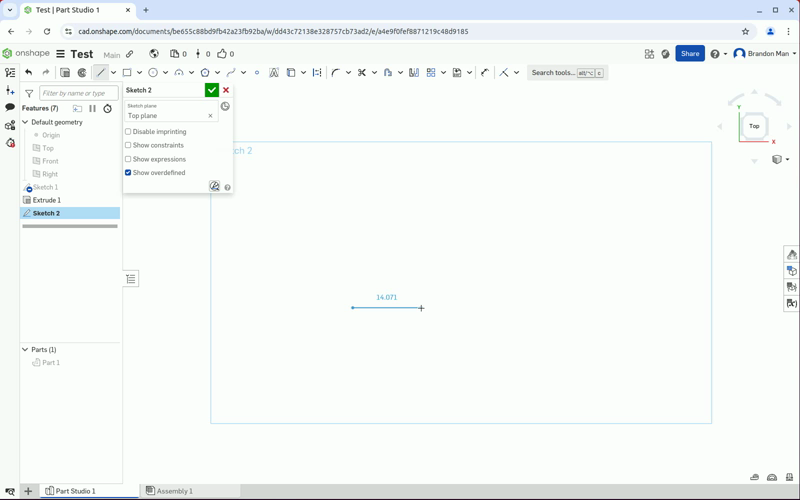
click(421, 307)
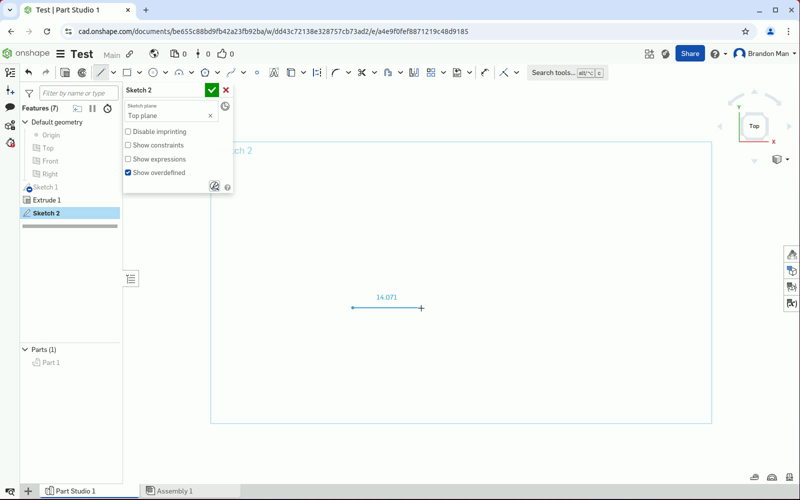
key_up(shift)
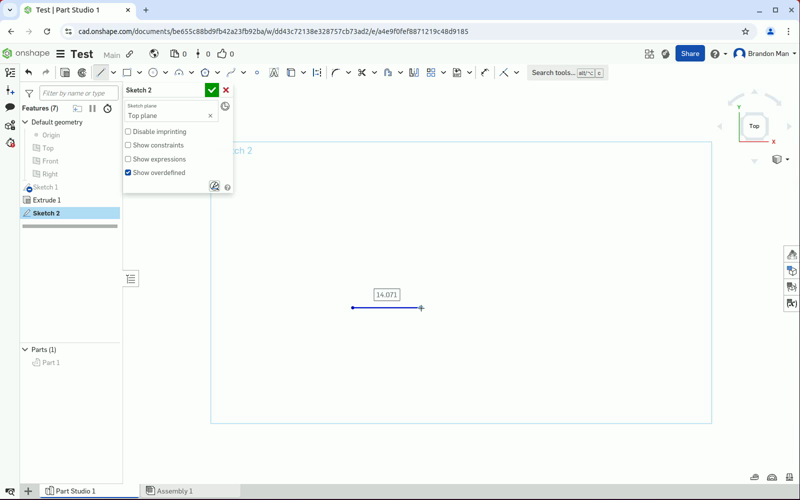
key_down(shift)
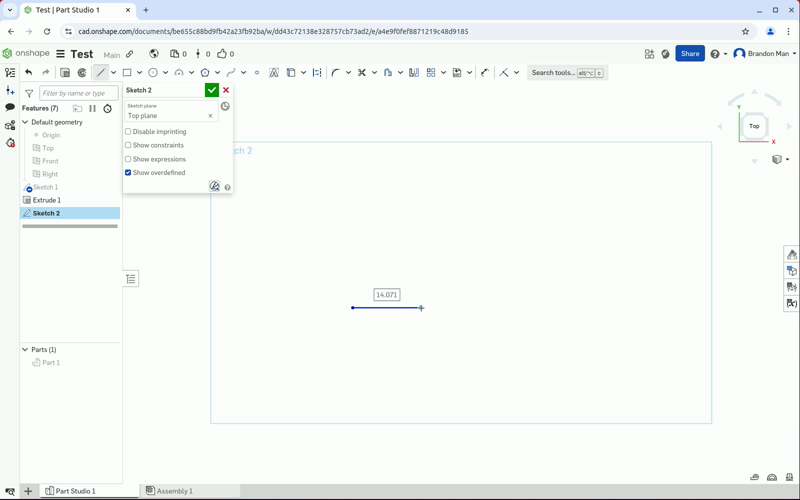
mouse_move(451, 307)
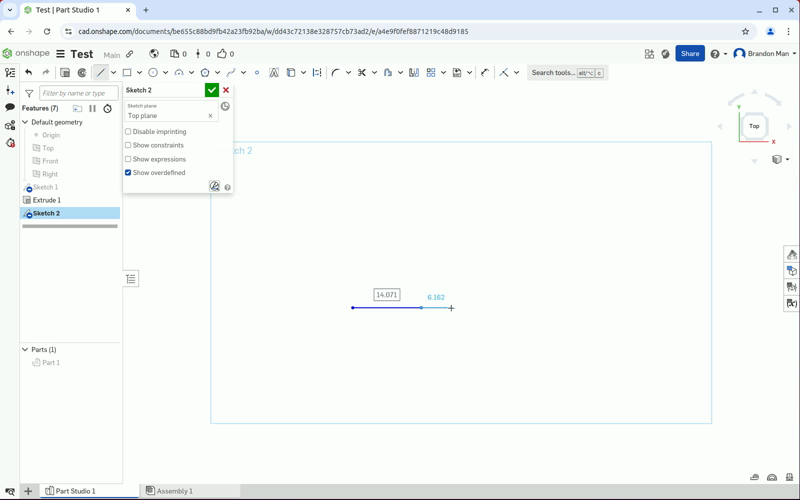
mouse_move(421, 273)
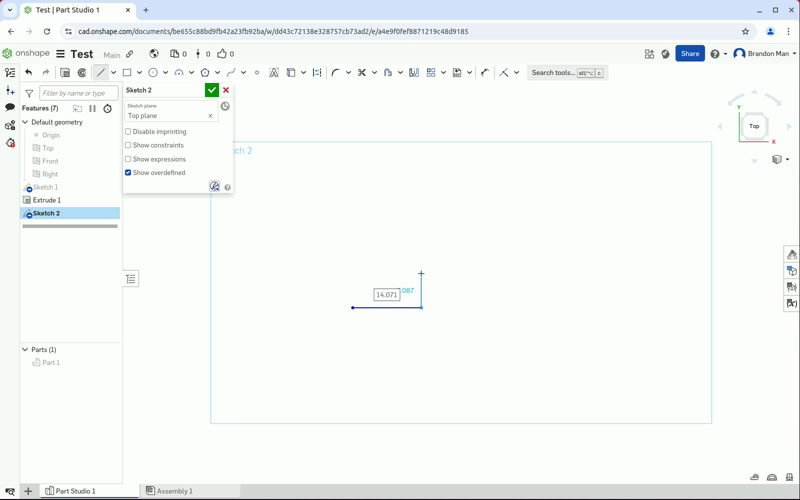
click(421, 273)
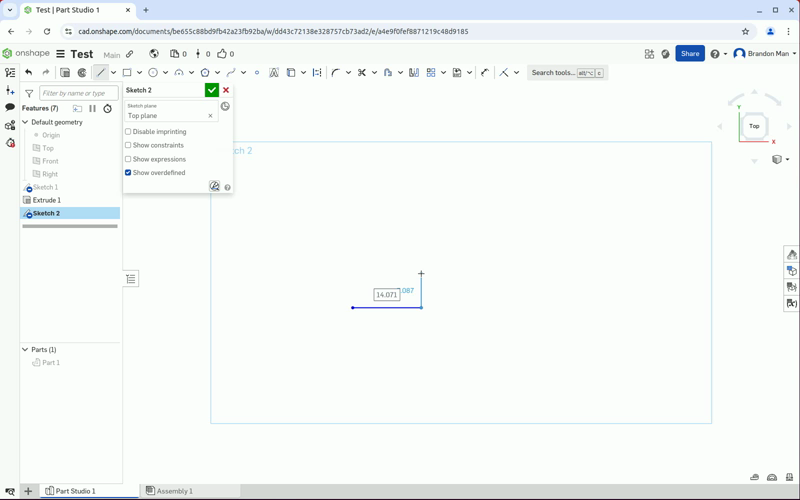
key_up(shift)
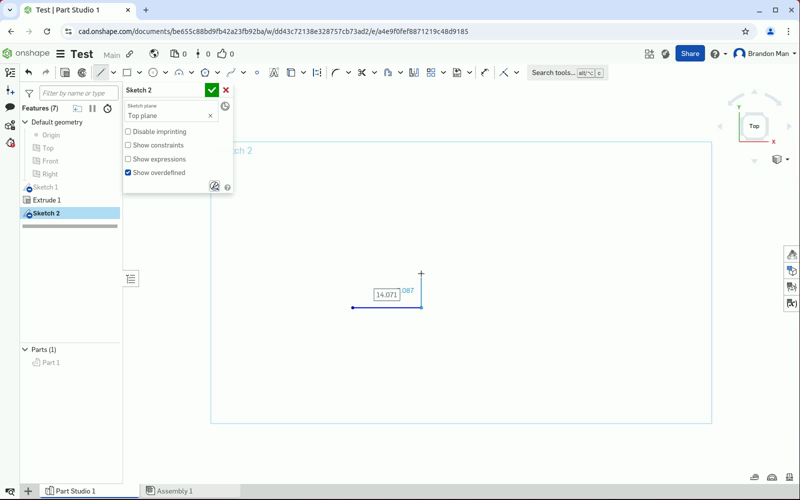
key_down(shift)
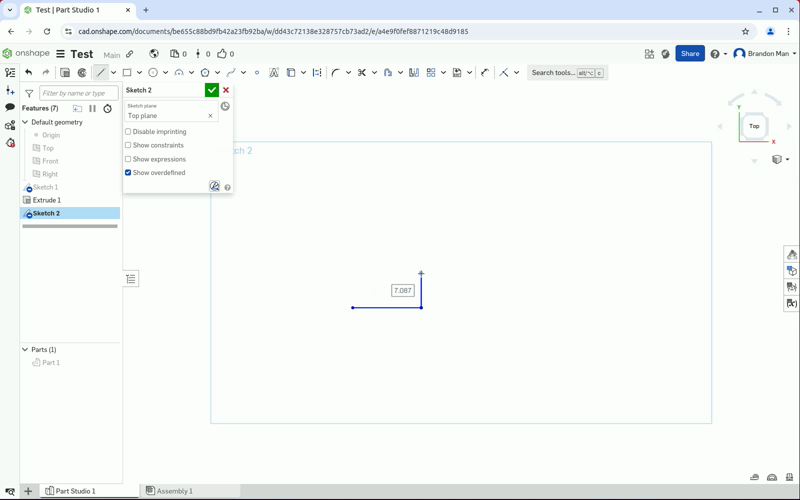
mouse_move(451, 273)
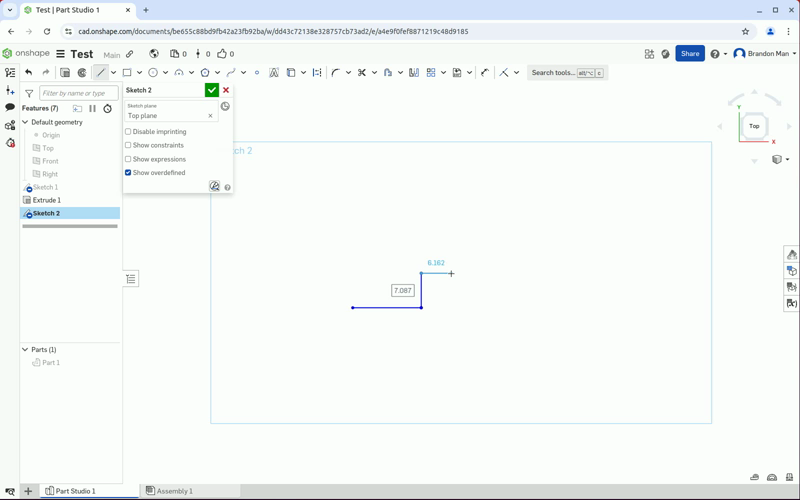
mouse_move(427, 273)
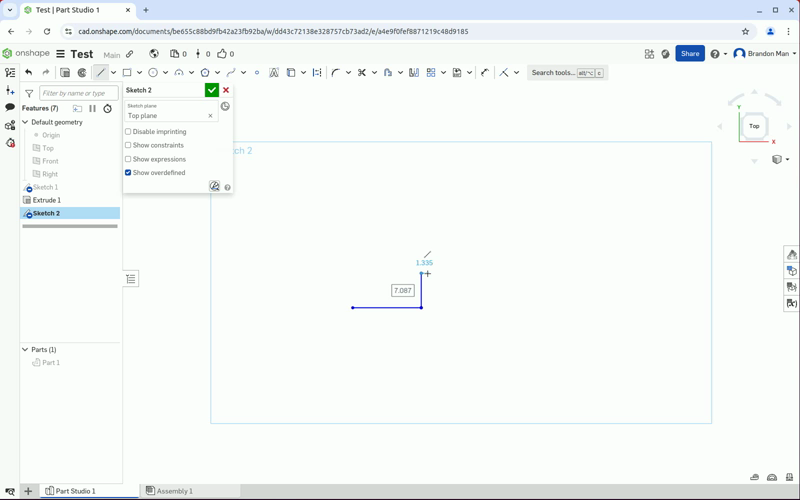
scroll(6)
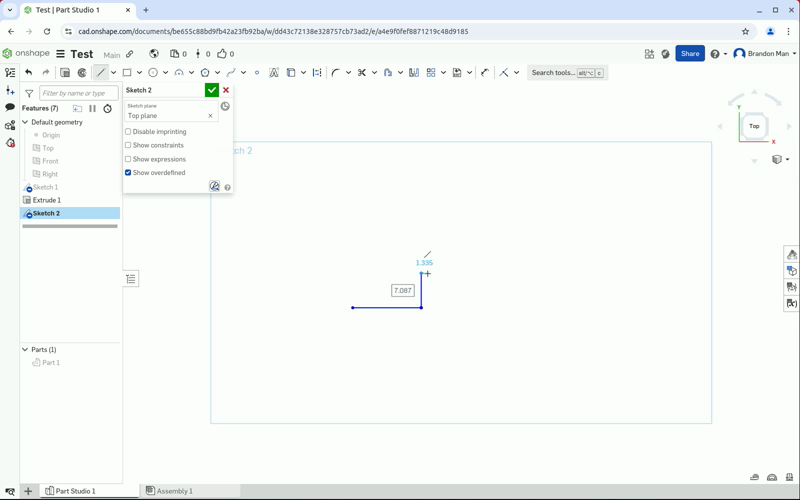
scroll(6)
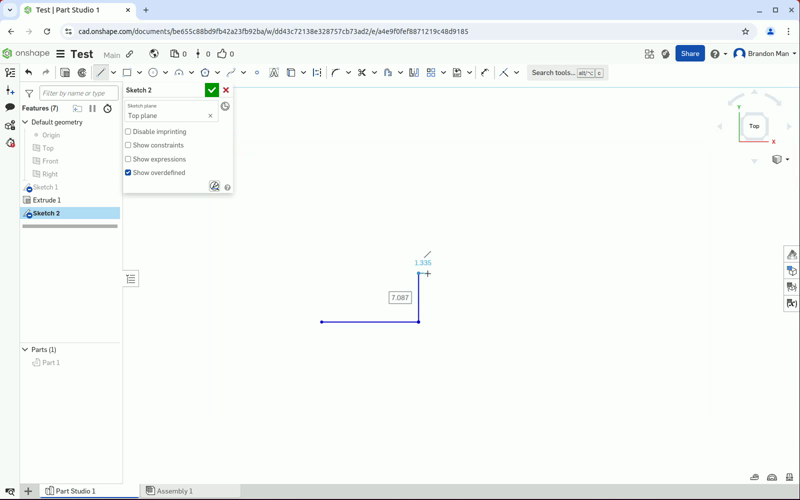
scroll(6)
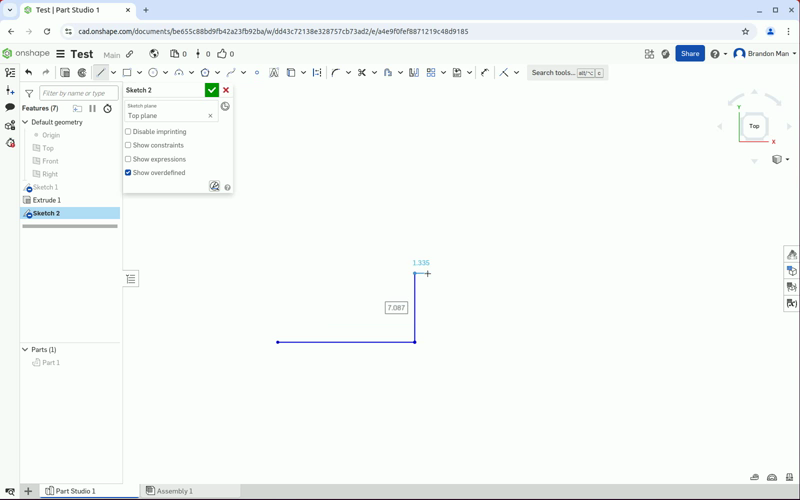
scroll(6)
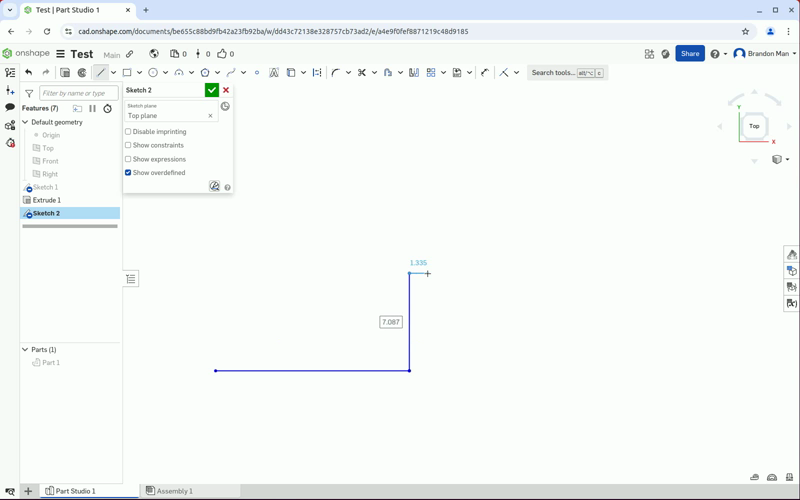
scroll(6)
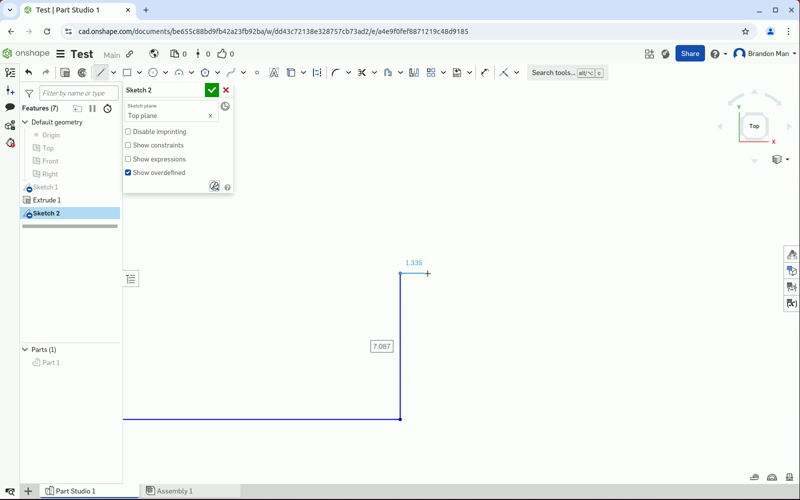
scroll(6)
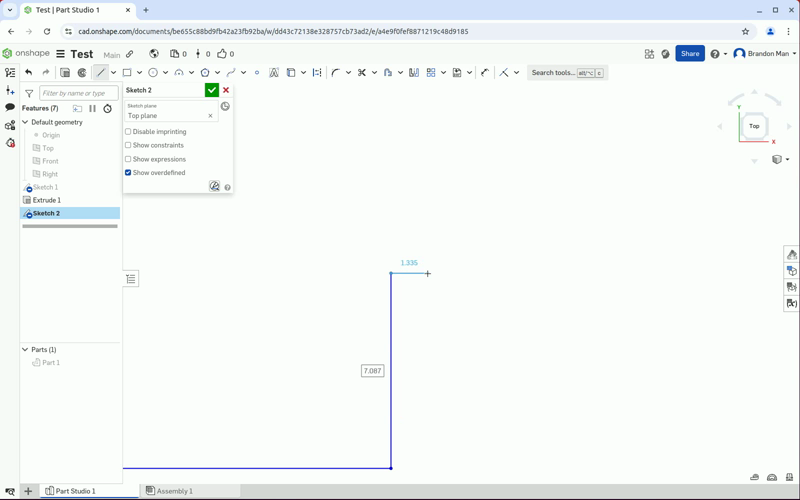
scroll(6)
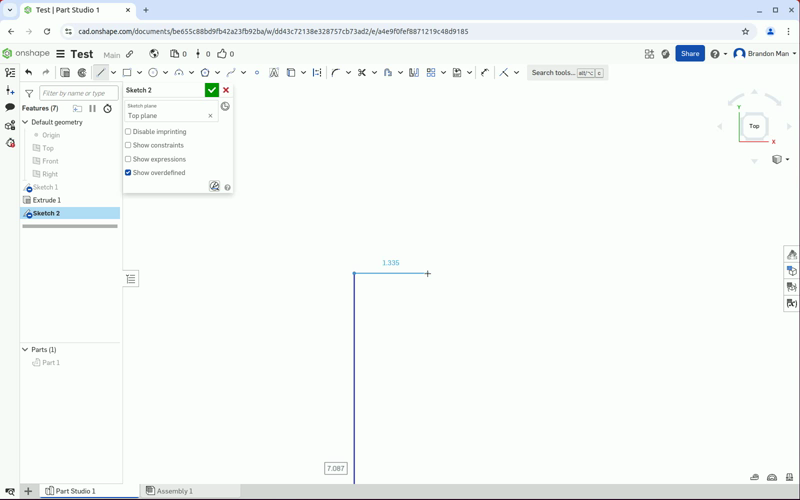
click(427, 273)
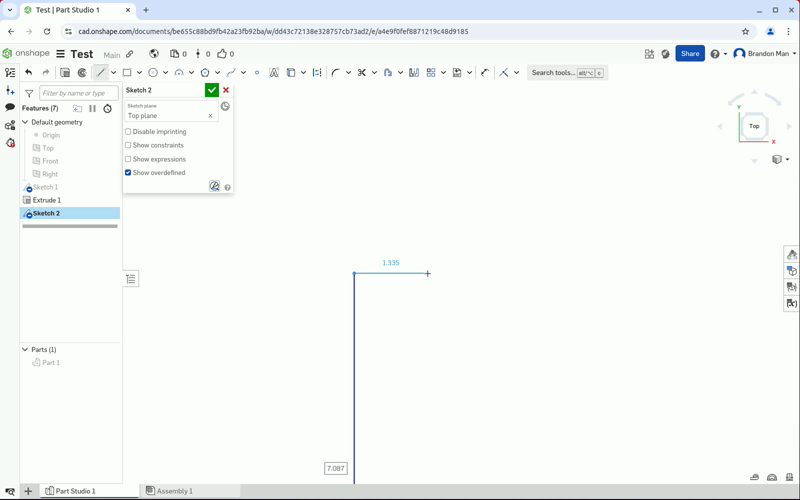
scroll(-6)
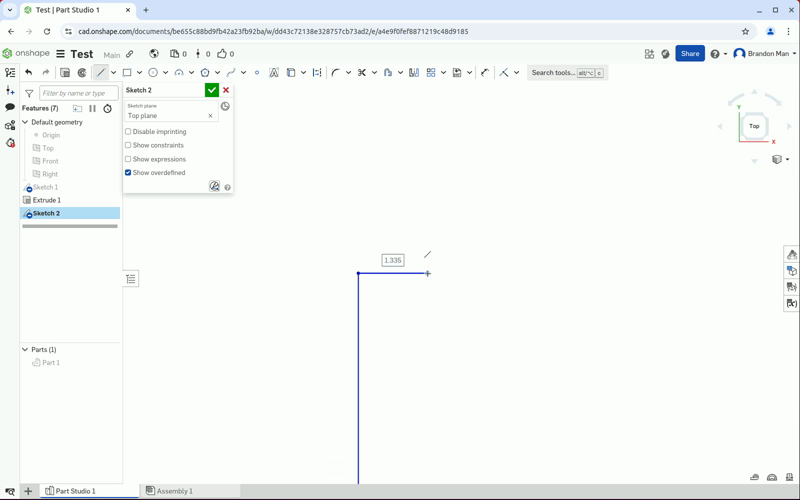
scroll(-6)
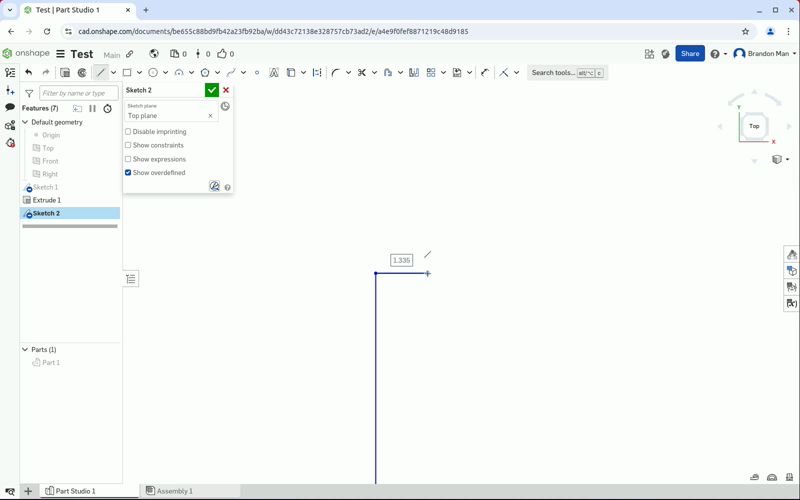
scroll(-6)
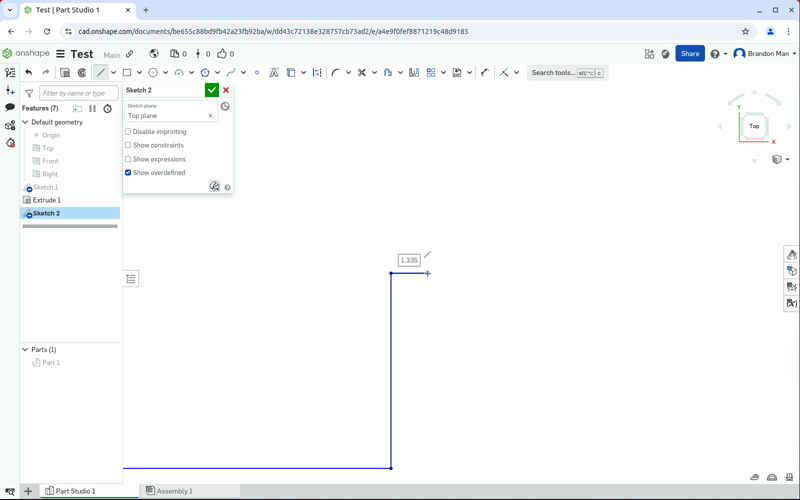
scroll(-6)
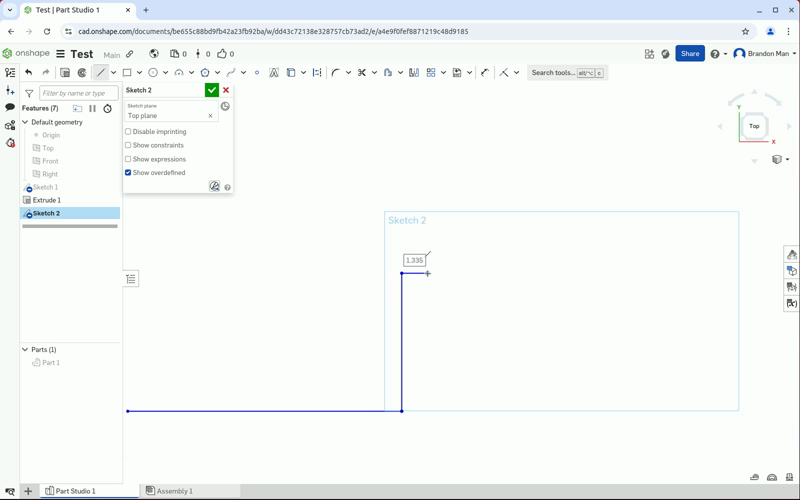
scroll(-6)
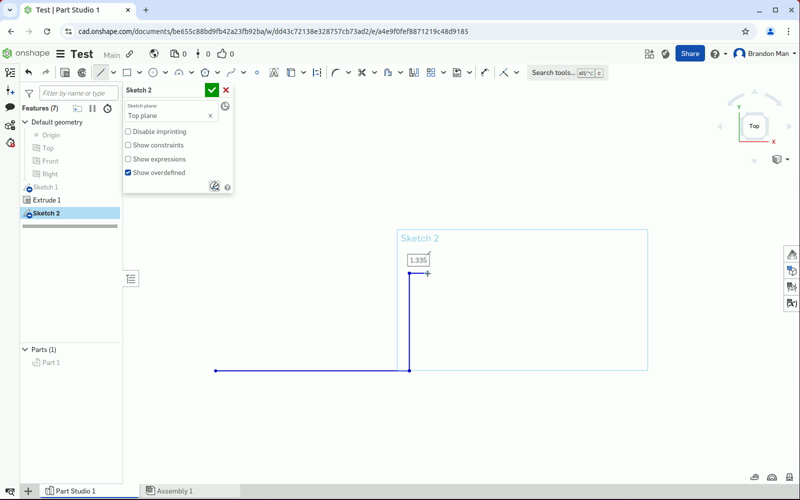
scroll(-6)
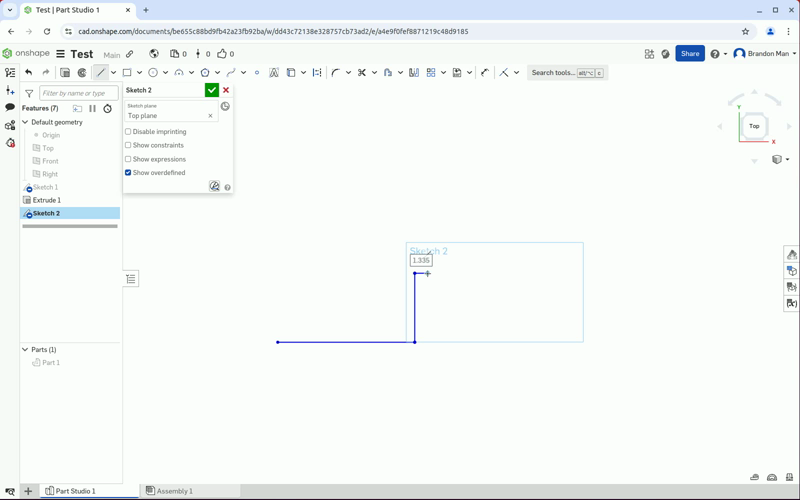
scroll(-6)
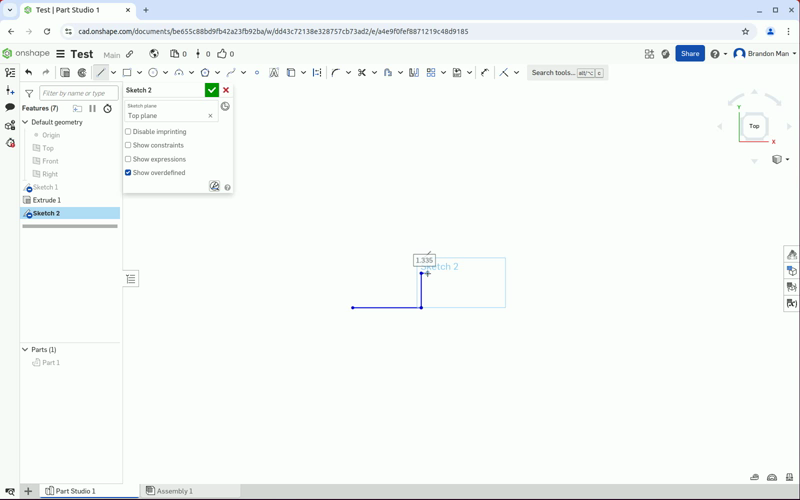
key_up(shift)
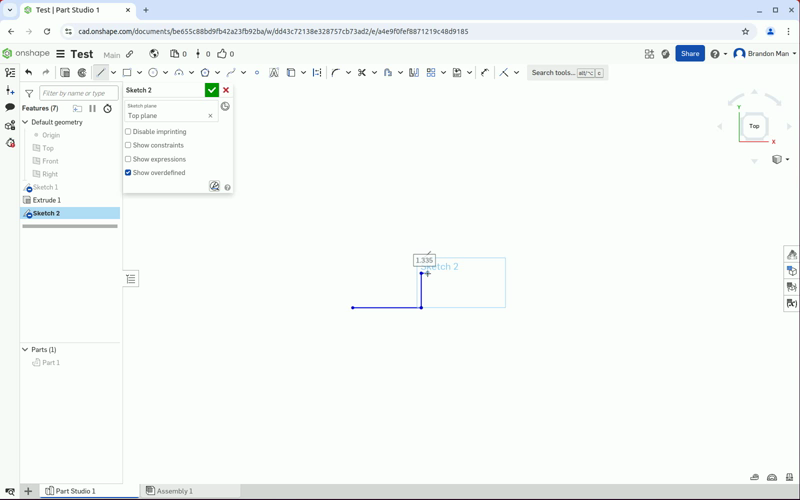
key_down(shift)
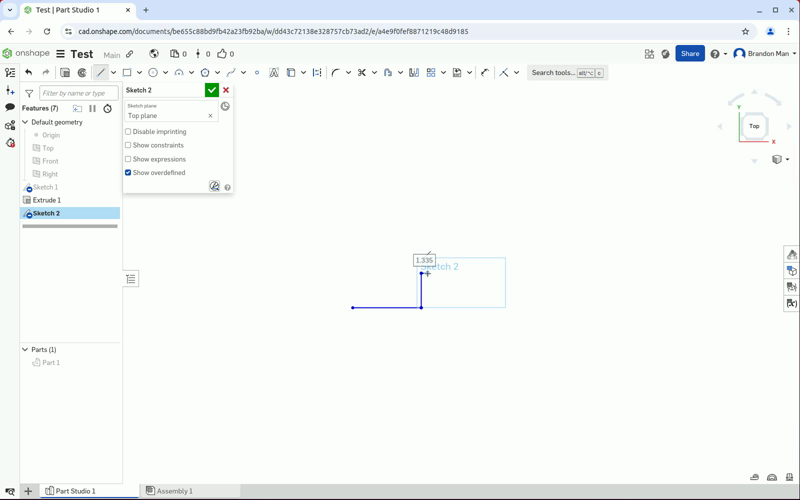
mouse_move(457, 273)
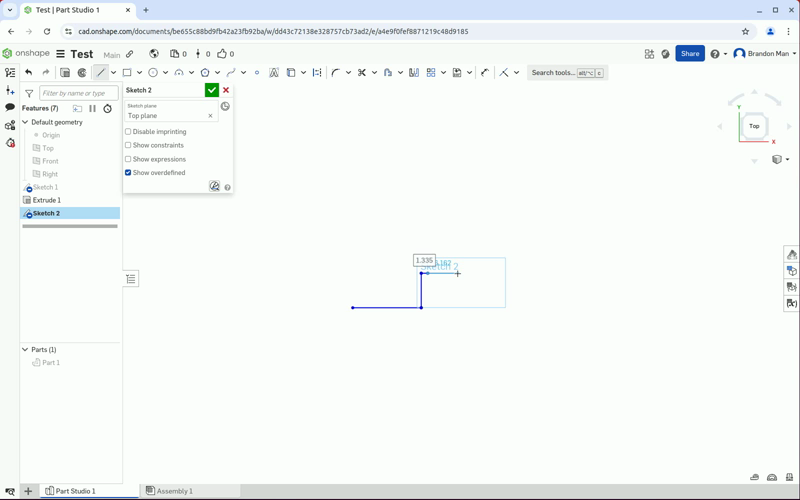
mouse_move(427, 300)
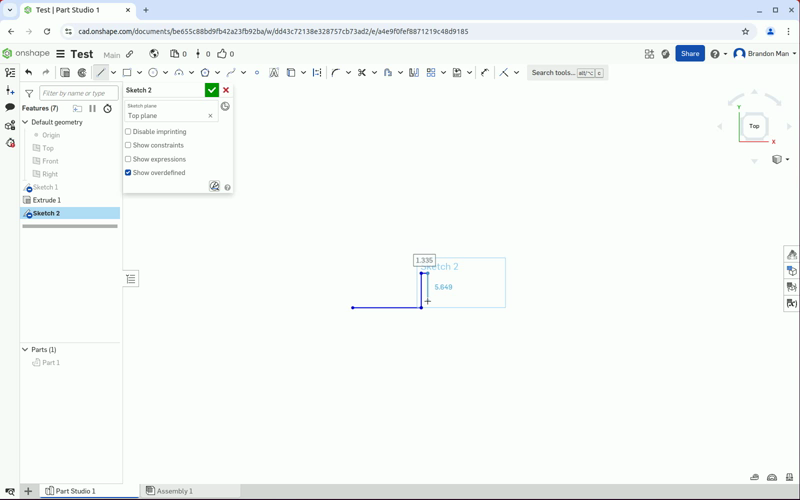
click(427, 300)
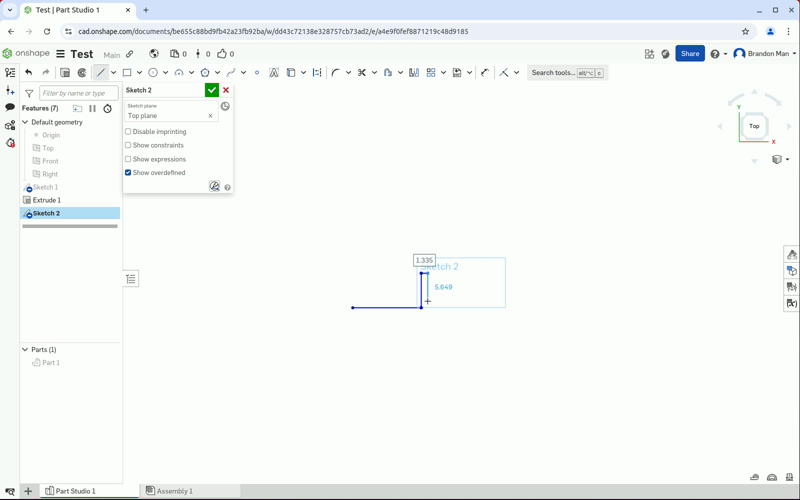
key_up(shift)
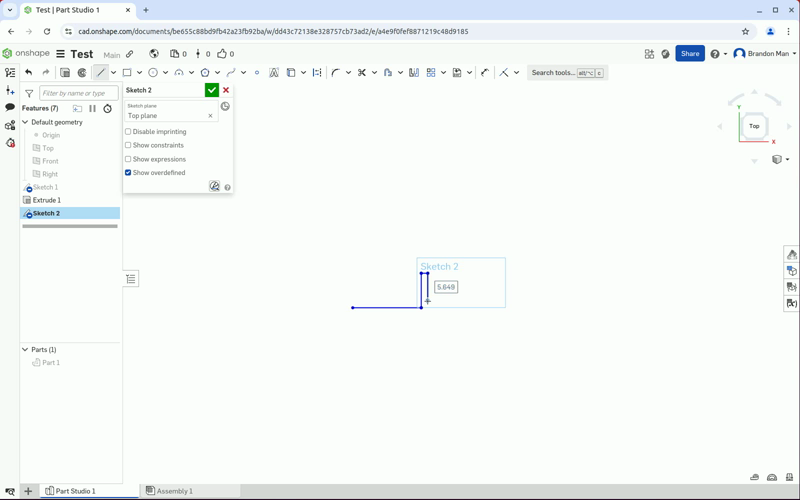
key_down(shift)
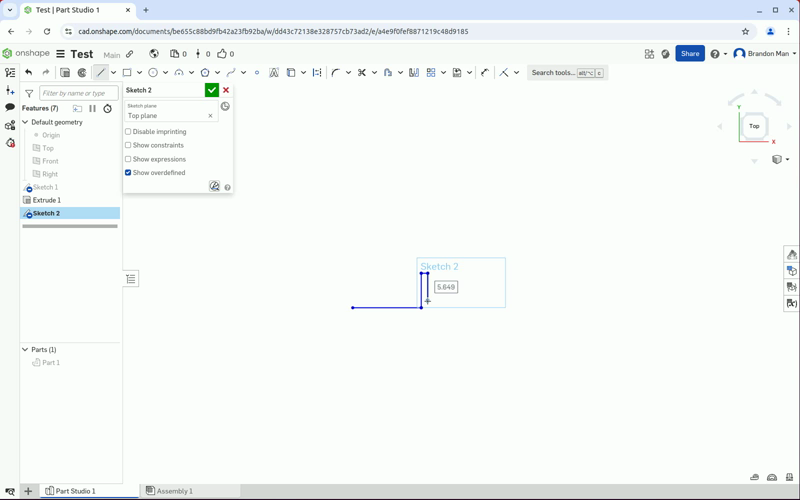
mouse_move(493, 300)
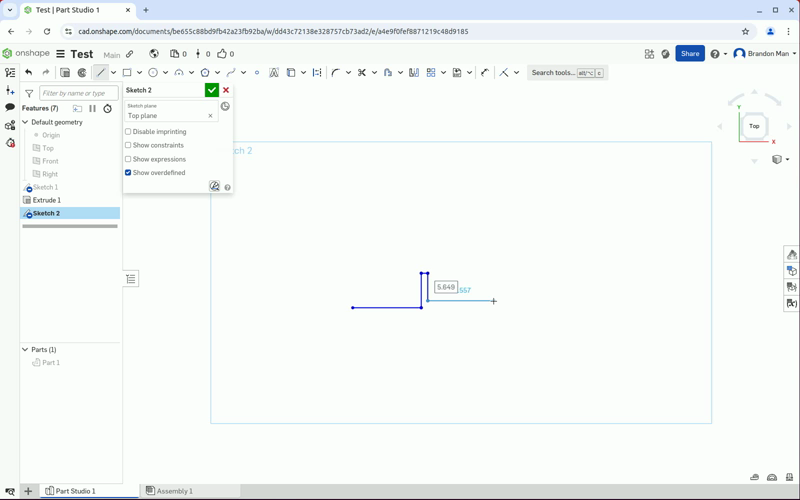
click(493, 300)
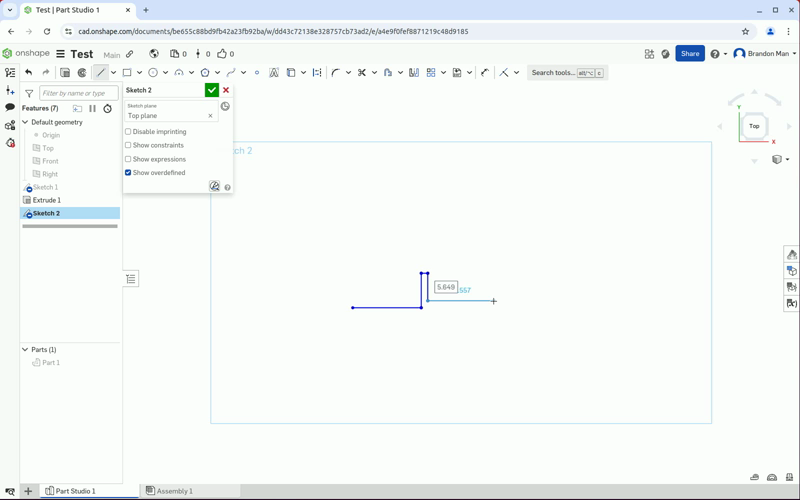
key_up(shift)
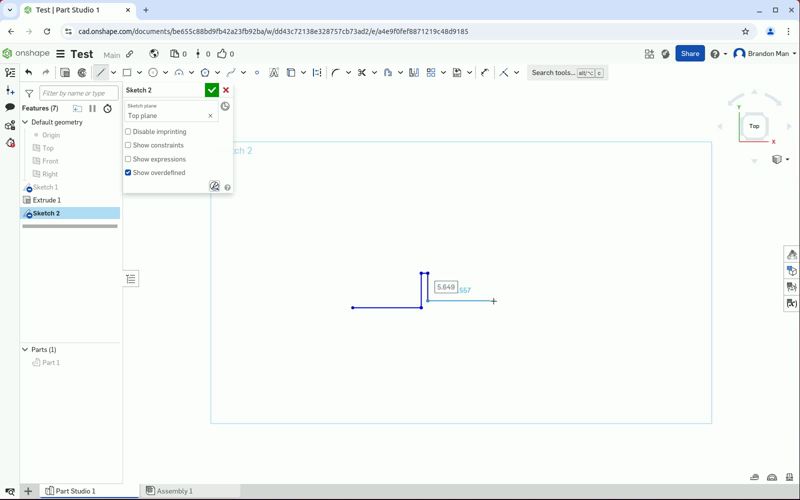
key_down(shift)
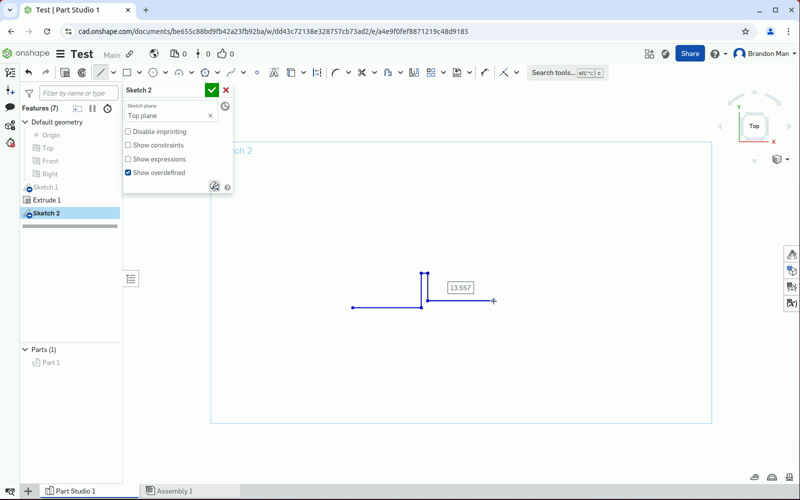
mouse_move(523, 300)
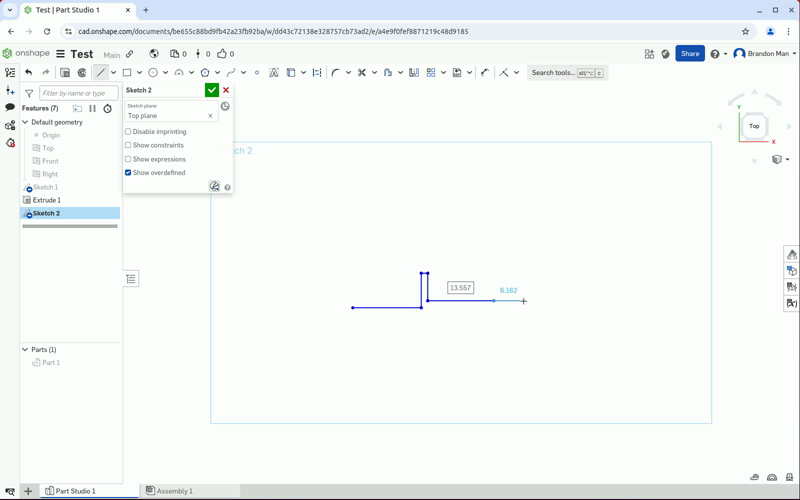
mouse_move(493, 273)
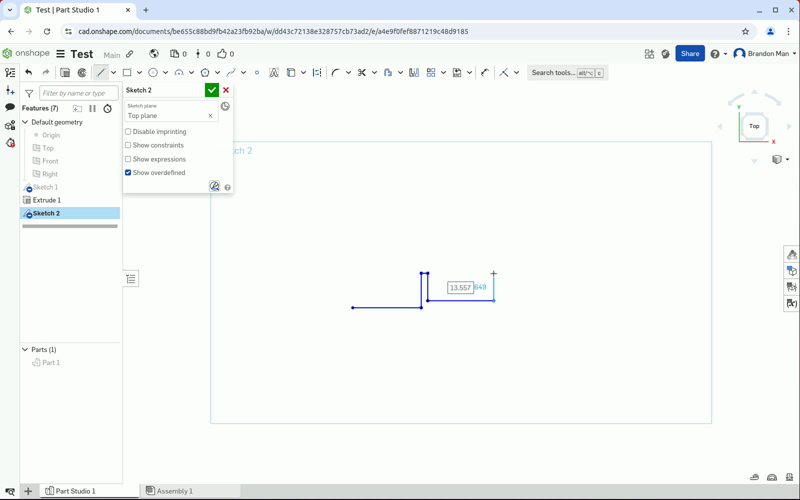
click(493, 273)
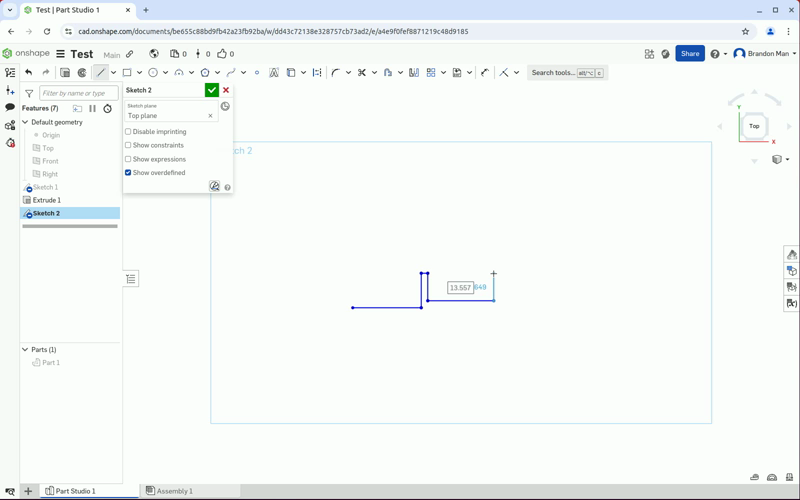
key_up(shift)
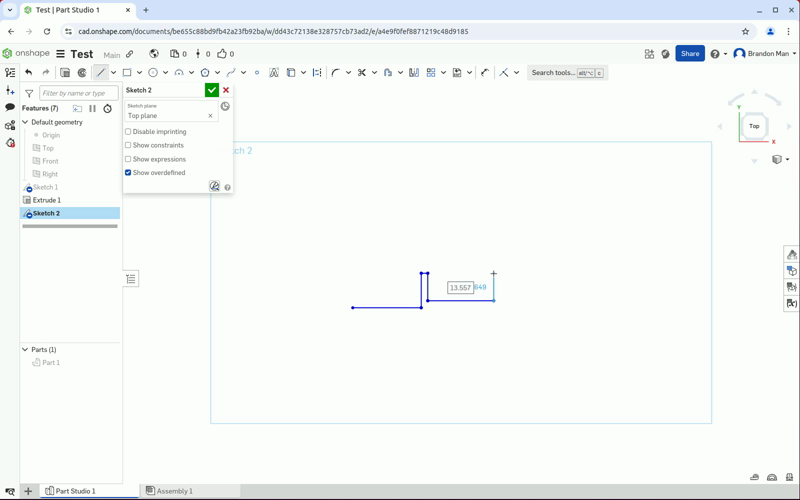
key_down(shift)
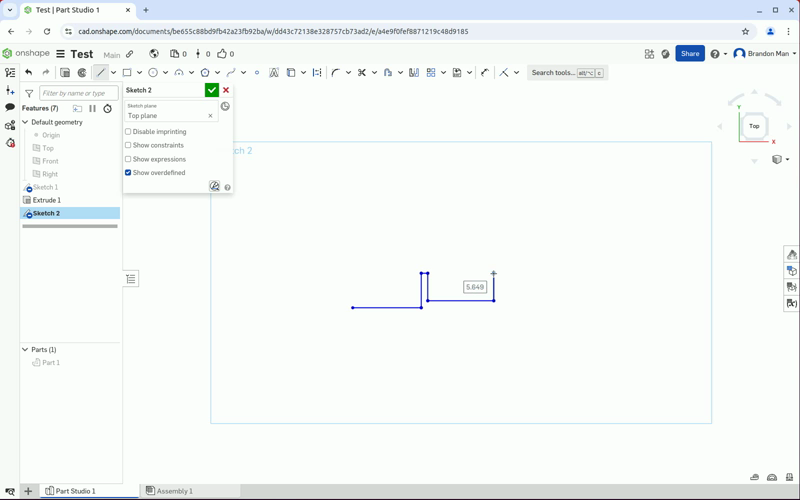
mouse_move(523, 273)
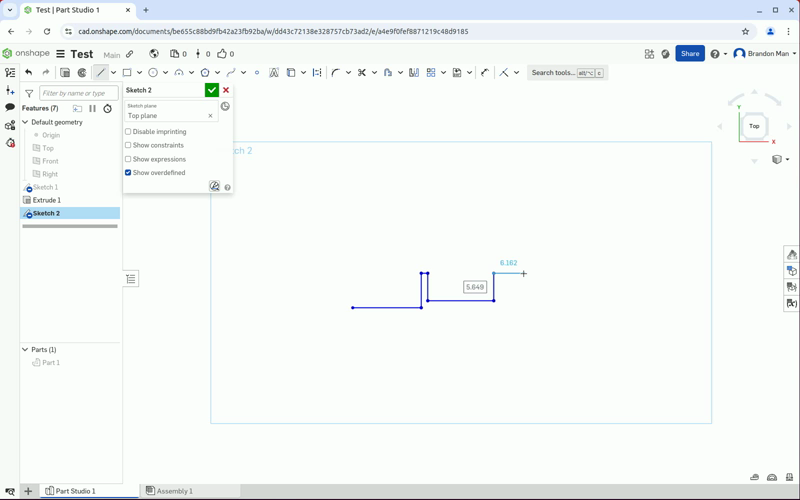
mouse_move(500, 273)
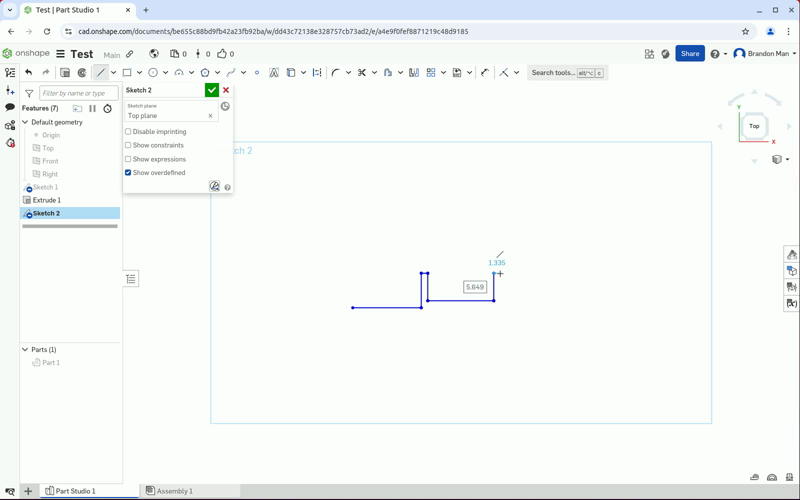
scroll(6)
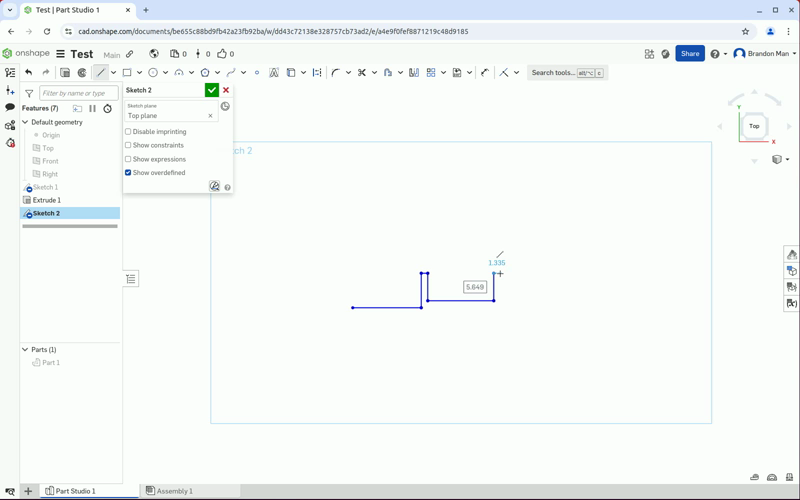
scroll(6)
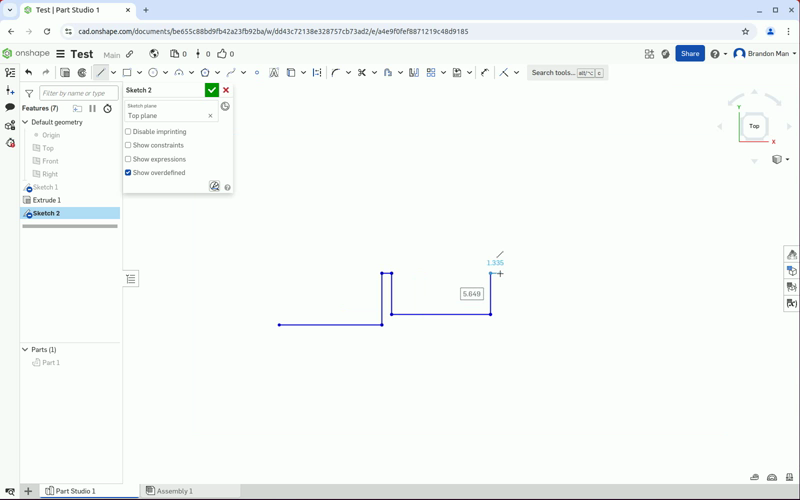
scroll(6)
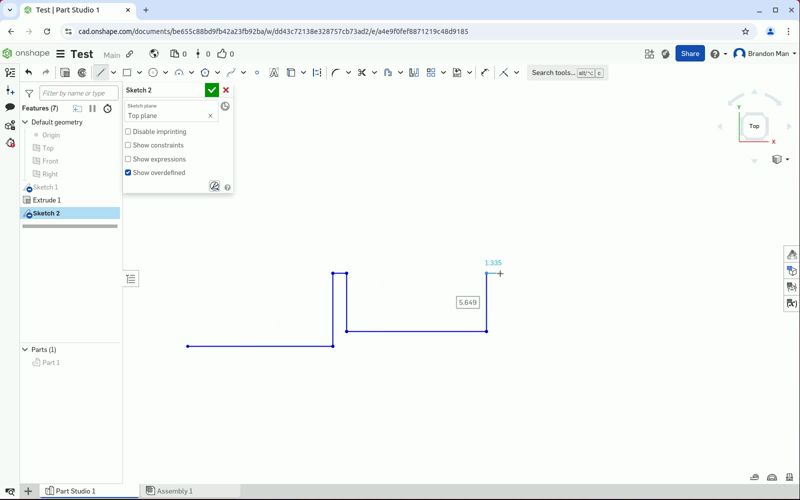
scroll(6)
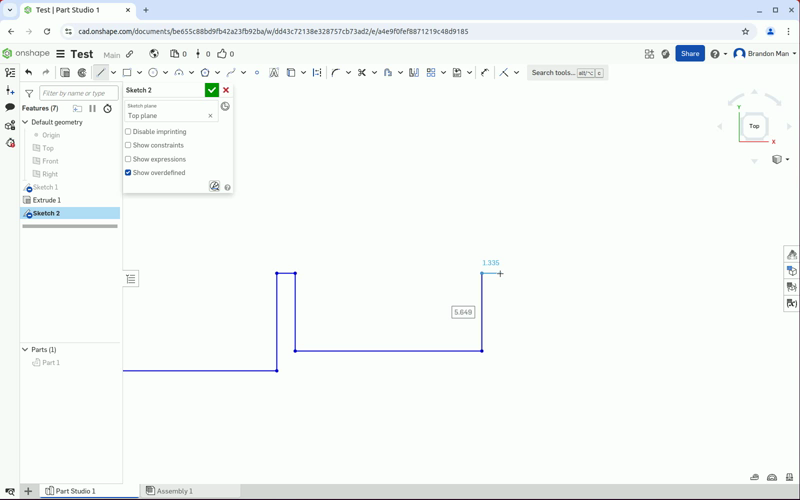
scroll(6)
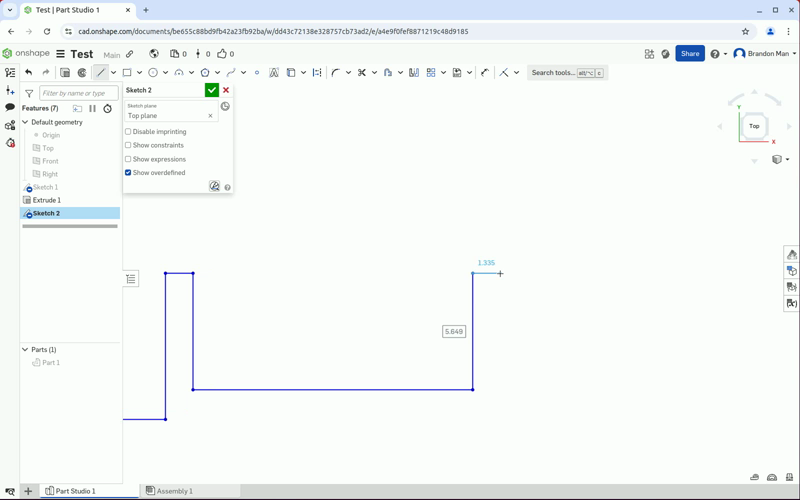
scroll(6)
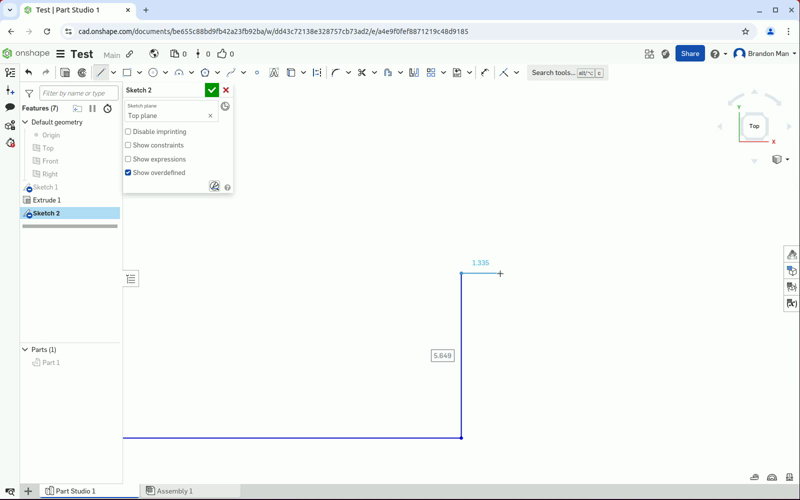
scroll(6)
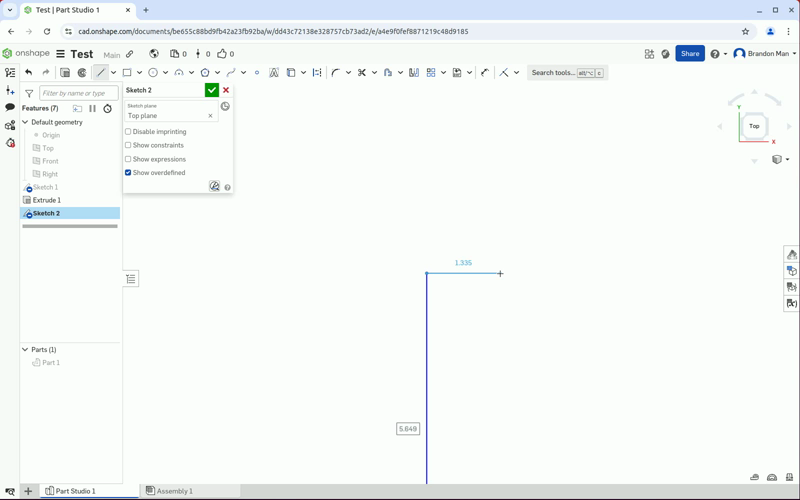
click(500, 273)
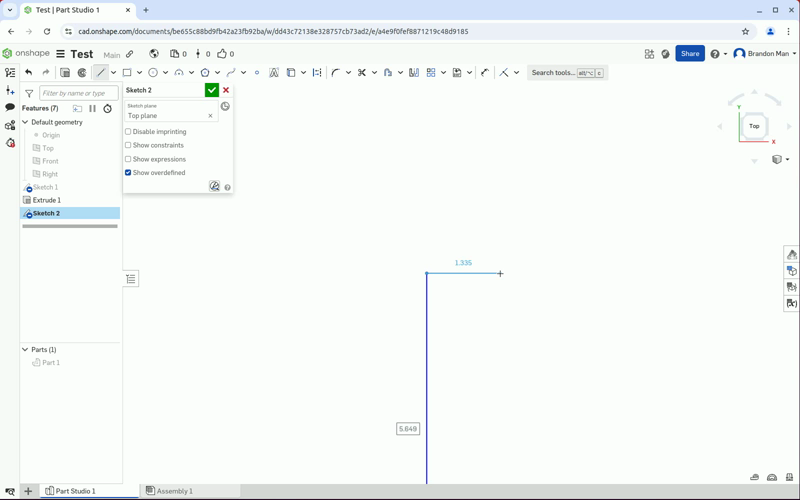
scroll(-6)
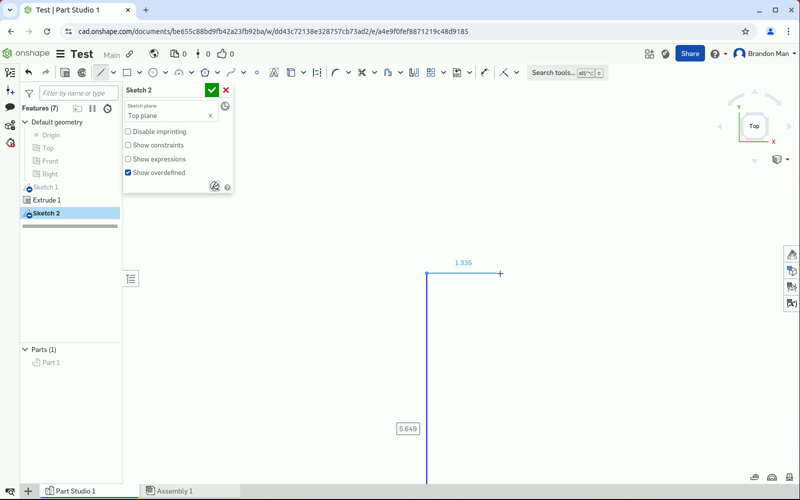
scroll(-6)
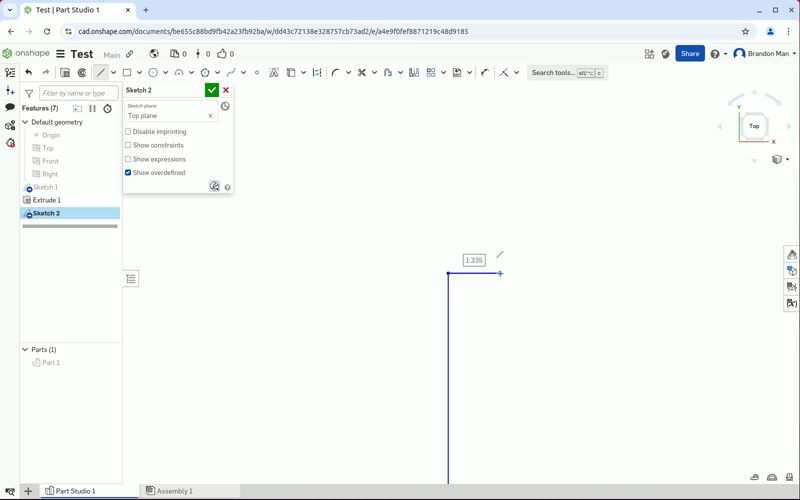
scroll(-6)
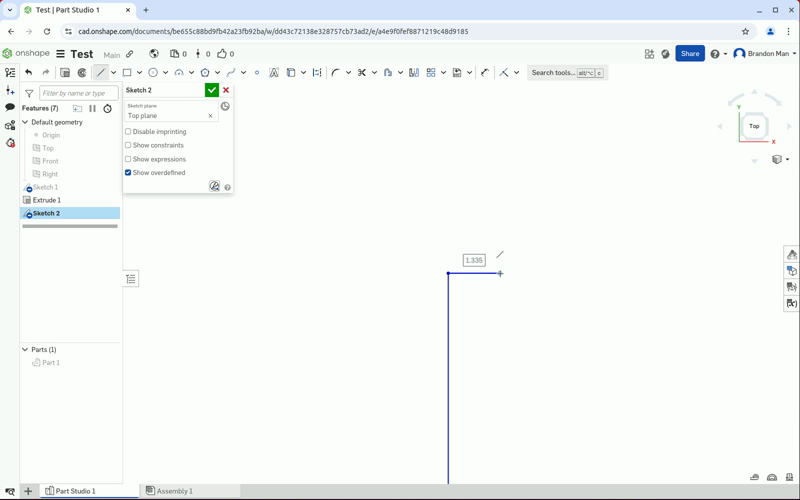
scroll(-6)
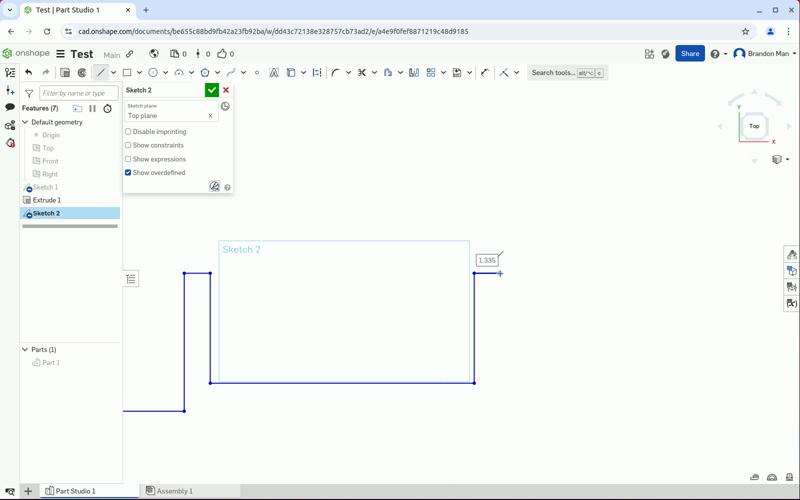
scroll(-6)
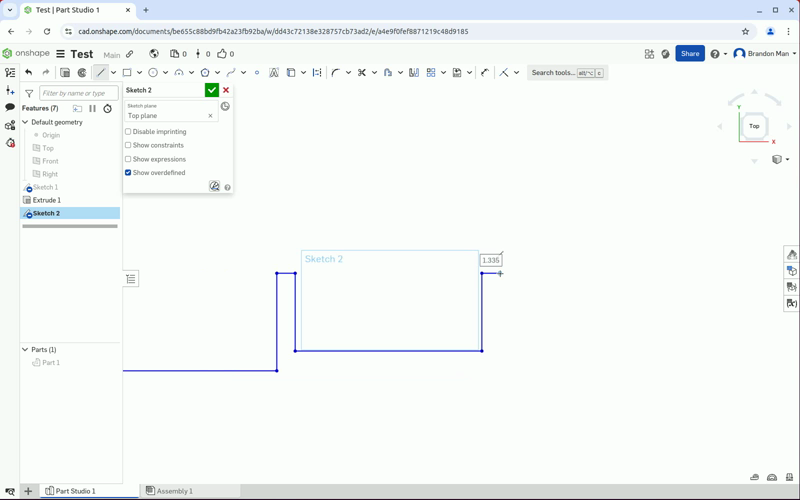
scroll(-6)
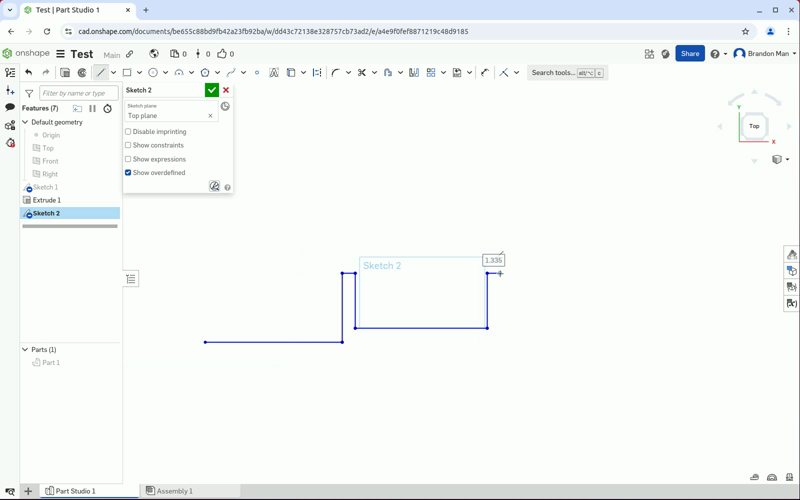
scroll(-6)
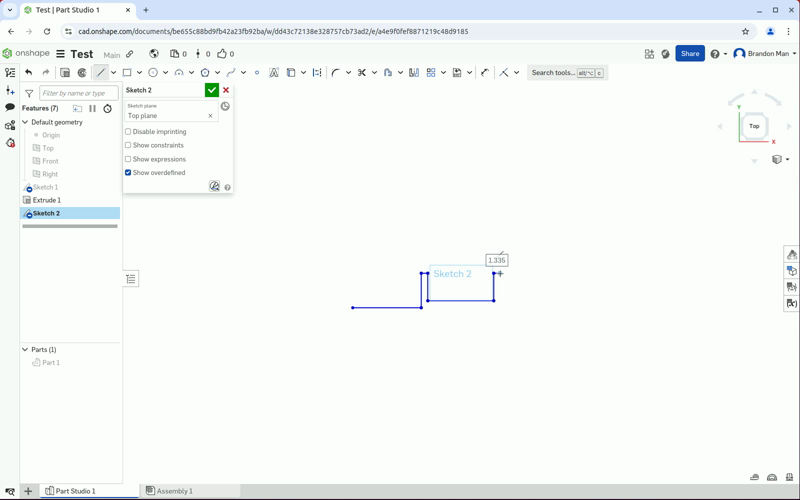
key_up(shift)
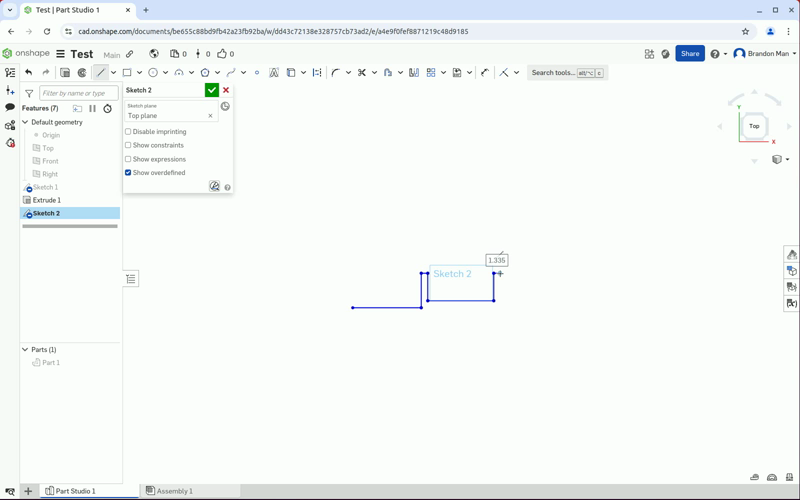
key_down(shift)
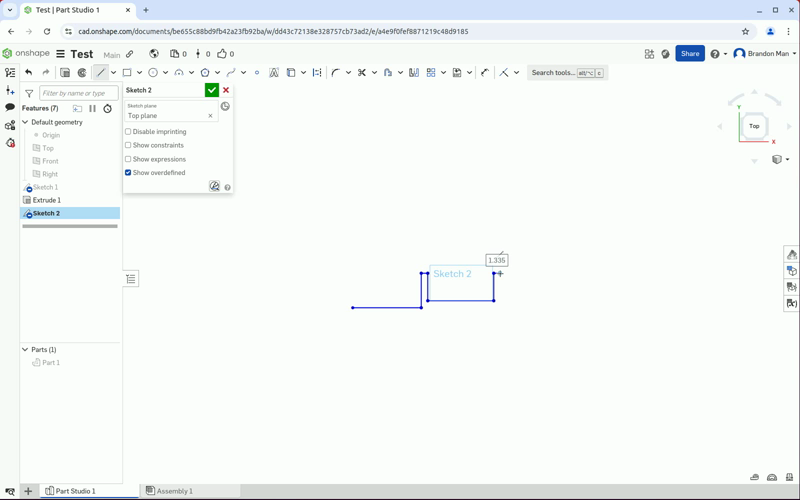
mouse_move(530, 273)
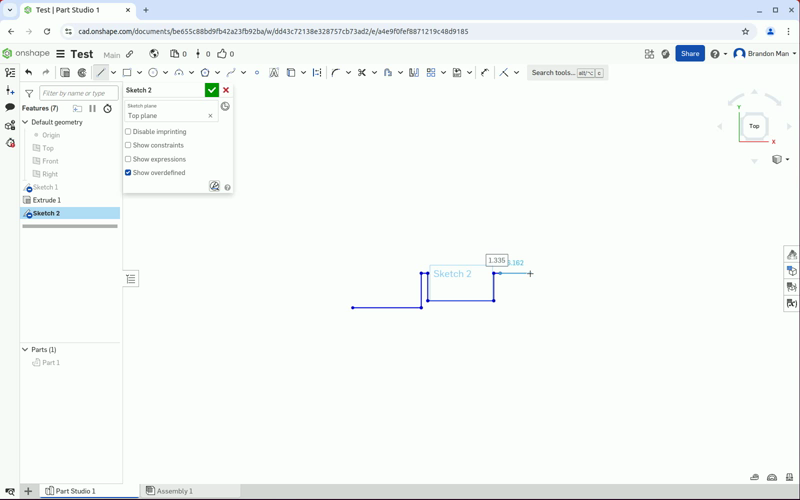
mouse_move(500, 307)
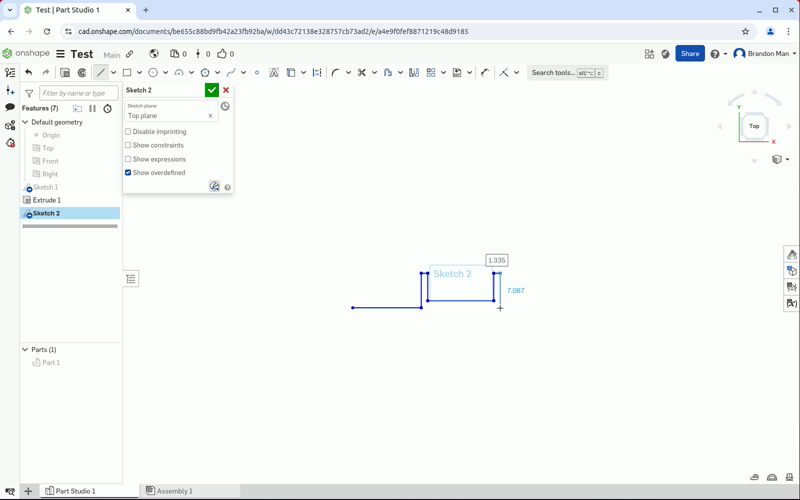
click(500, 307)
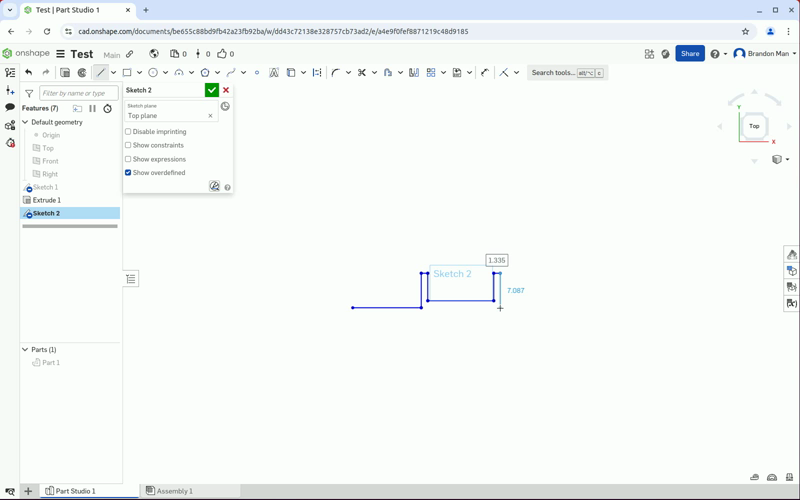
key_up(shift)
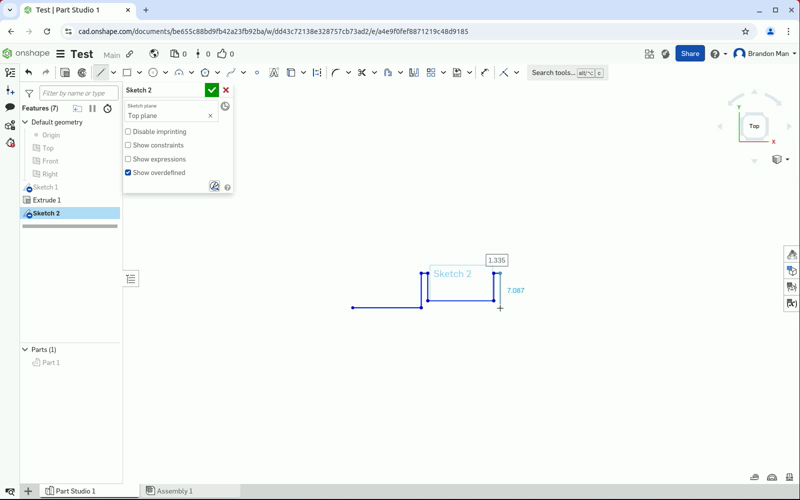
key_down(shift)
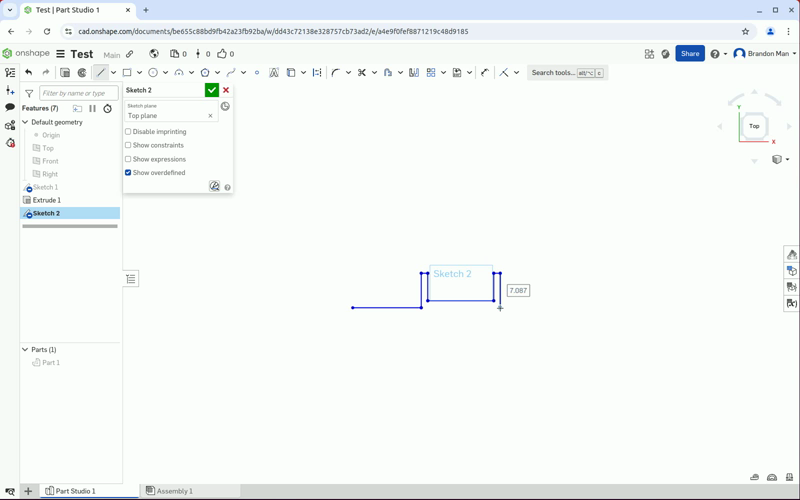
mouse_move(568, 307)
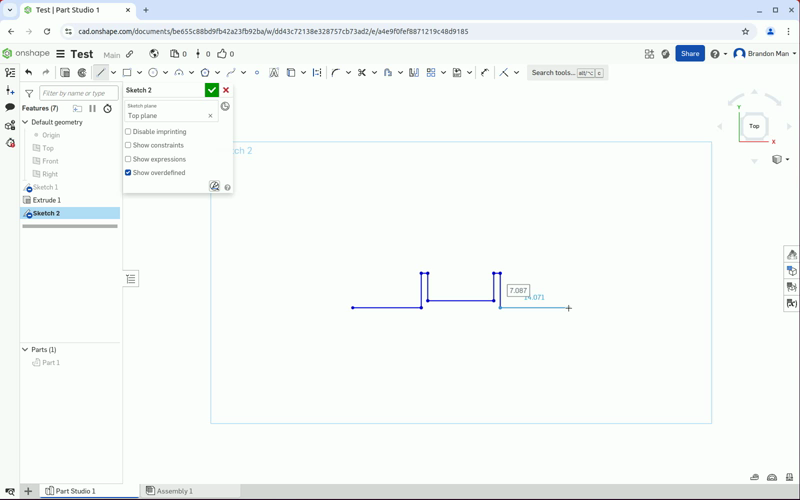
click(568, 307)
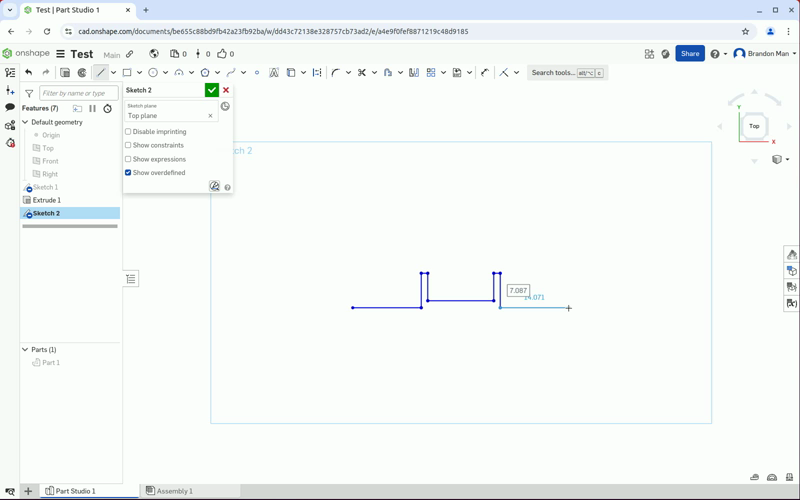
key_up(shift)
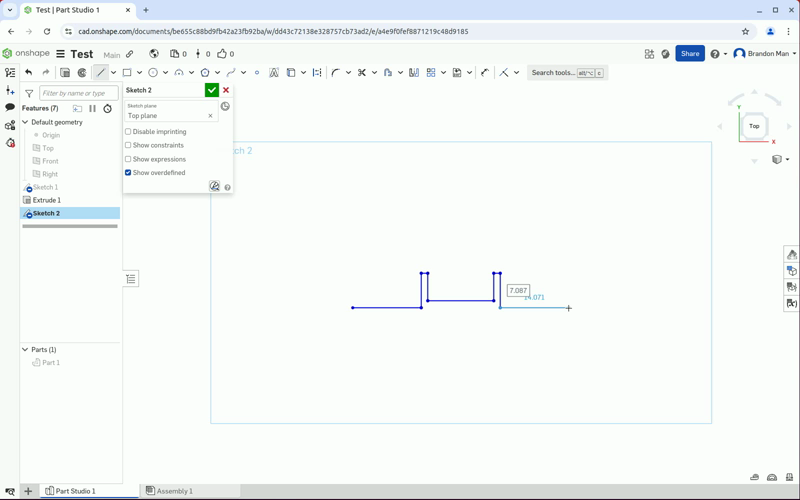
key_down(shift)
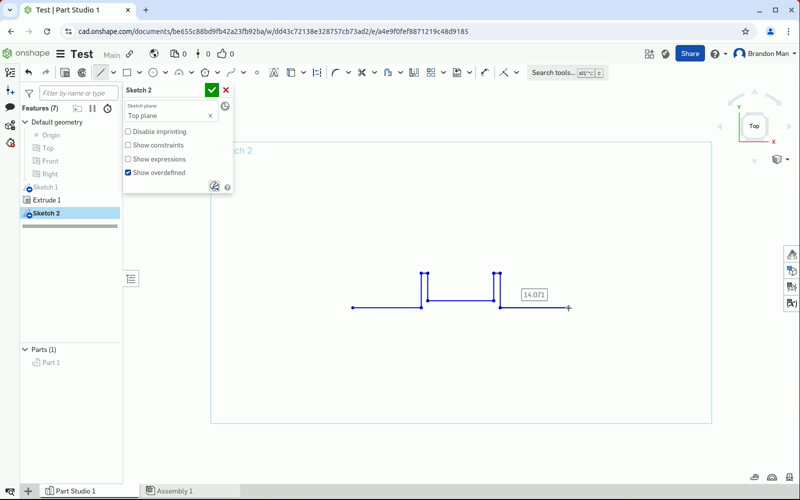
mouse_move(589, 307)
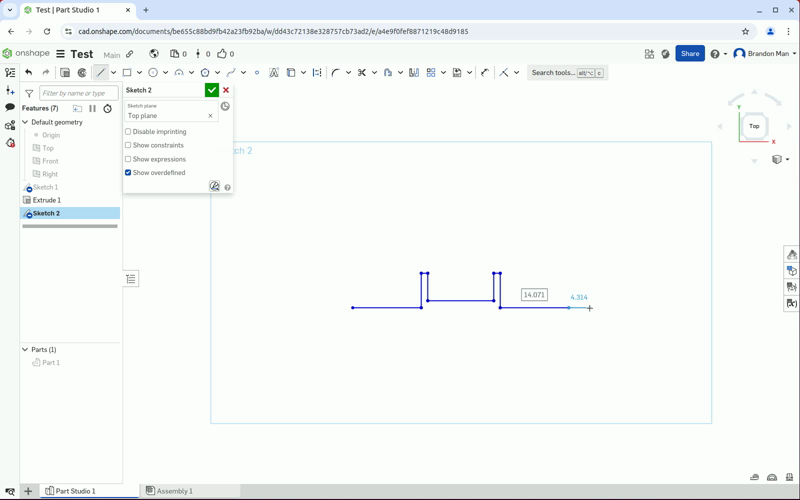
mouse_move(568, 259)
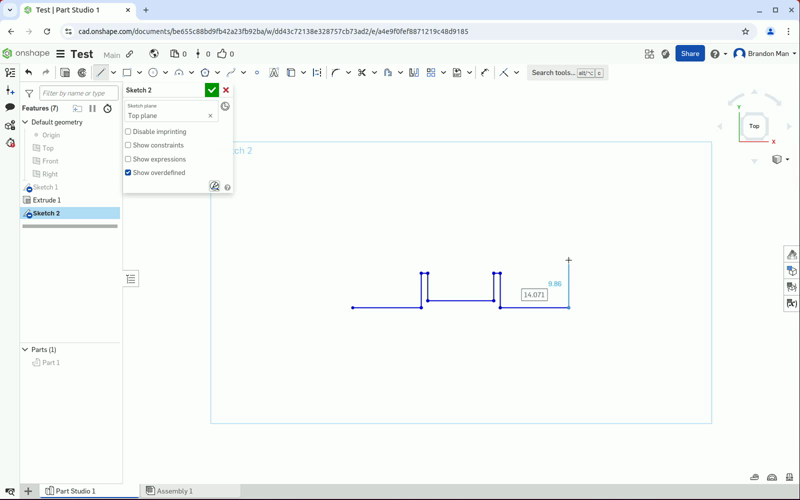
click(568, 259)
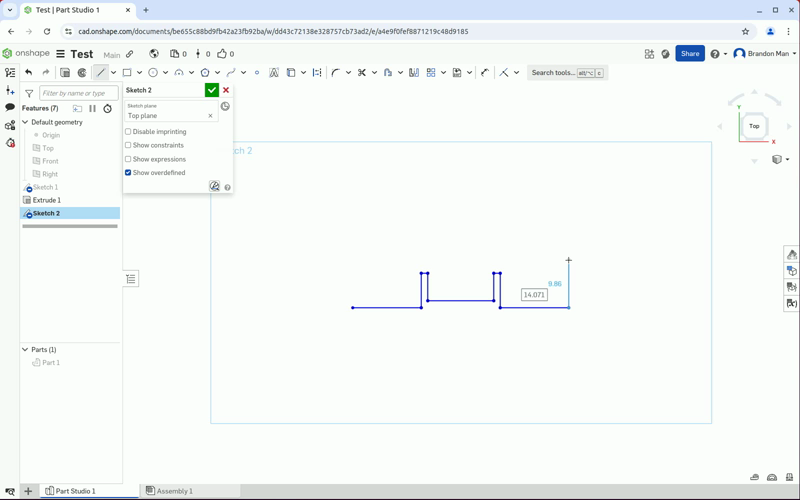
key_up(shift)
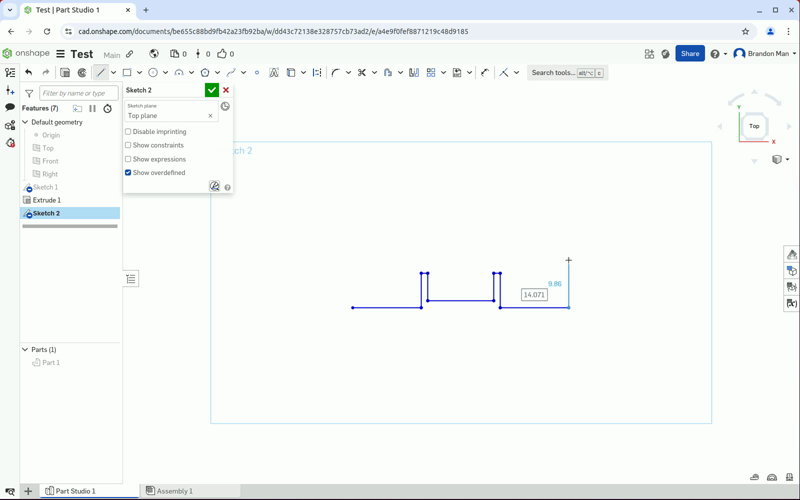
key_down(shift)
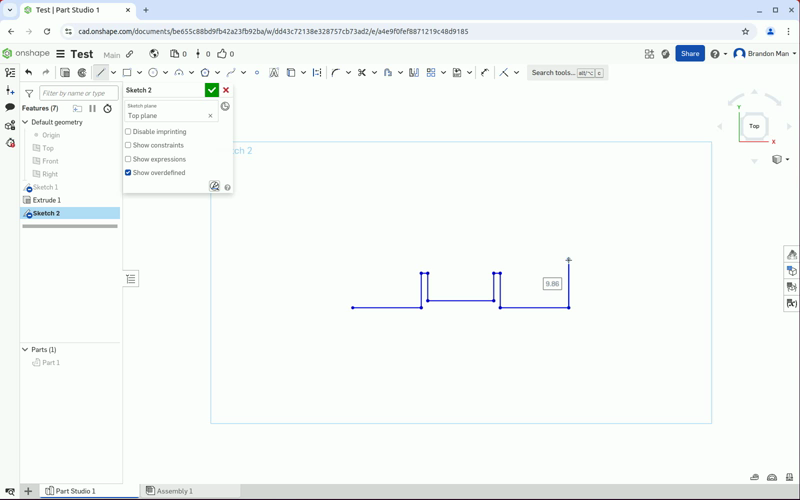
mouse_move(352, 259)
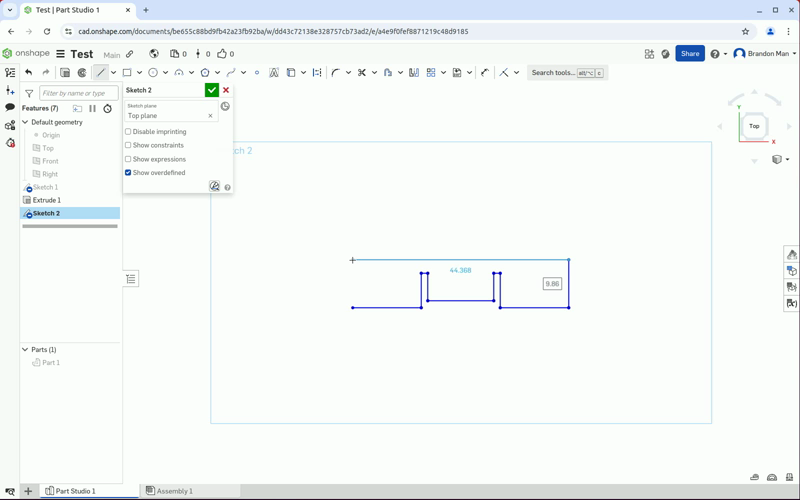
click(352, 259)
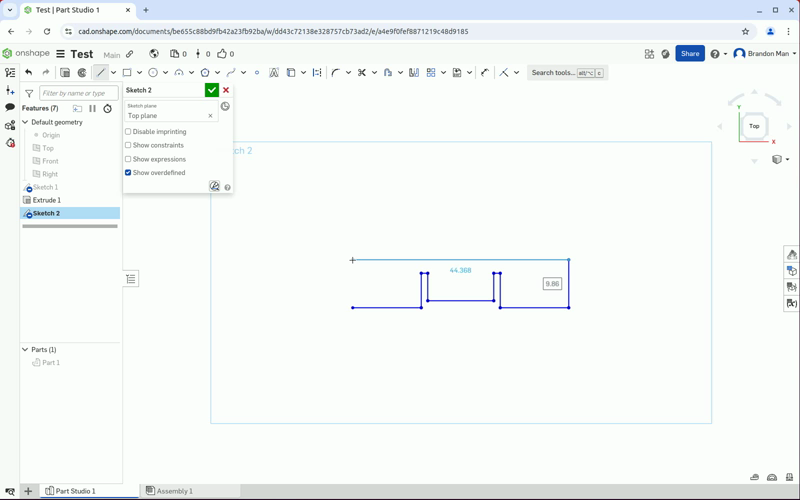
key_up(shift)
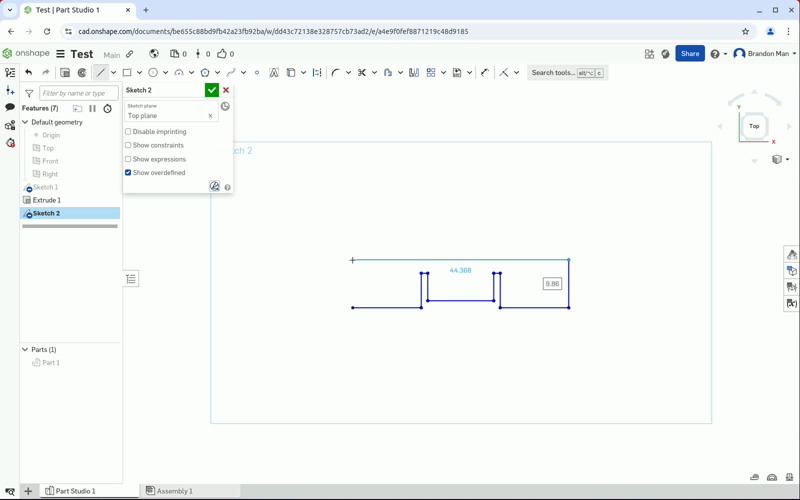
mouse_move(382, 259)
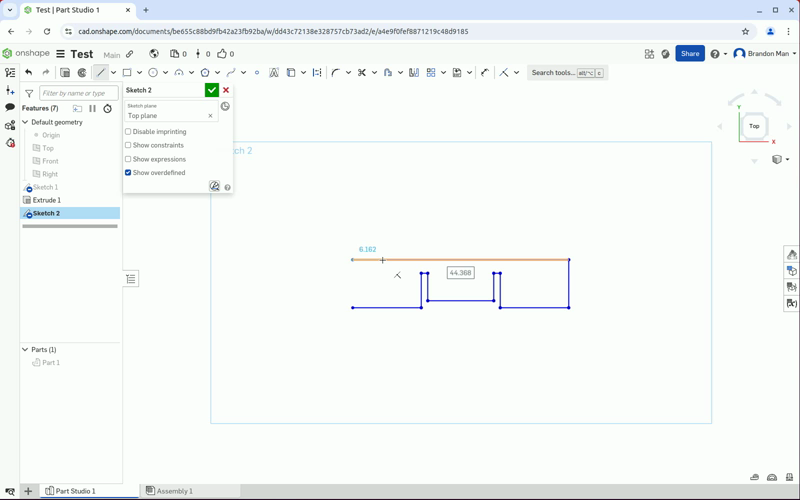
key_down(shift)
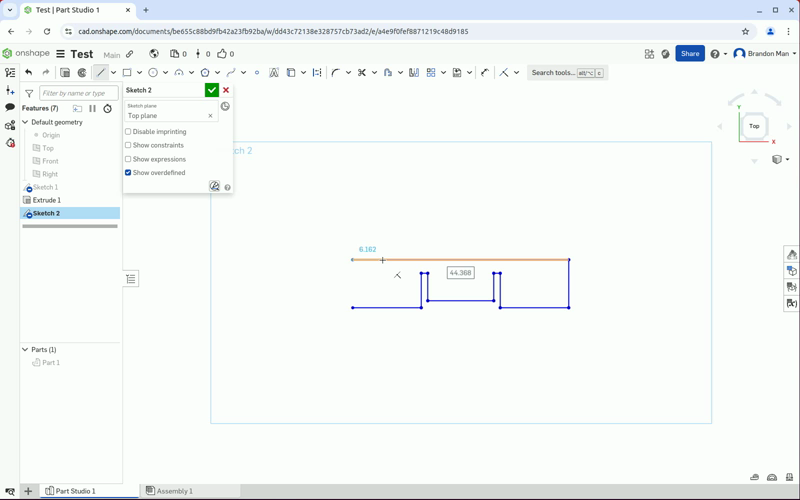
mouse_move(352, 307)
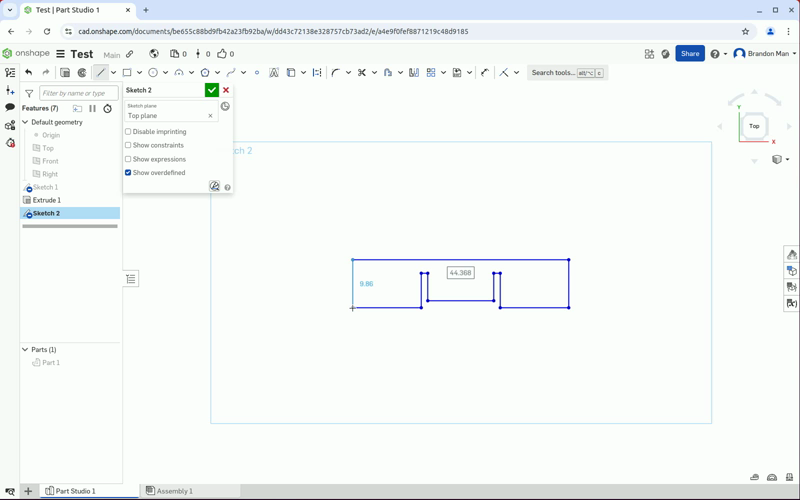
key_up(shift)
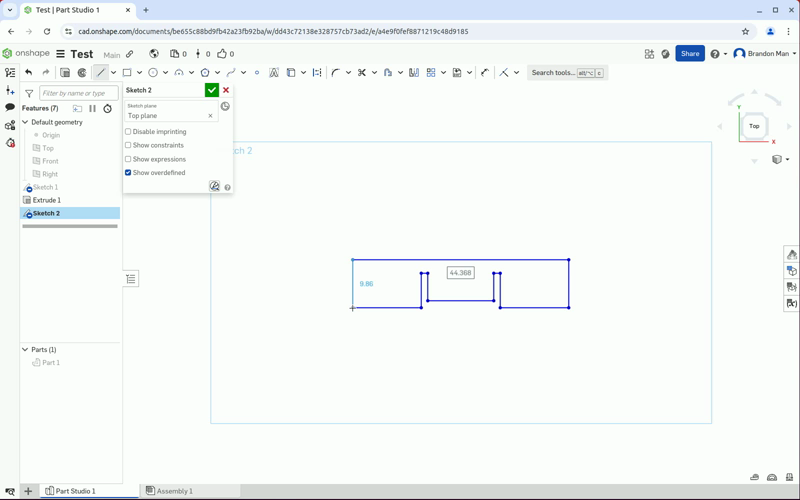
click(352, 307)
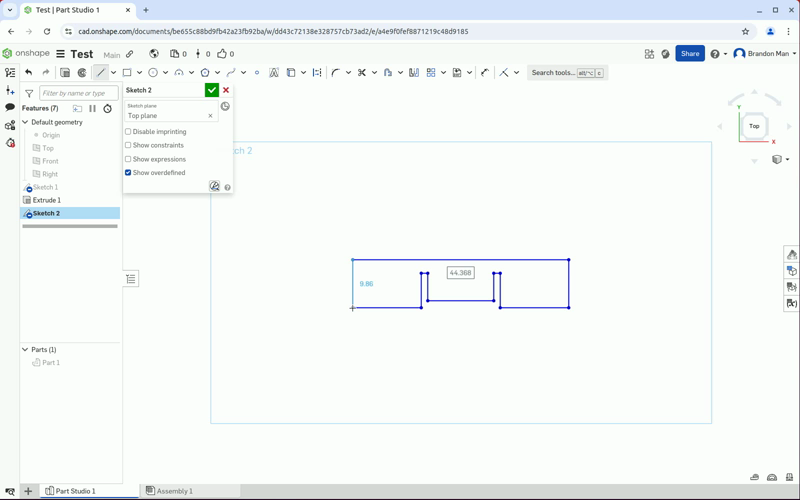
key(esc)
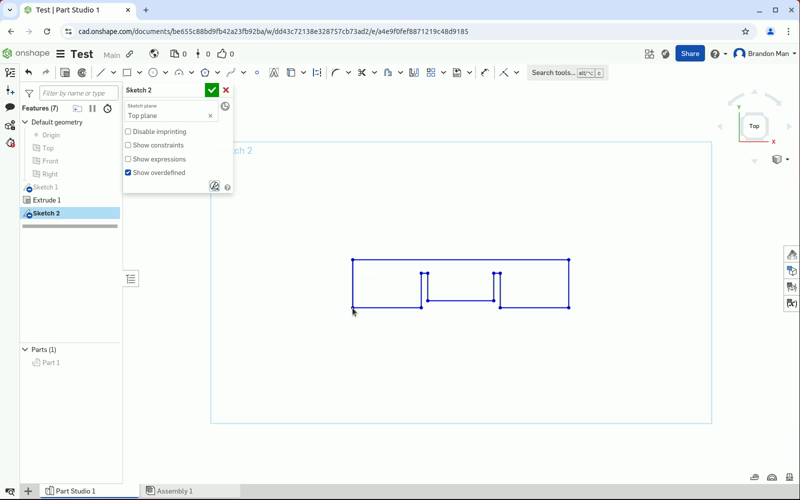
mouse_move(541, 294)
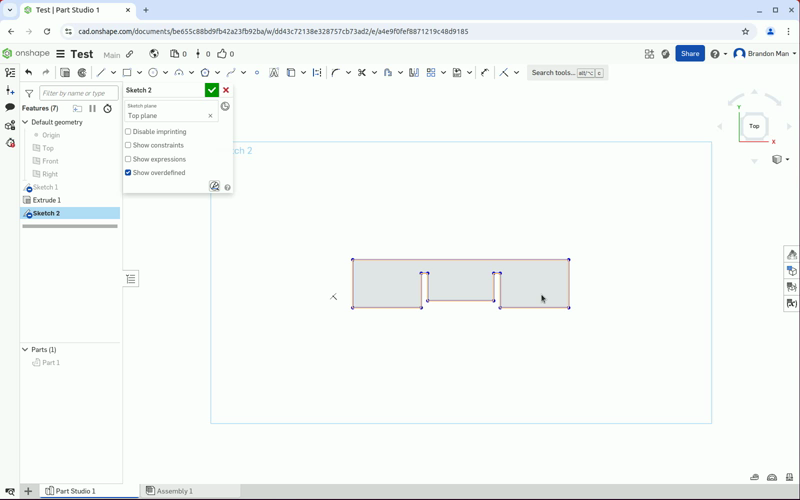
click(541, 294)
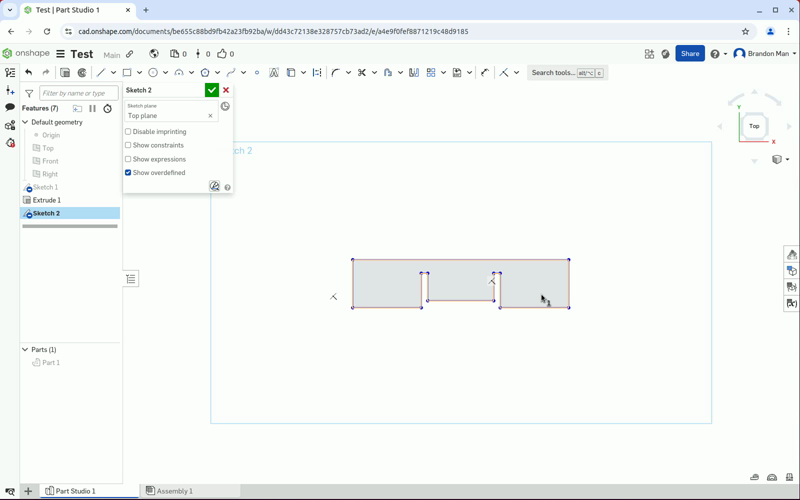
mouse_move(73, 352)
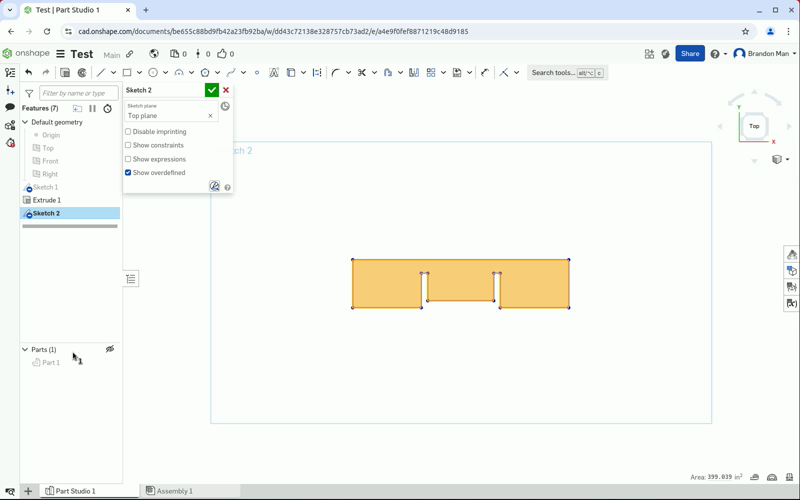
key(shift+y)
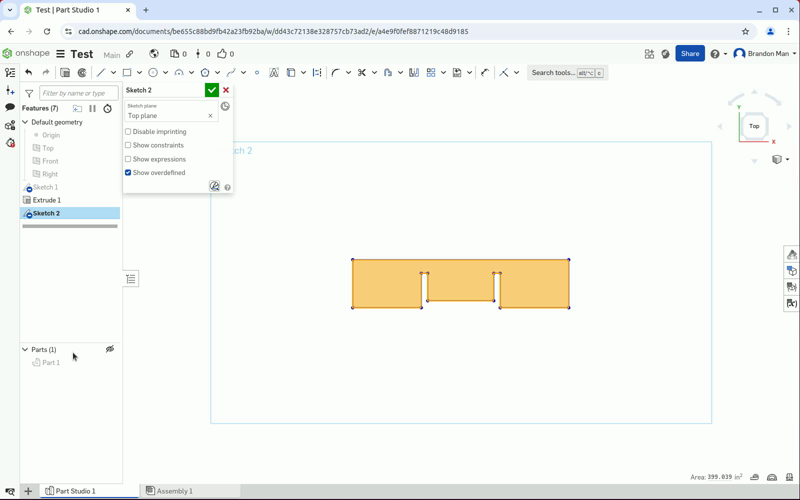
key(shift+e)
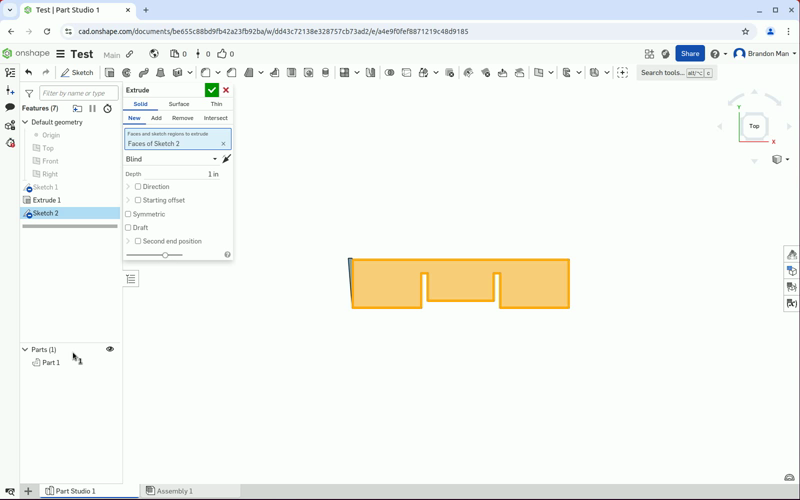
mouse_move(143, 106)
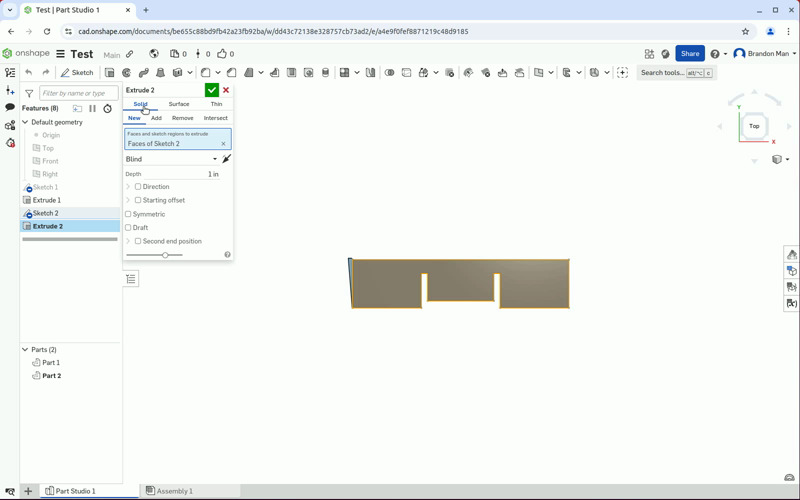
click(143, 106)
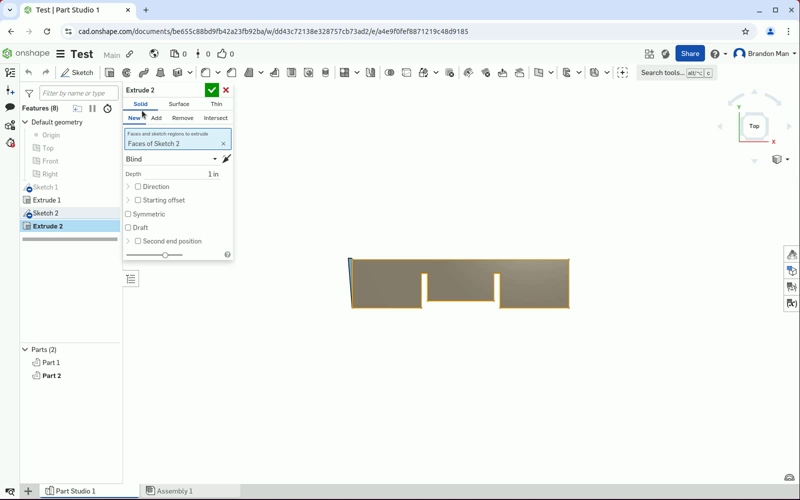
mouse_move(137, 120)
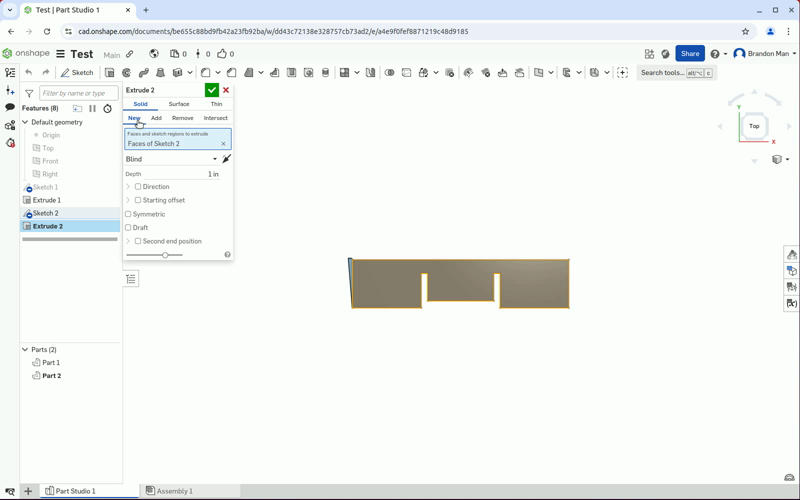
click(137, 120)
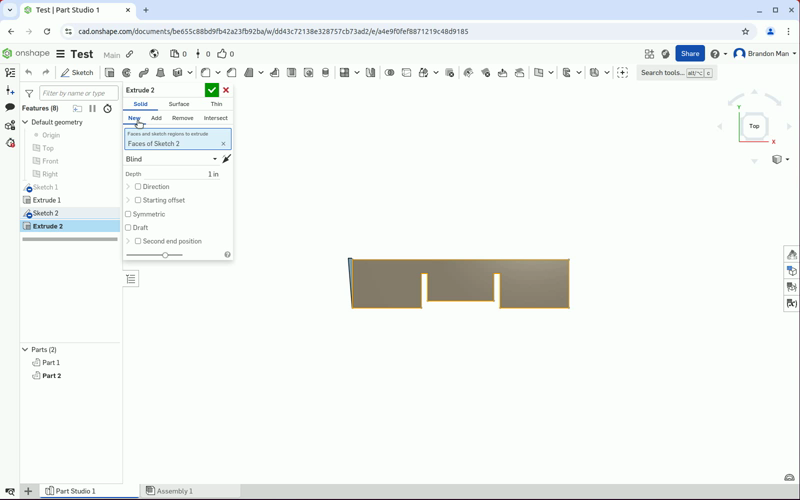
key(tab, 4)
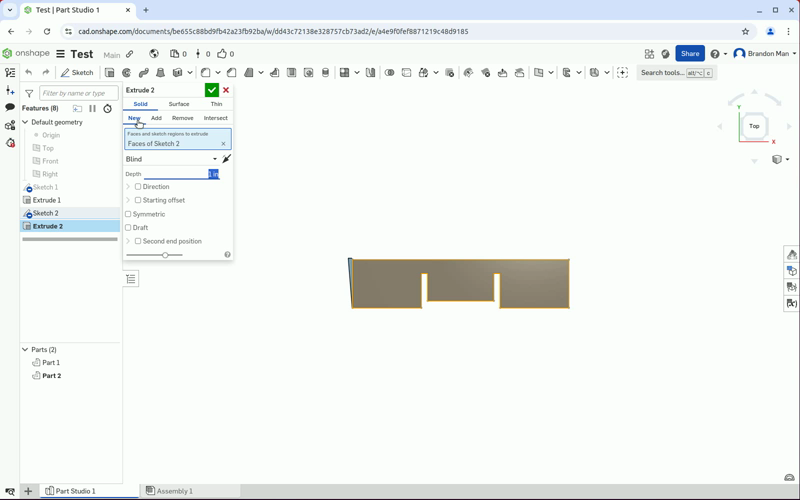
text(0.963)
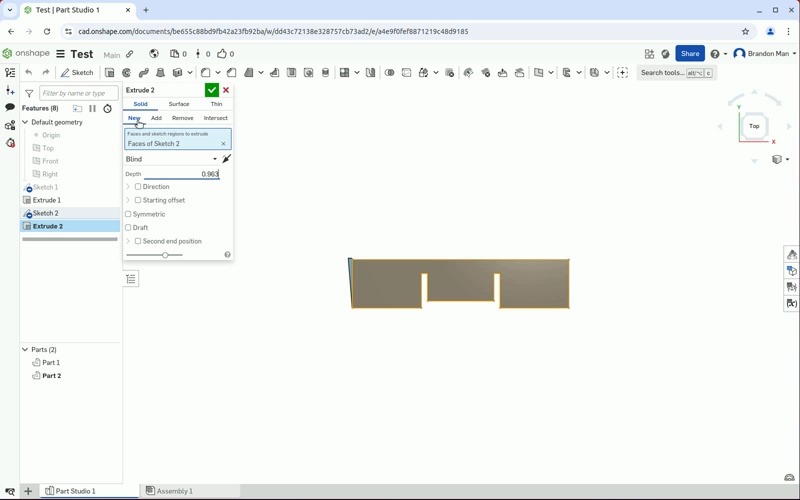
key(enter)
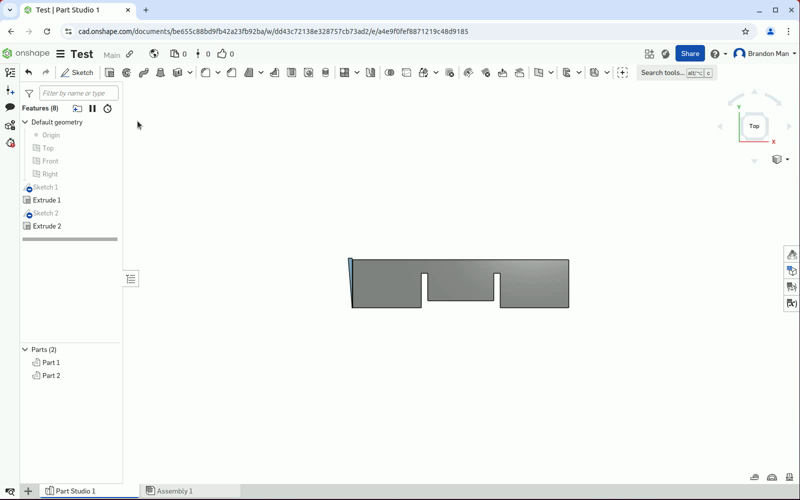
key(shift+h)
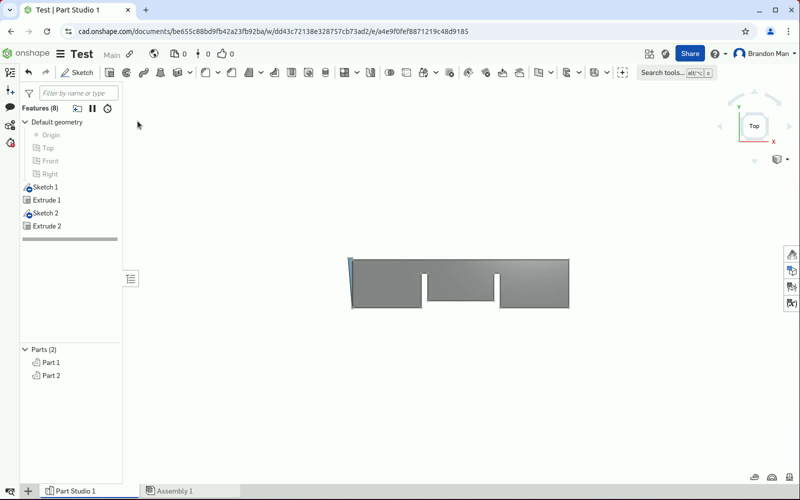
key(shift+h)
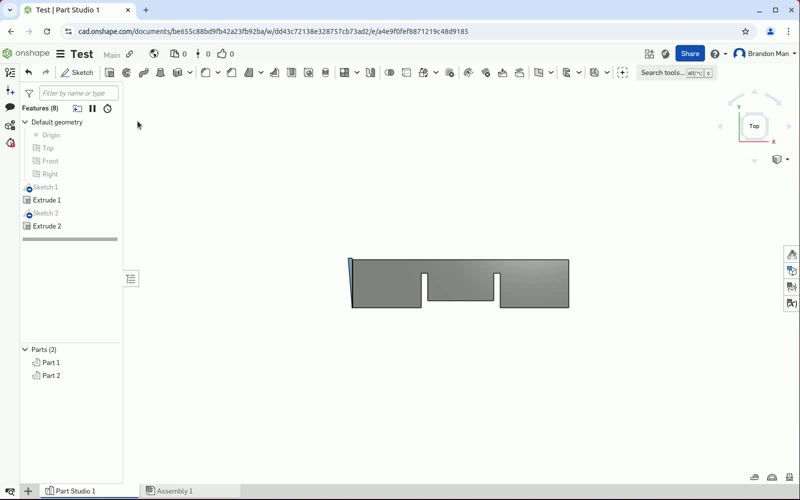
mouse_move(73, 189)
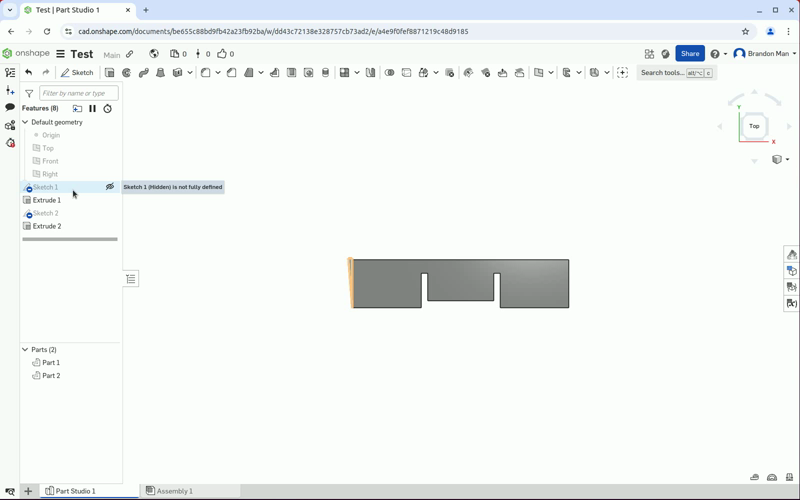
click(73, 189)
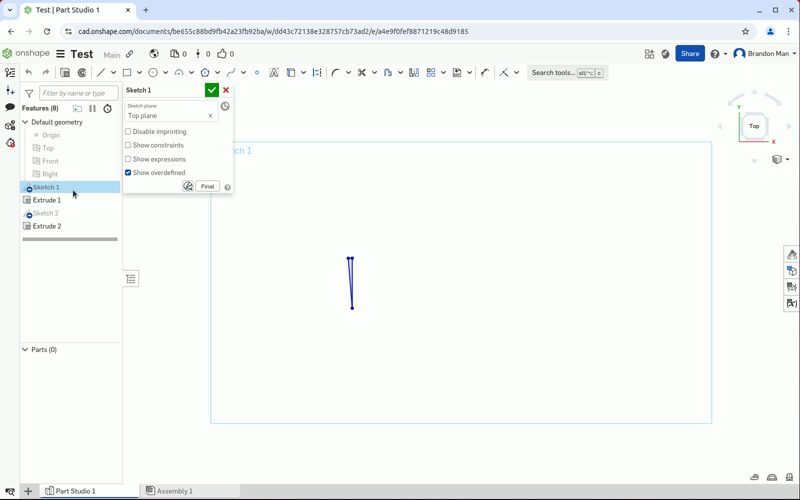
mouse_move(229, 92)
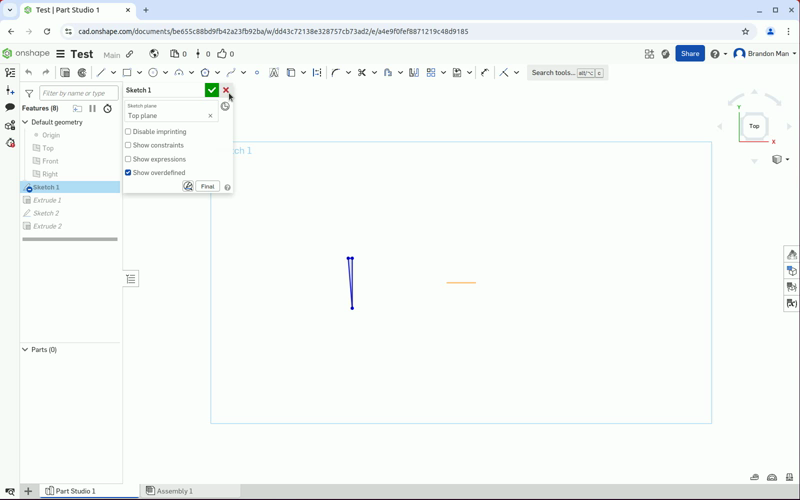
click(229, 92)
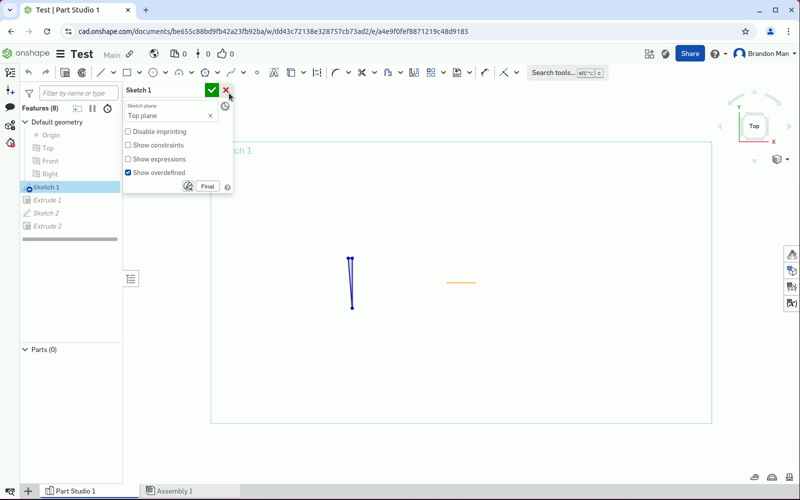
key(shift+s)
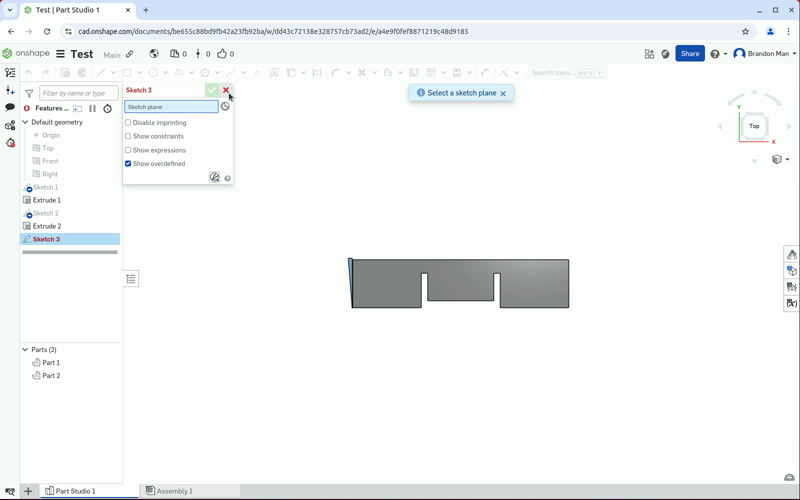
mouse_move(73, 150)
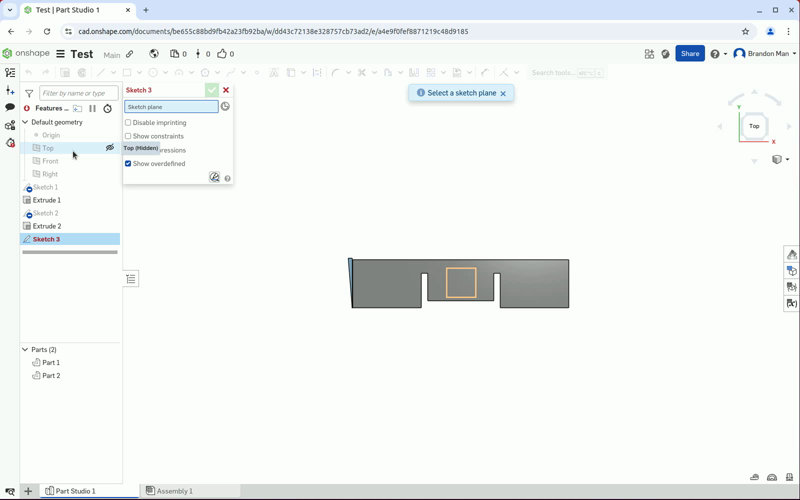
click(73, 150)
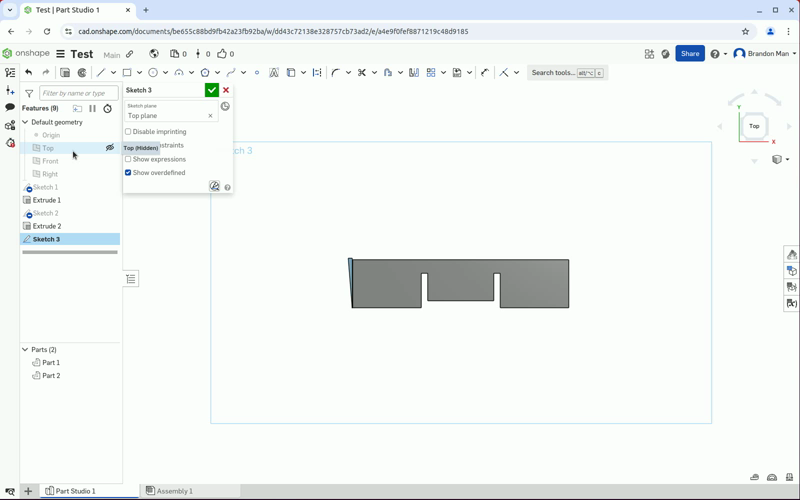
mouse_move(73, 352)
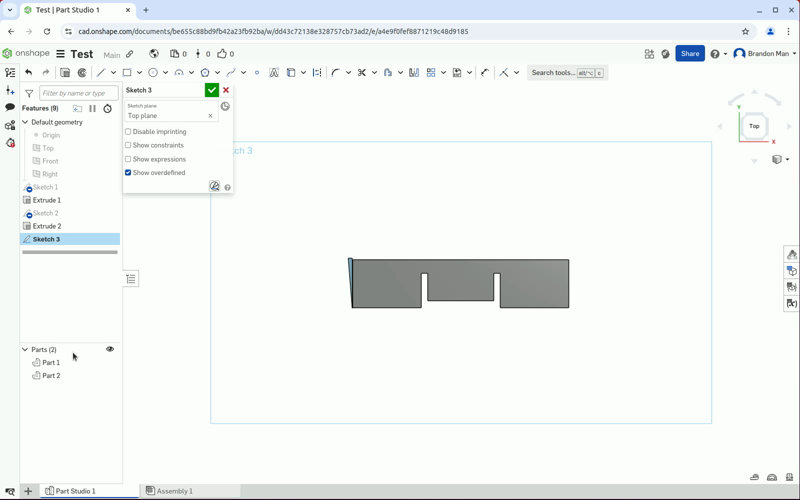
key(y)
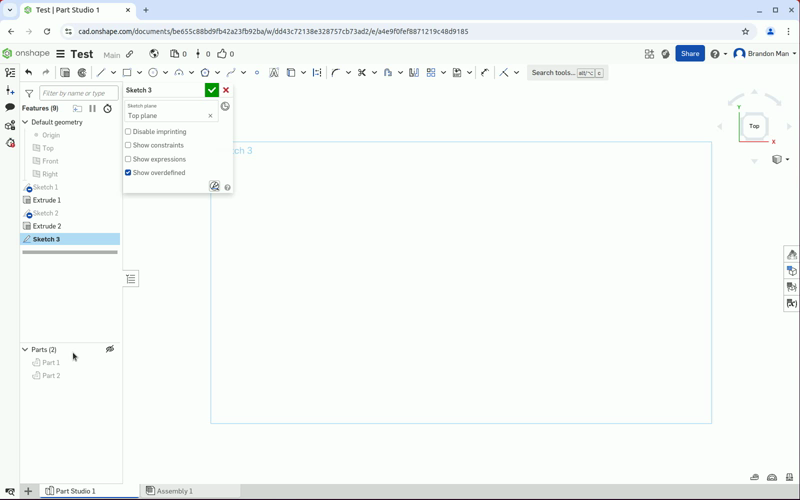
key(l)
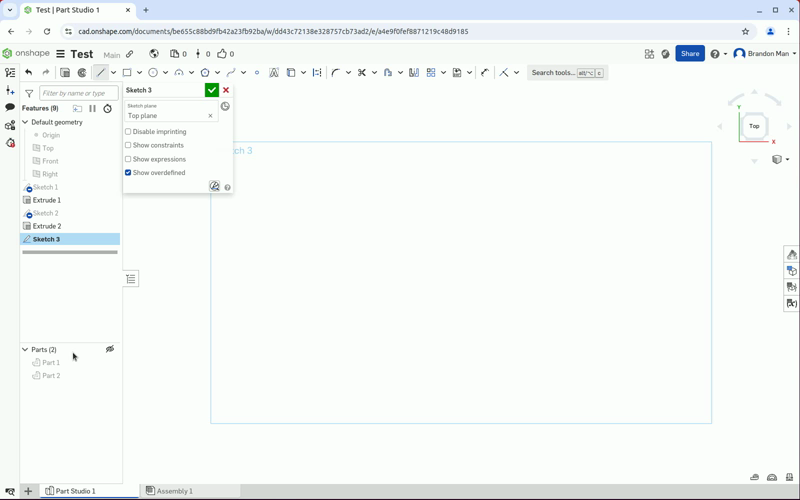
key_down(shift)
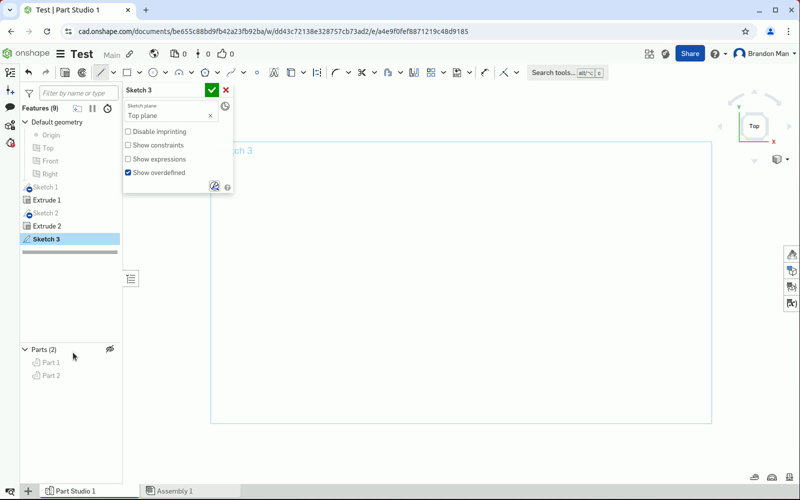
mouse_move(568, 307)
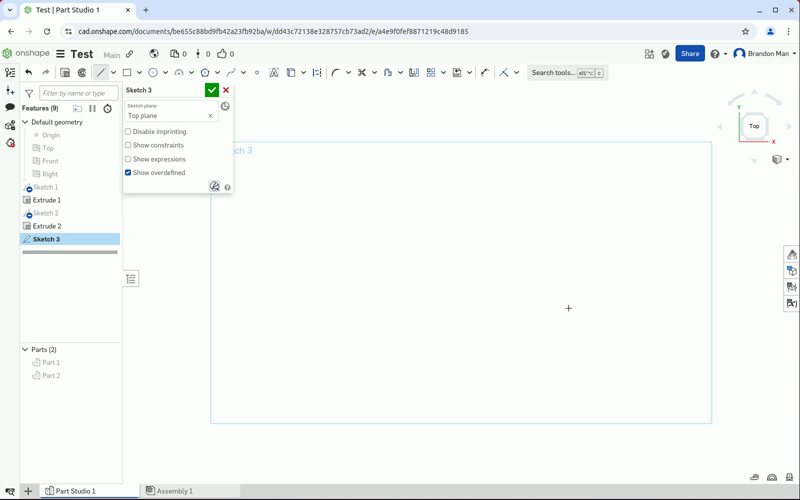
click(568, 307)
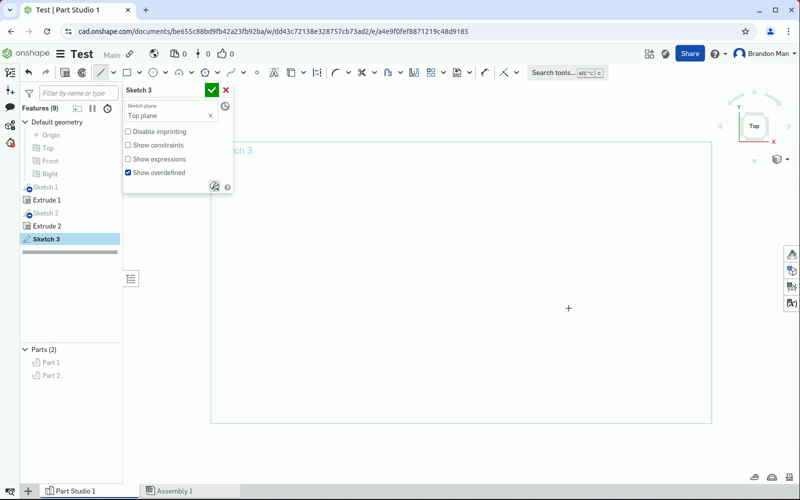
key_up(shift)
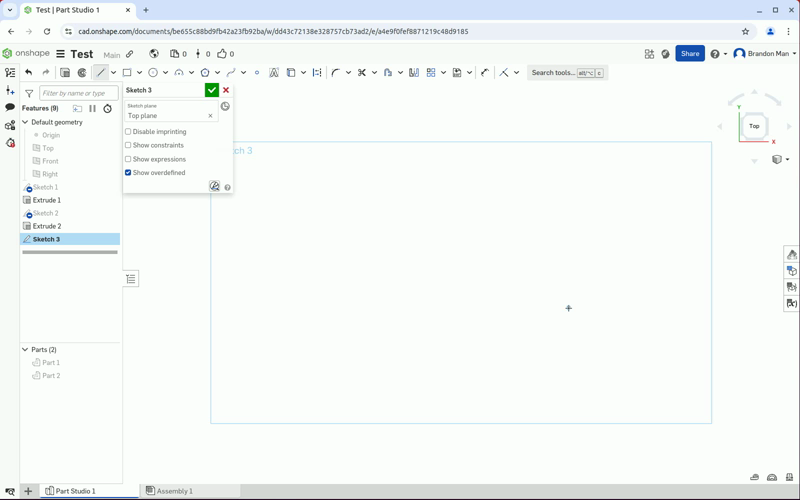
key_down(shift)
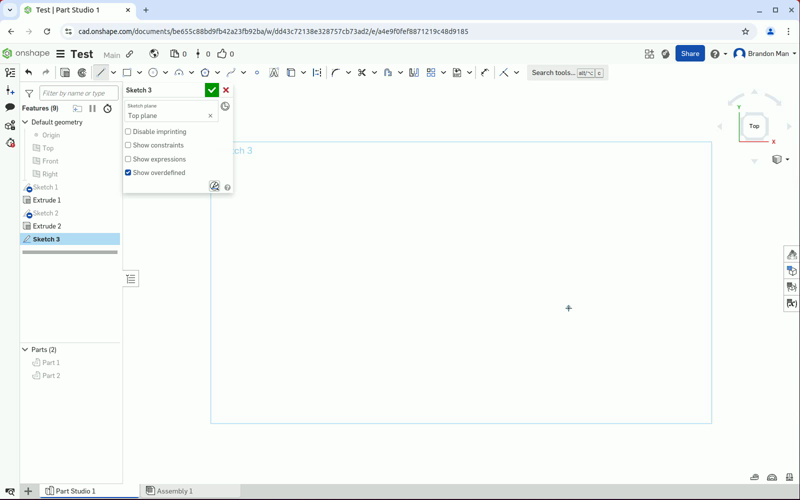
mouse_move(589, 307)
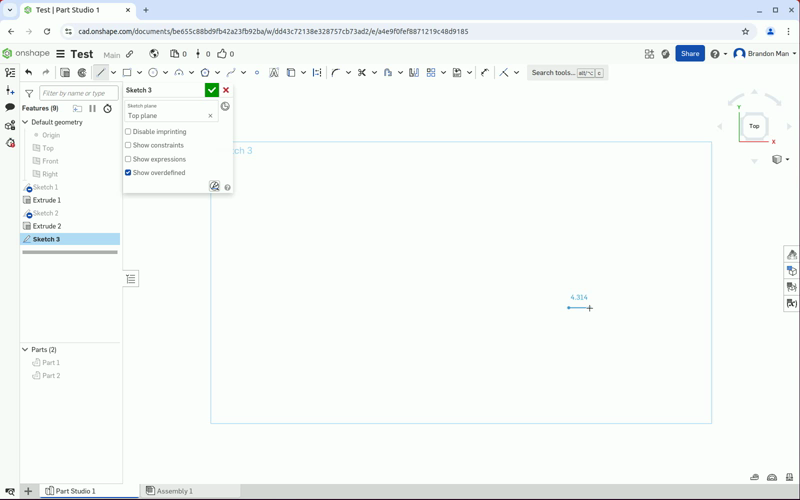
mouse_move(572, 257)
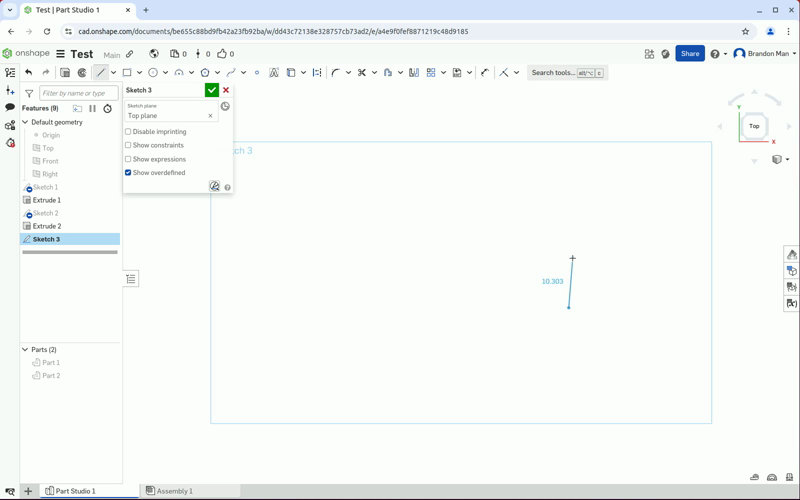
click(572, 257)
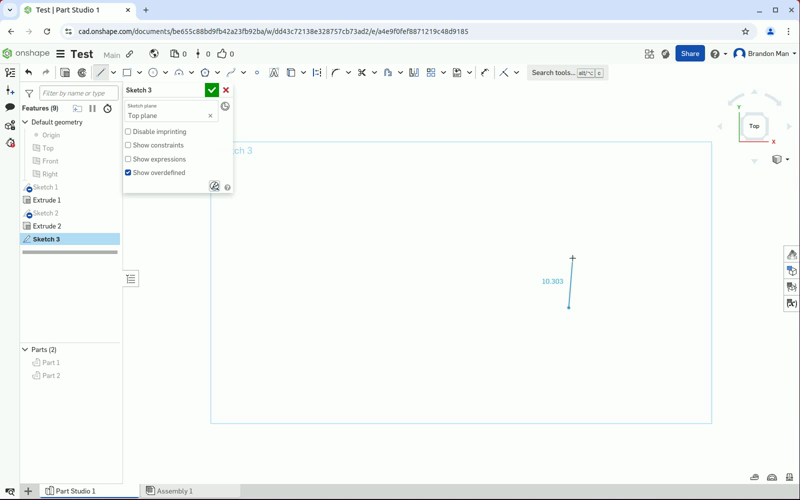
key_up(shift)
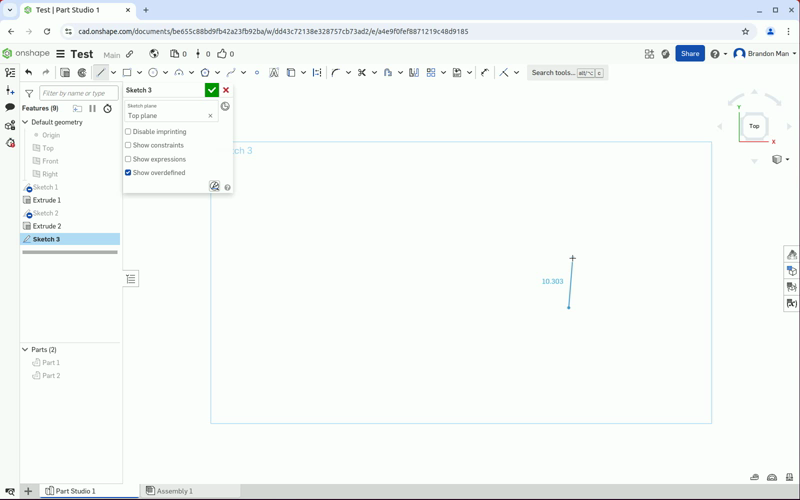
key_down(shift)
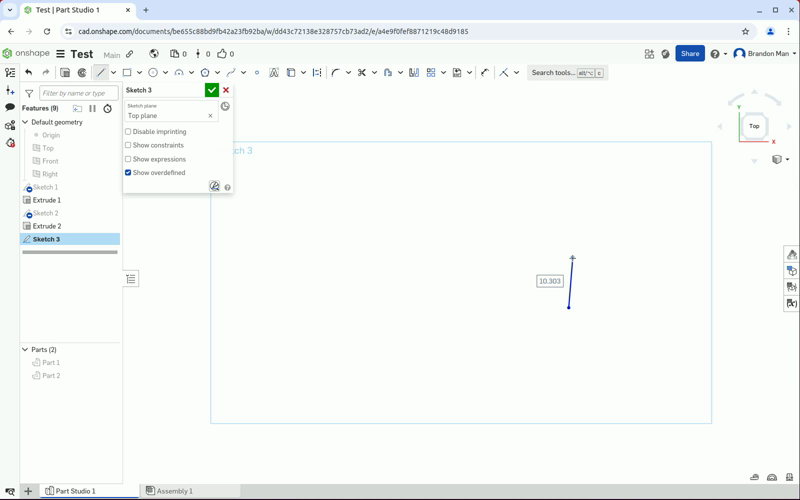
mouse_move(589, 257)
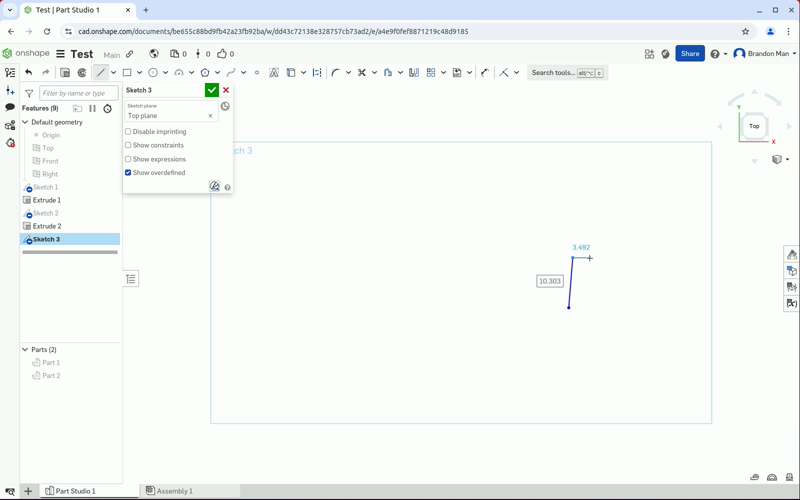
mouse_move(568, 257)
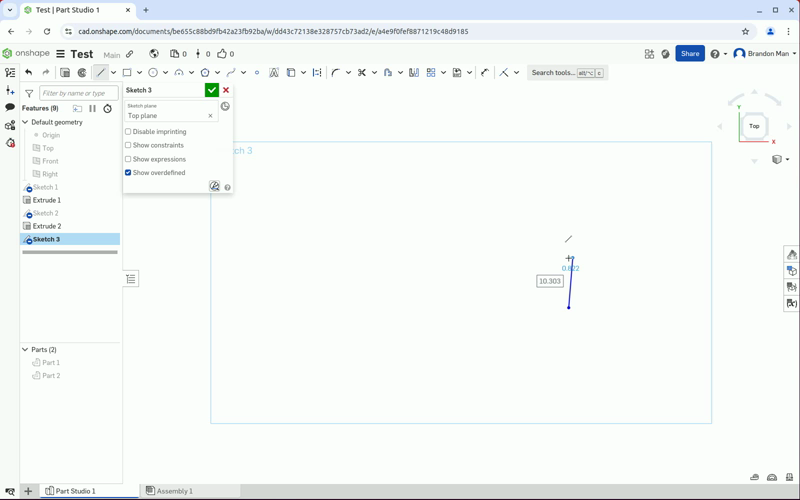
scroll(6)
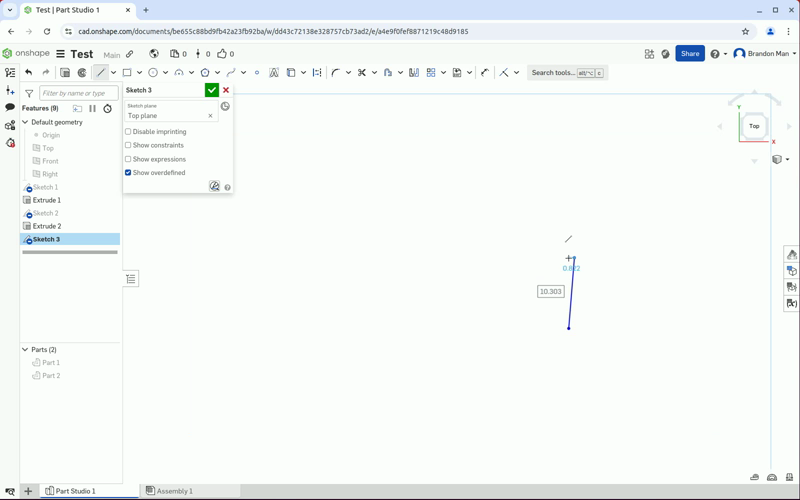
scroll(6)
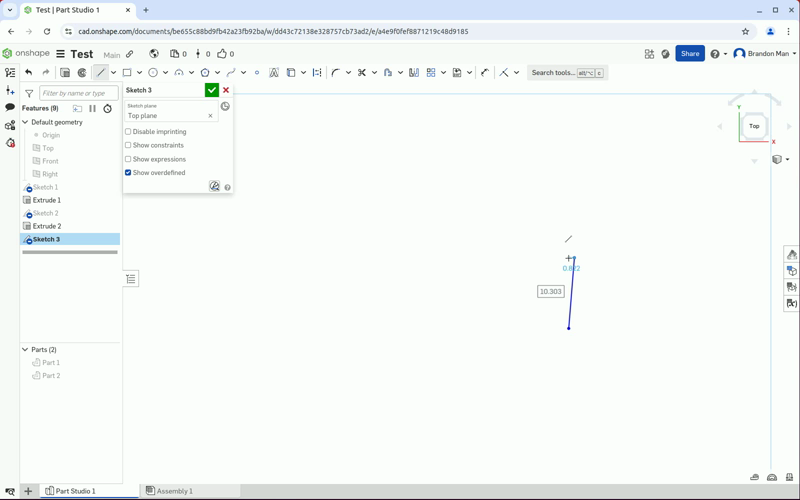
scroll(6)
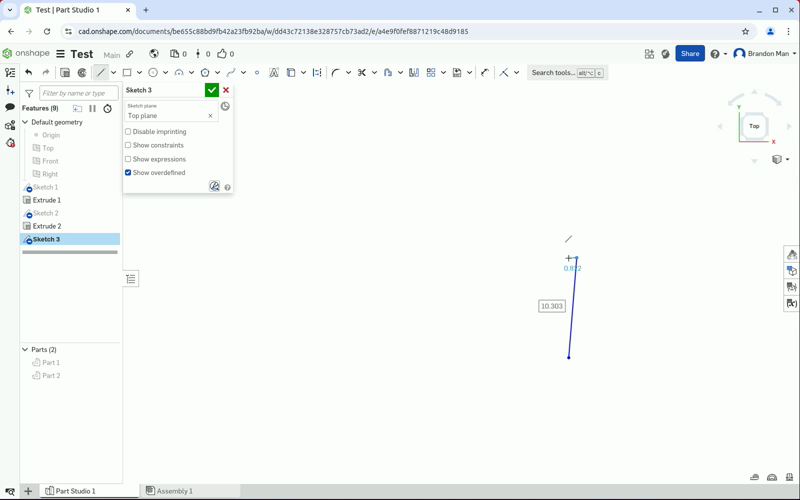
scroll(6)
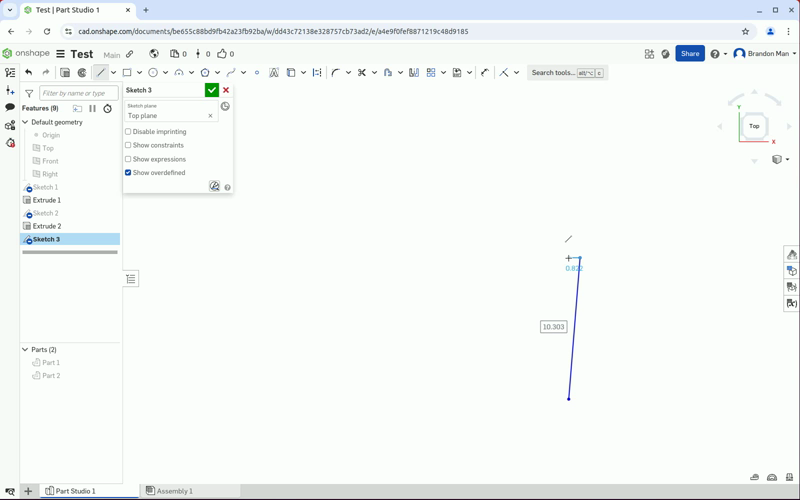
scroll(6)
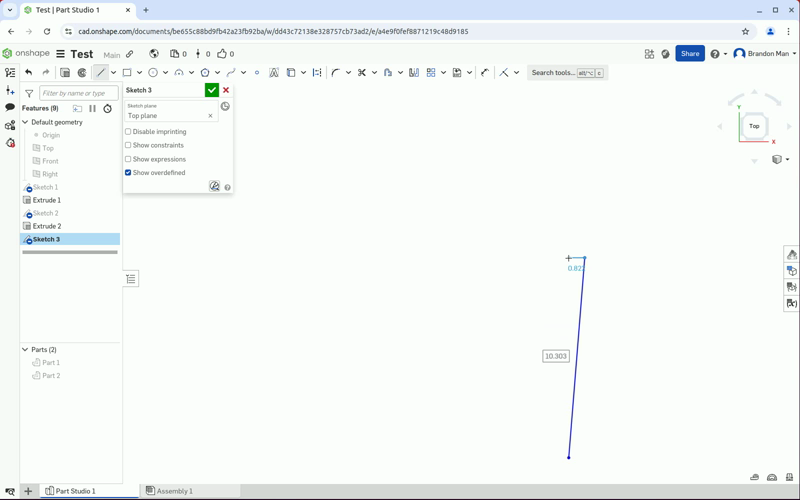
scroll(6)
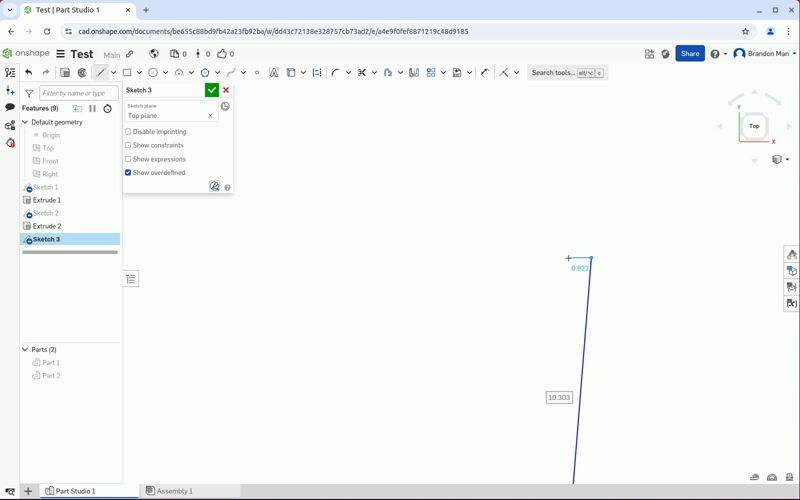
scroll(6)
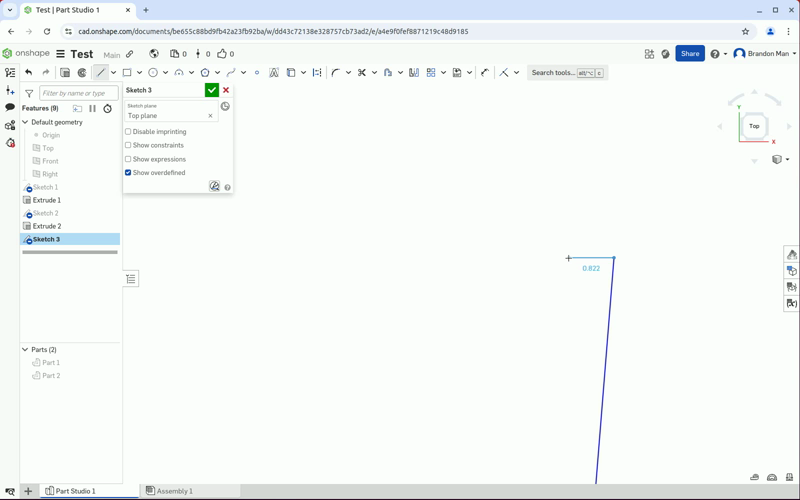
click(568, 257)
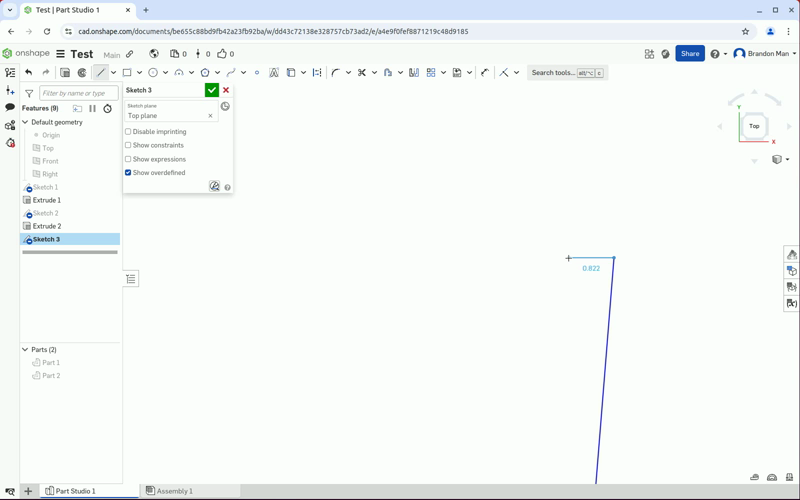
scroll(-6)
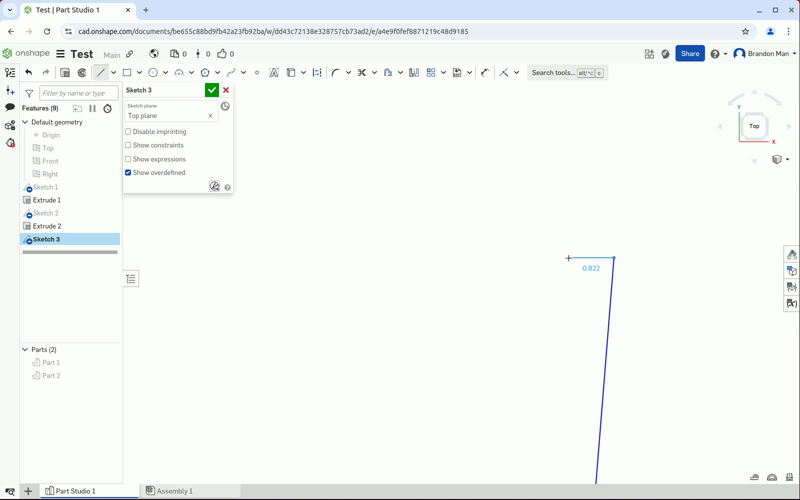
scroll(-6)
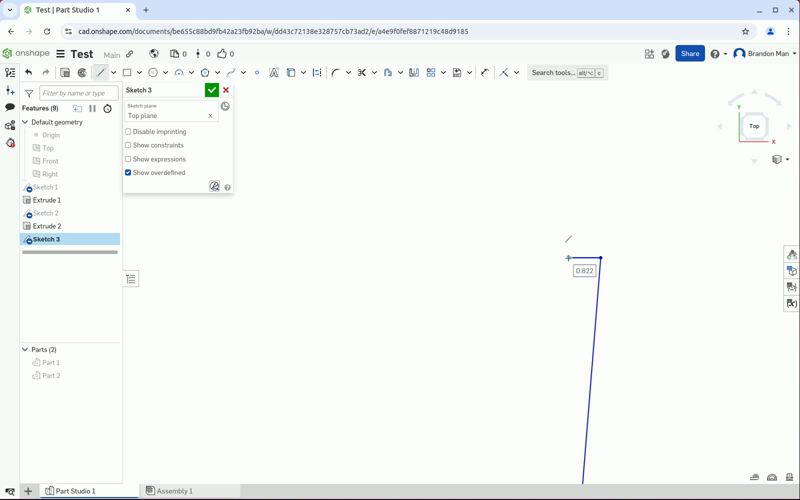
scroll(-6)
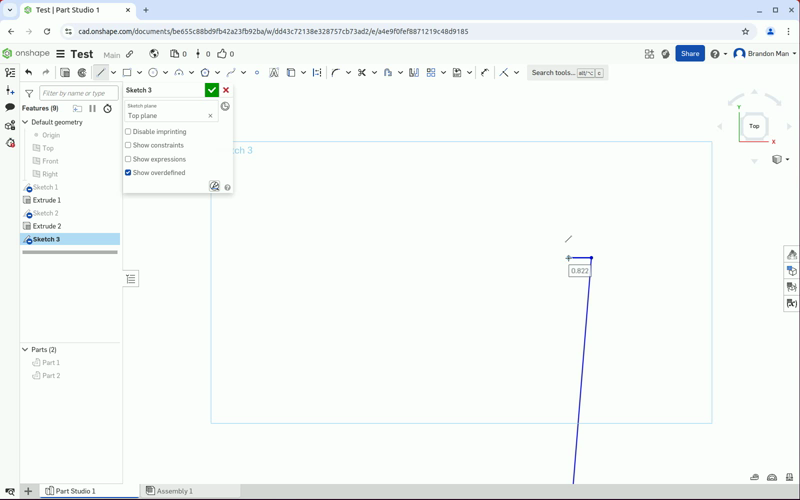
scroll(-6)
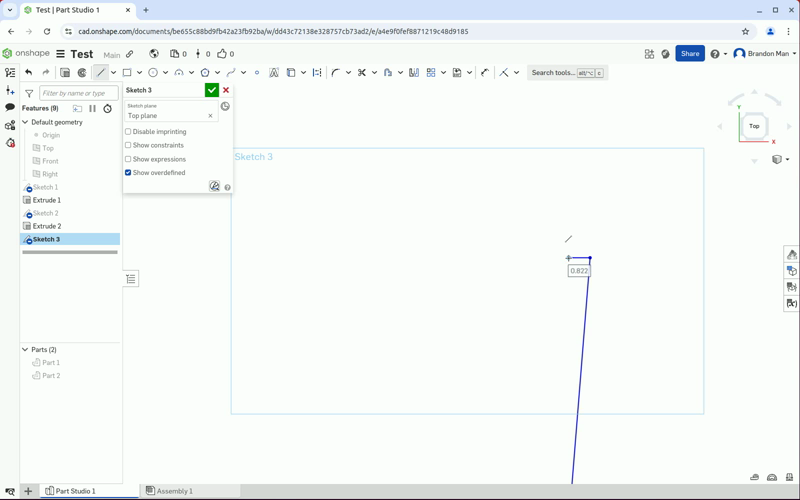
scroll(-6)
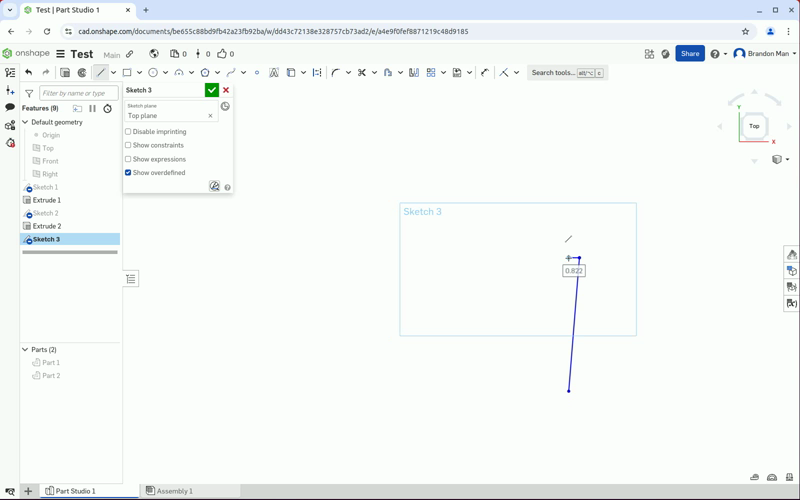
scroll(-6)
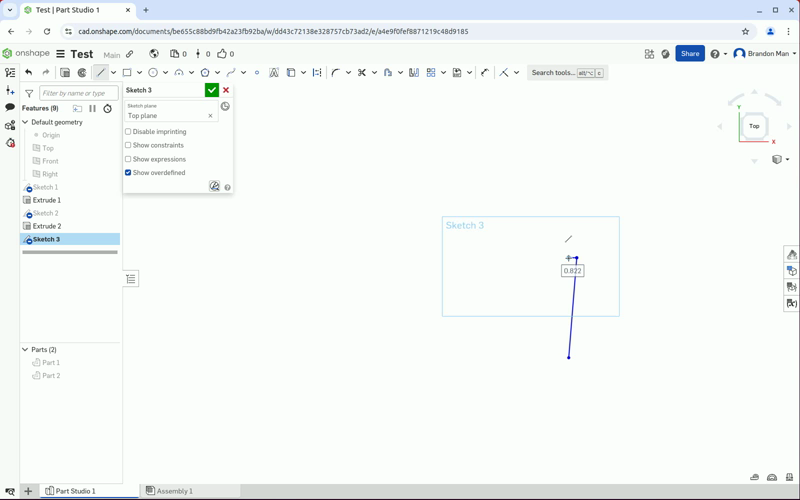
scroll(-6)
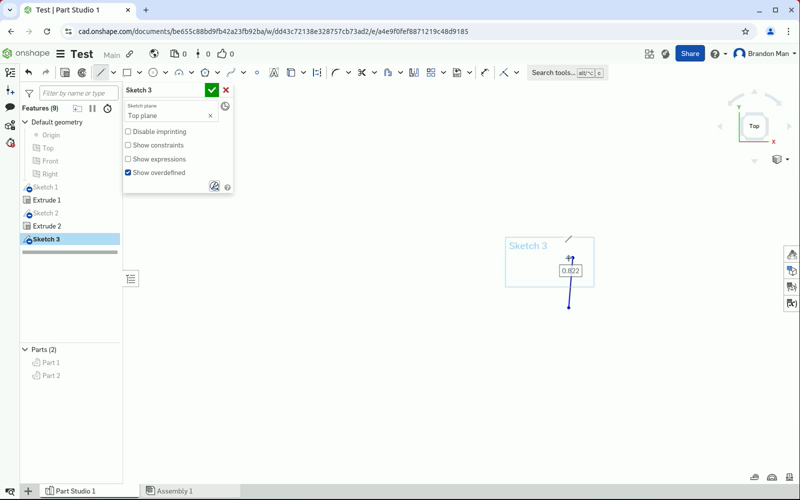
key_up(shift)
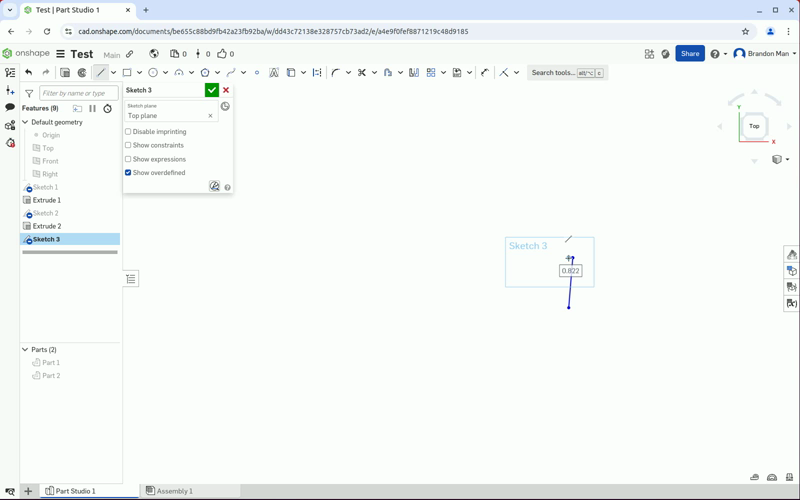
mouse_move(589, 257)
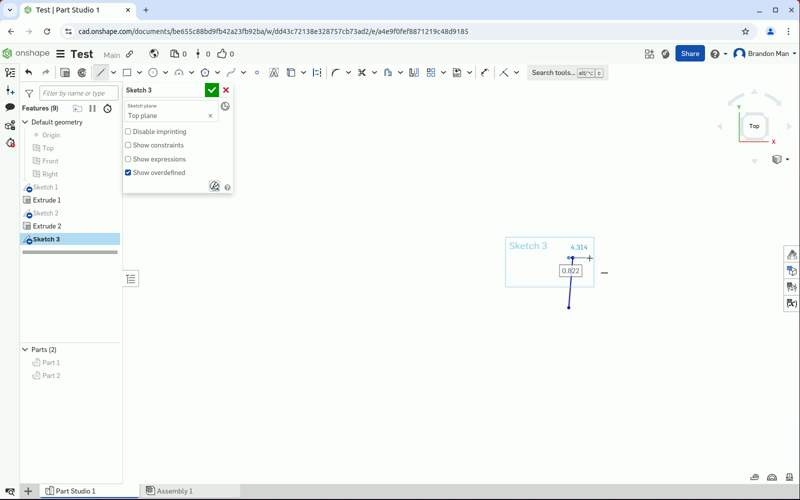
key_down(shift)
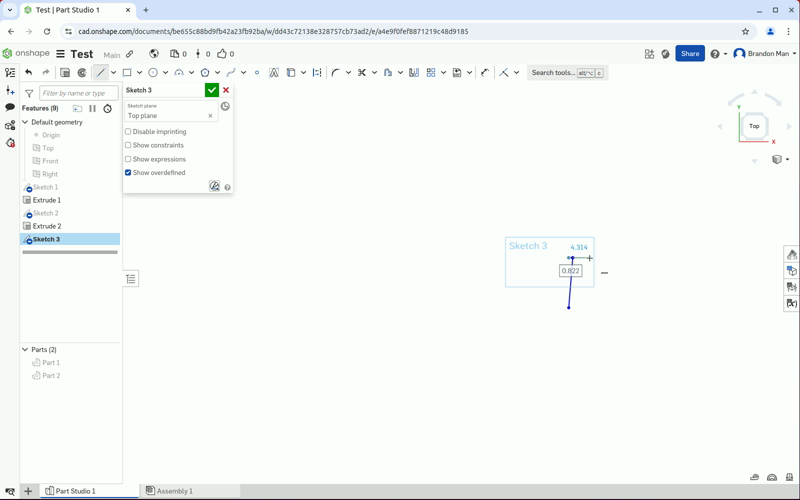
mouse_move(568, 307)
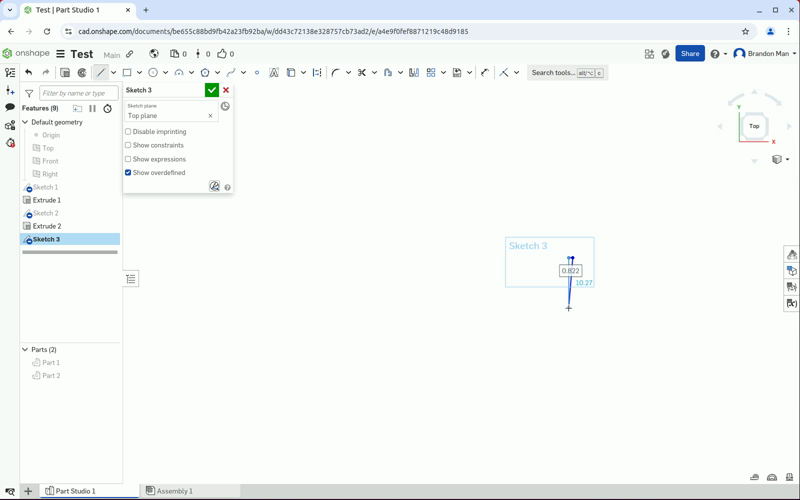
key_up(shift)
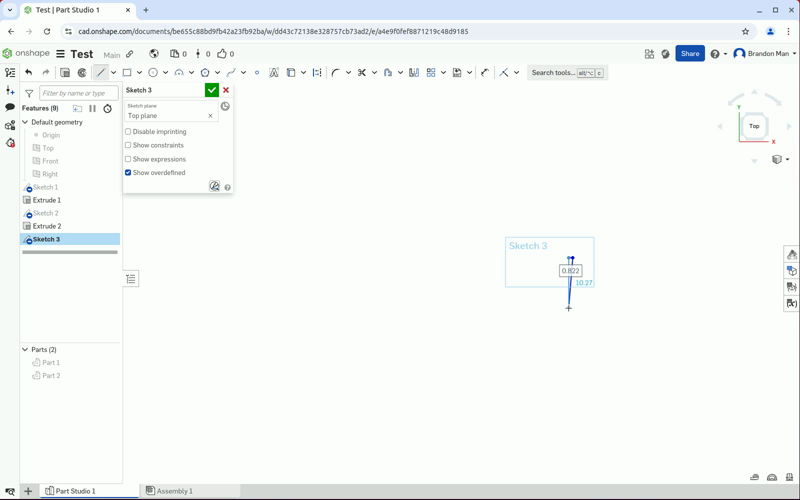
click(568, 307)
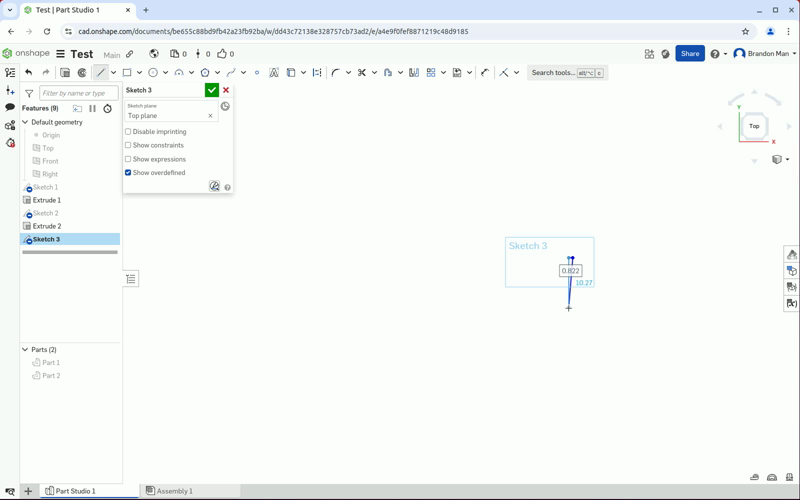
key(esc)
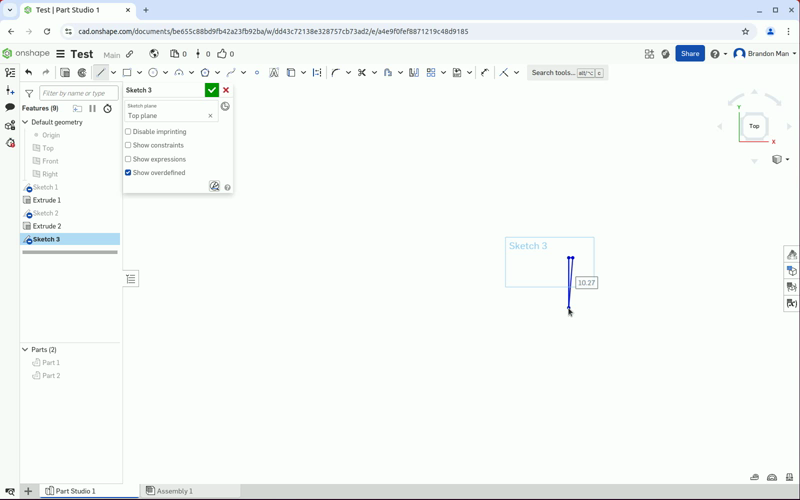
mouse_move(572, 258)
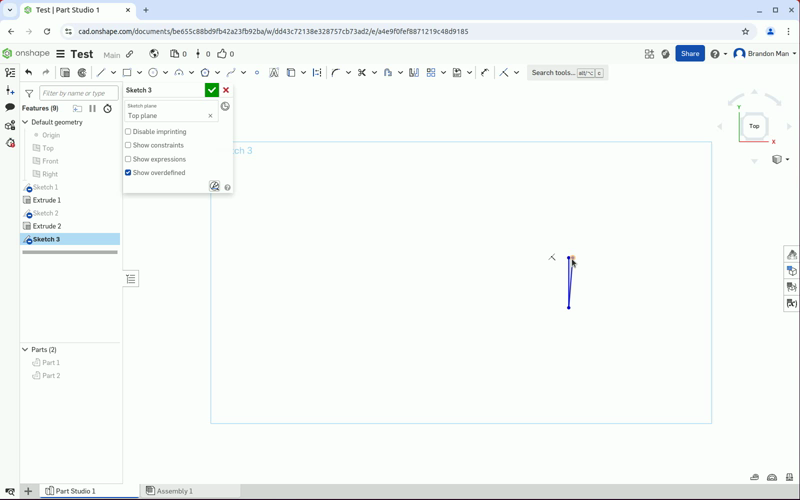
scroll(6)
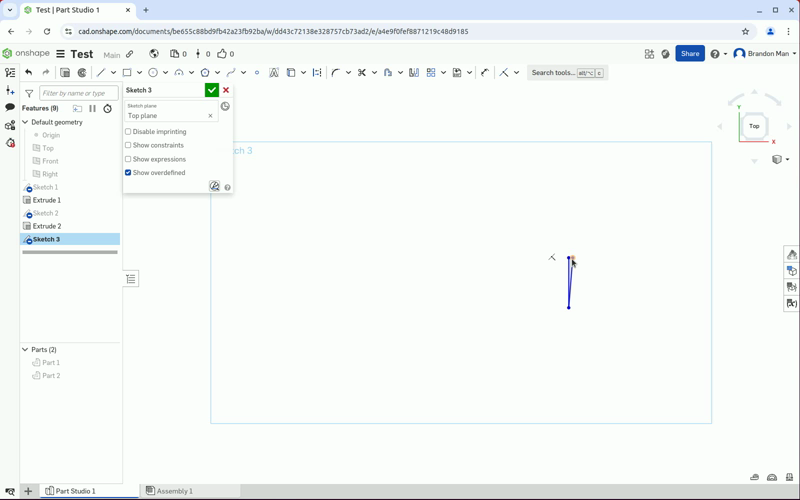
scroll(6)
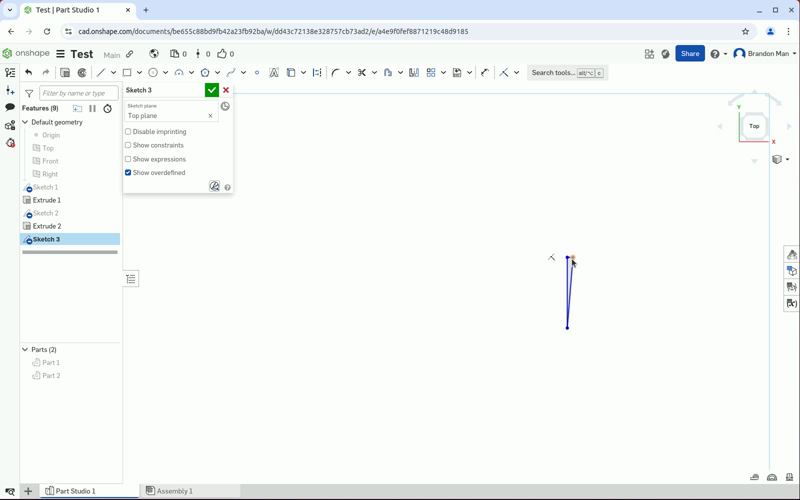
scroll(6)
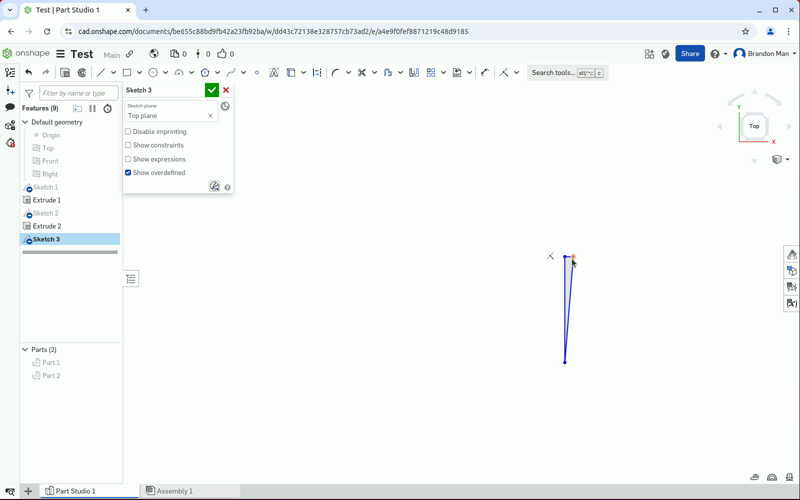
scroll(6)
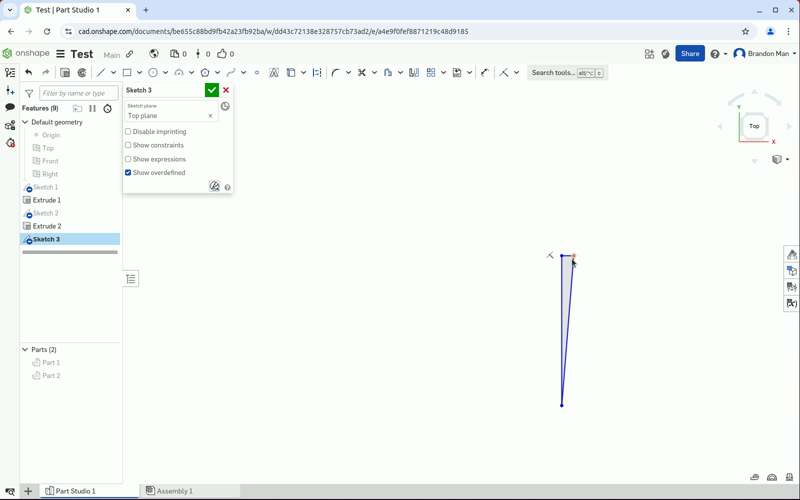
scroll(6)
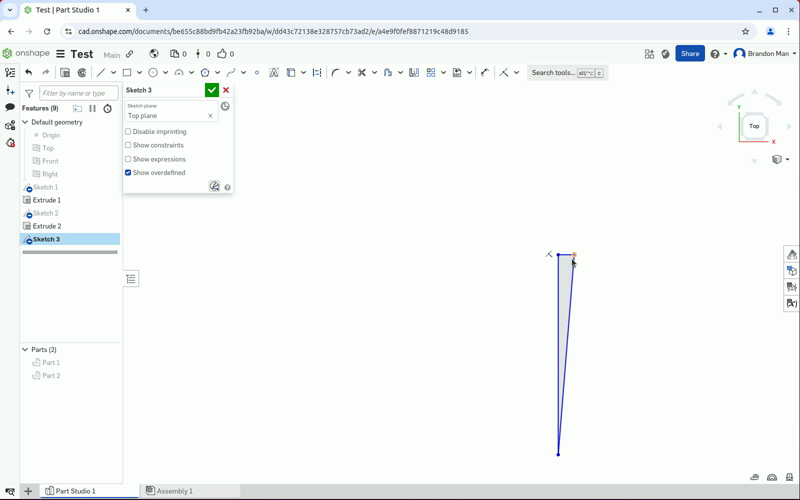
scroll(6)
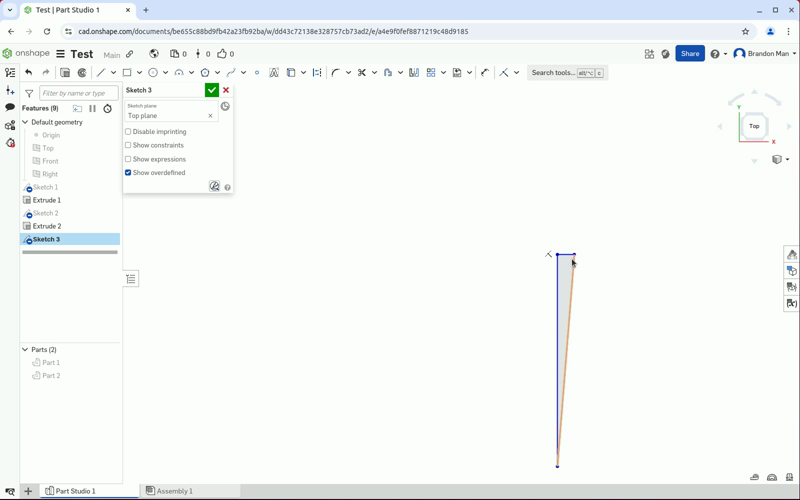
scroll(6)
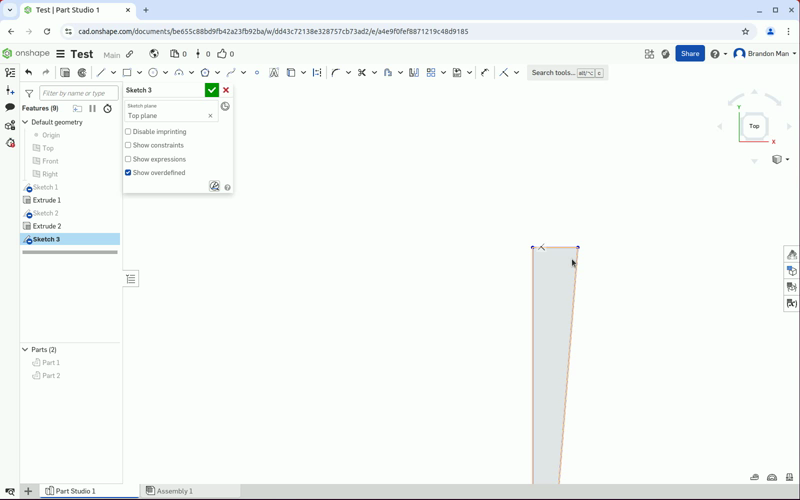
click(572, 258)
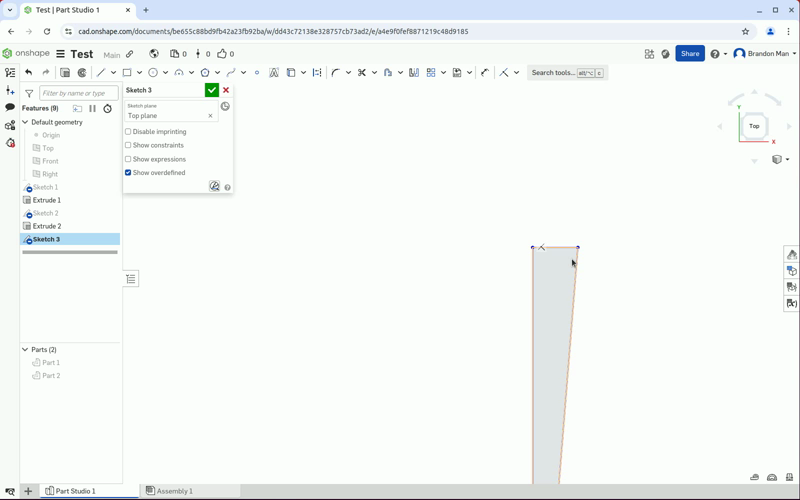
scroll(-6)
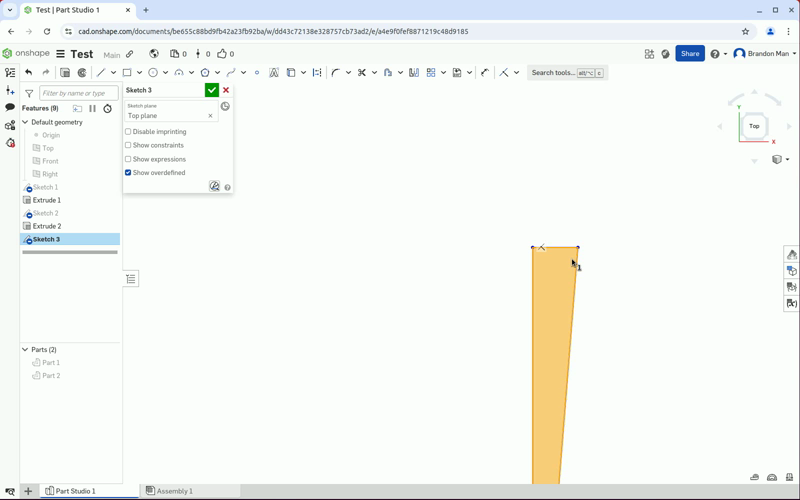
scroll(-6)
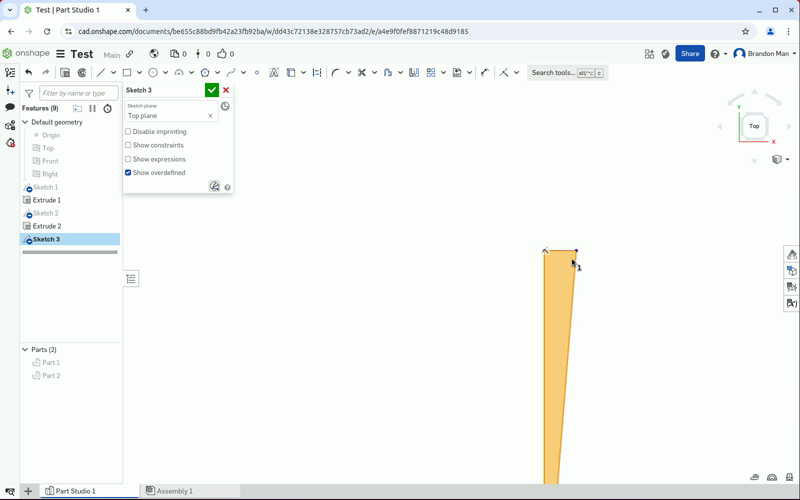
scroll(-6)
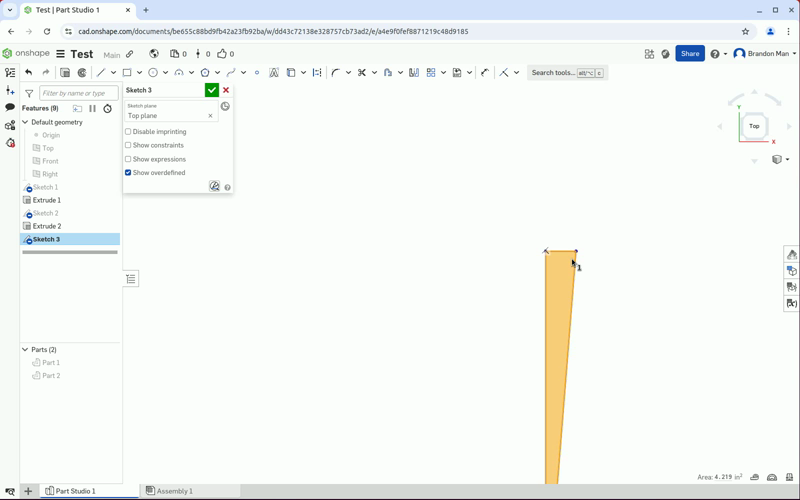
scroll(-6)
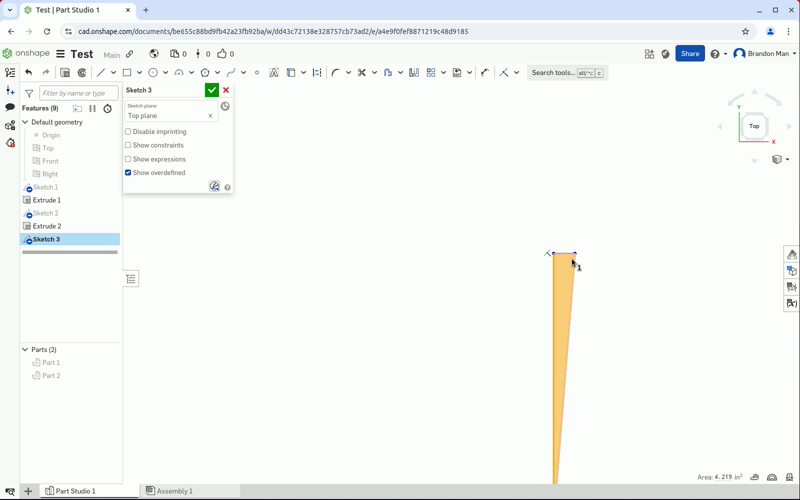
scroll(-6)
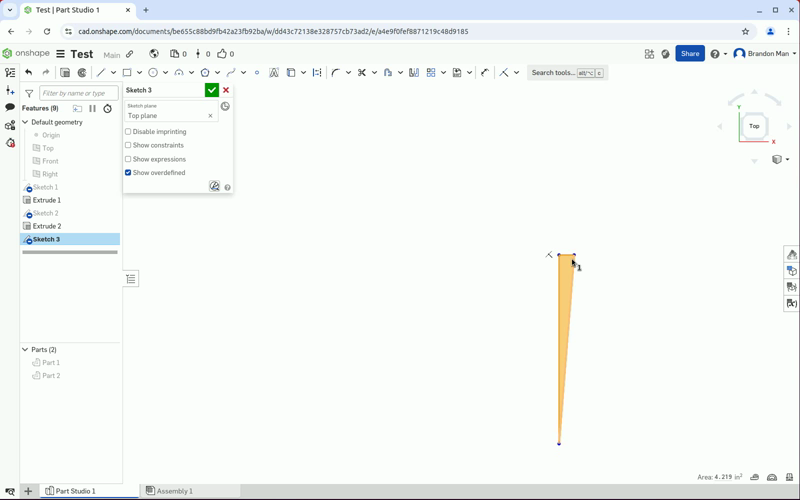
scroll(-6)
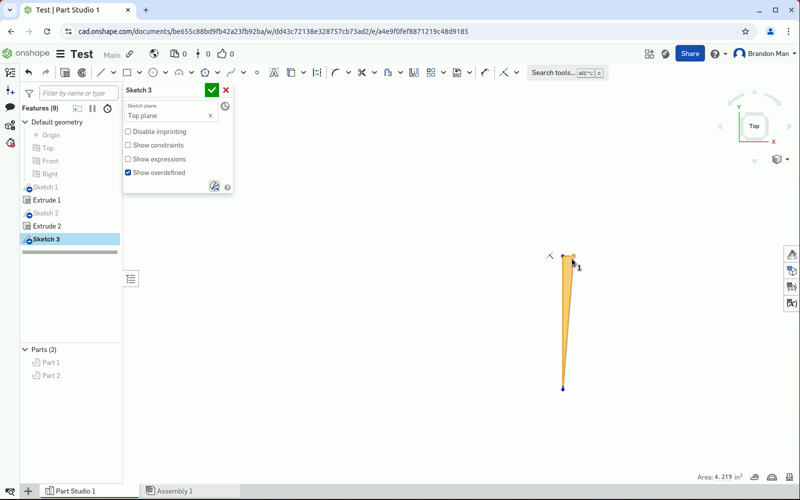
scroll(-6)
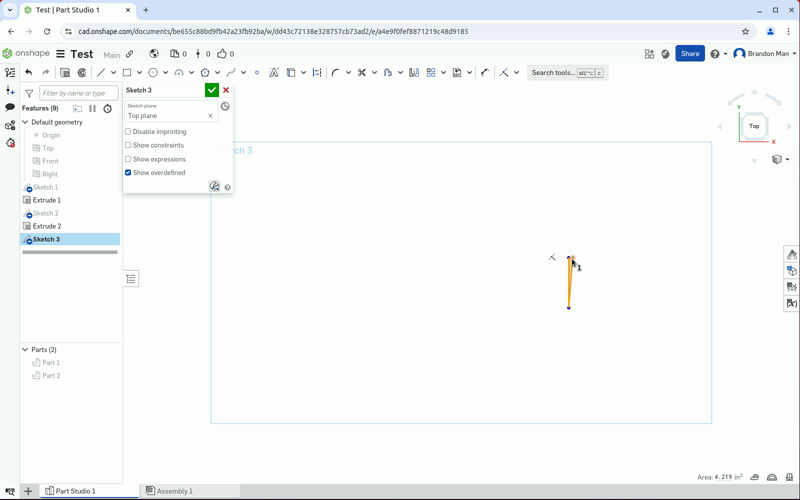
mouse_move(73, 352)
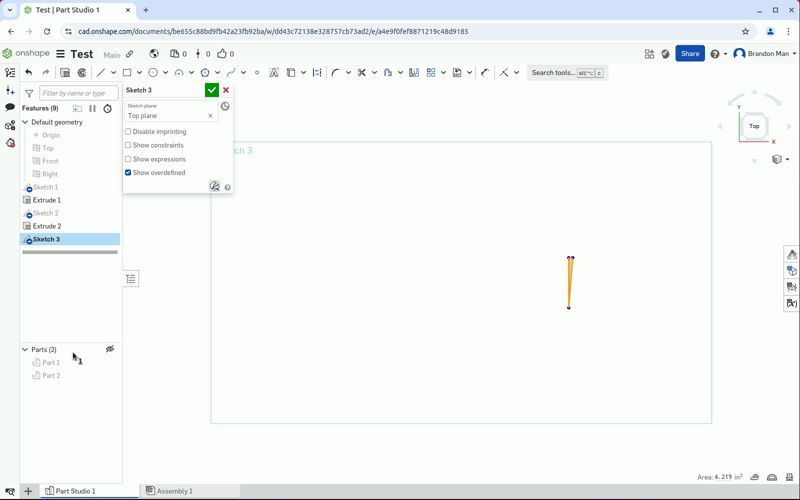
key(shift+y)
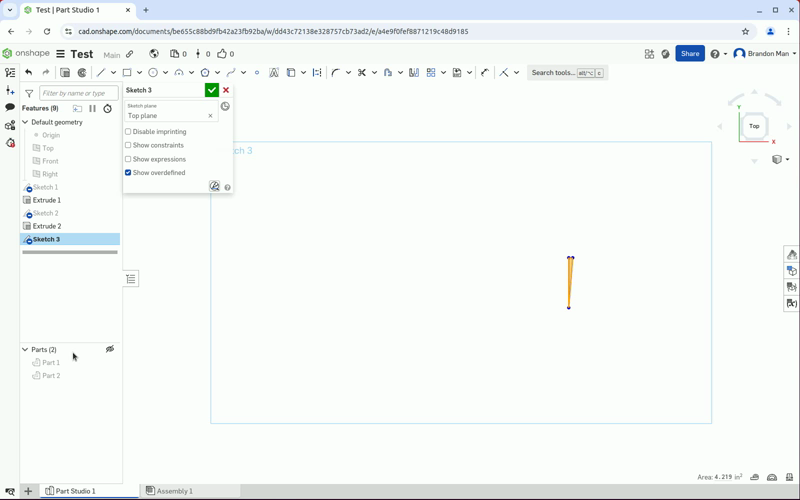
key(shift+e)
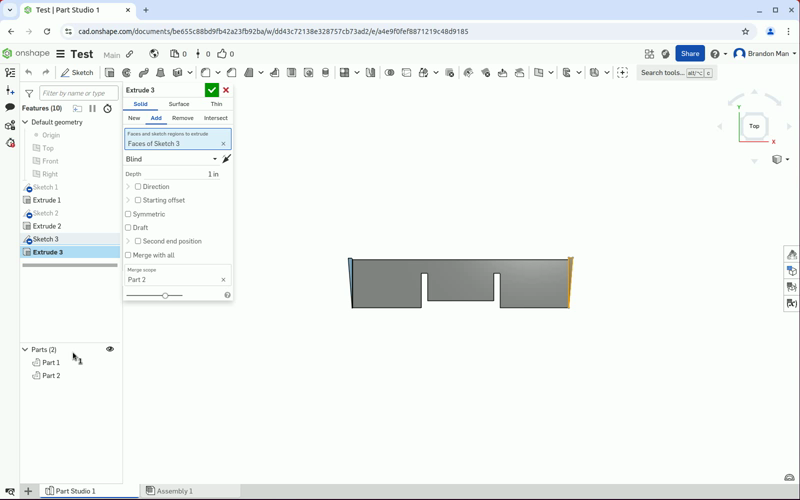
mouse_move(143, 106)
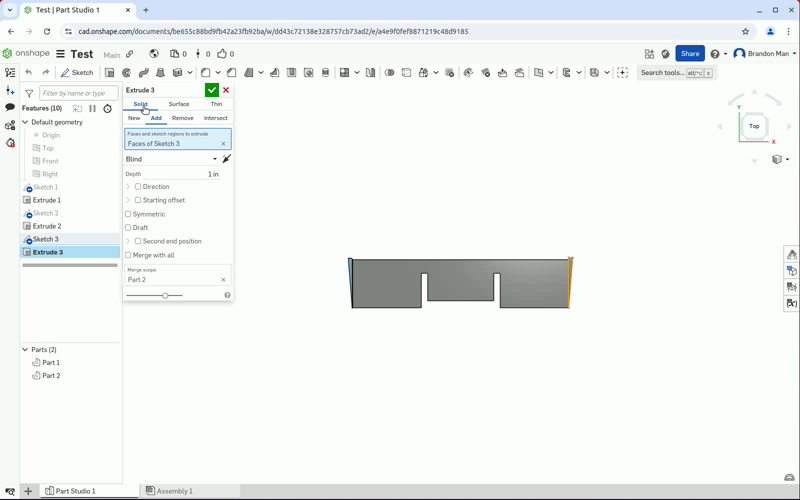
click(143, 106)
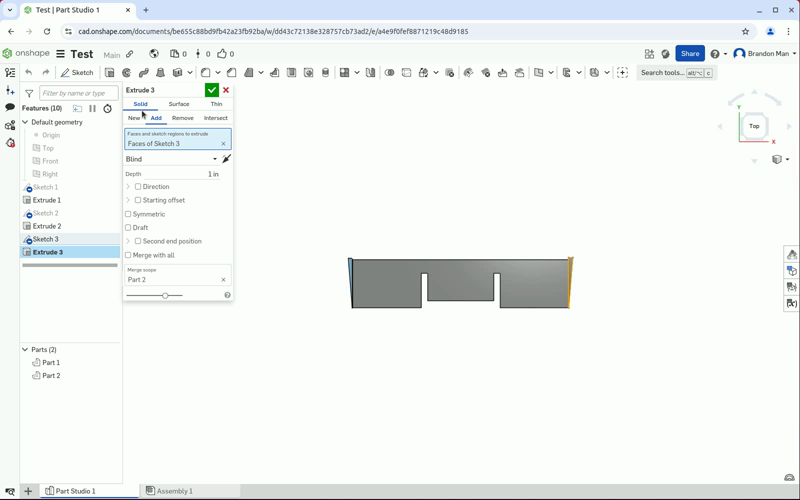
mouse_move(137, 120)
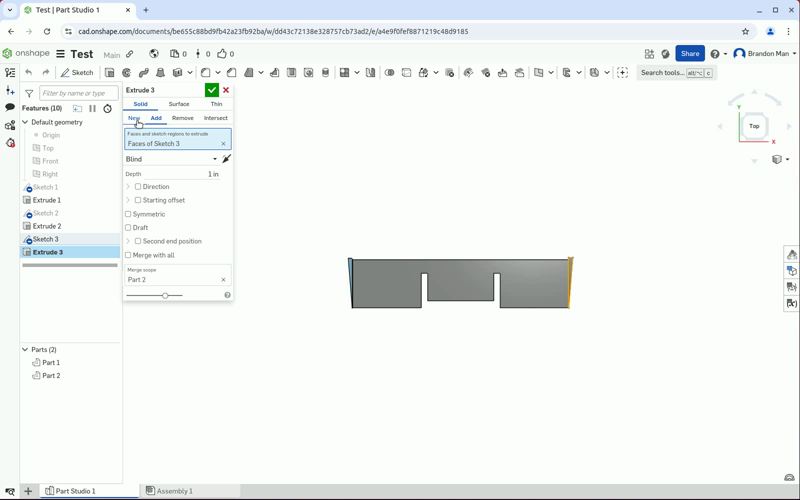
click(137, 120)
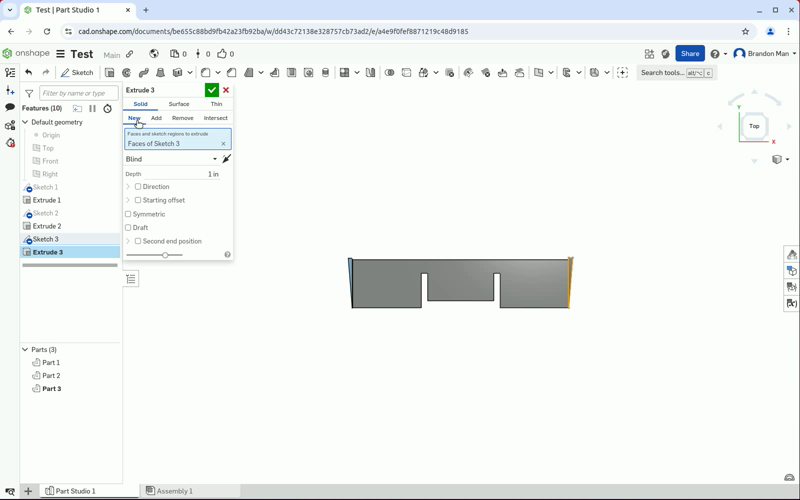
key(tab, 4)
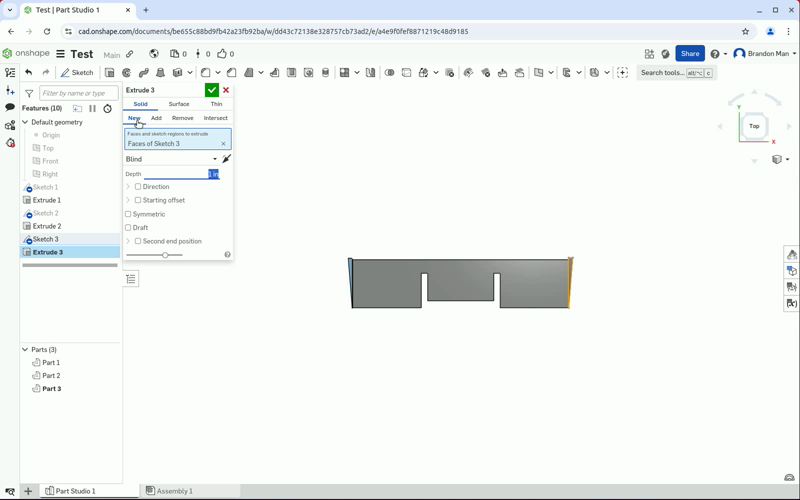
text(0.963)
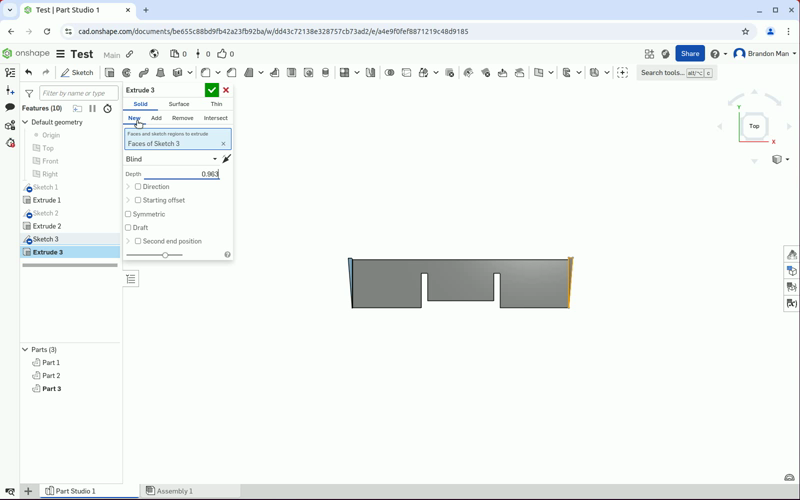
key(enter)
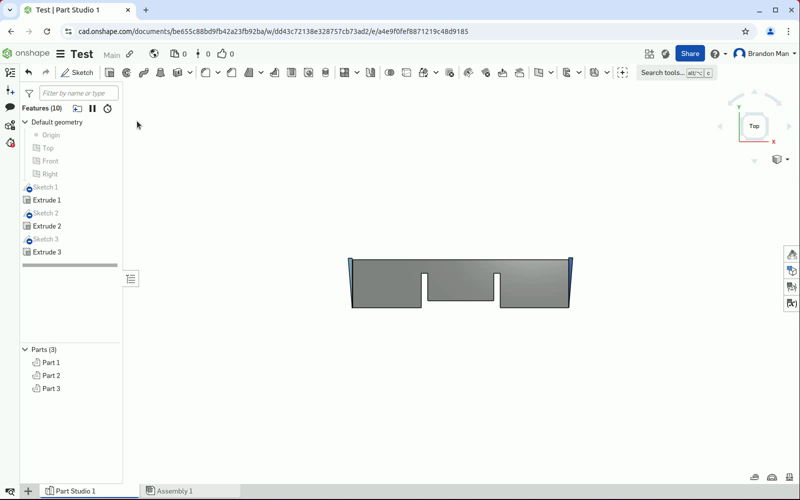
key(shift+h)
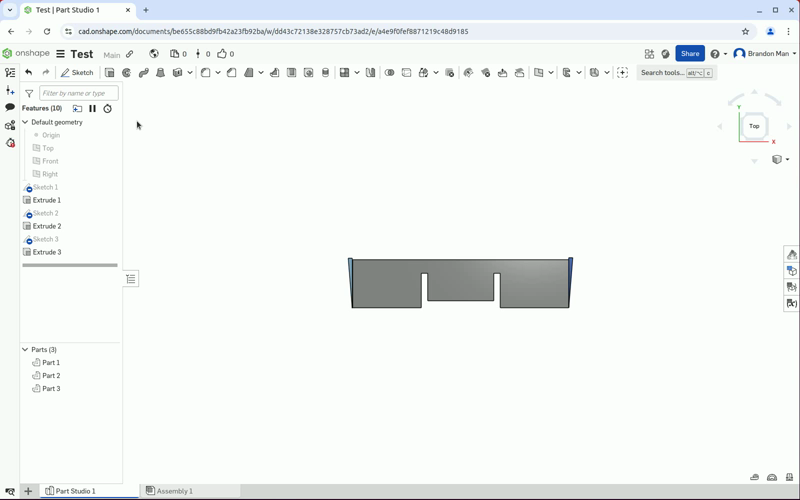
key(shift+h)
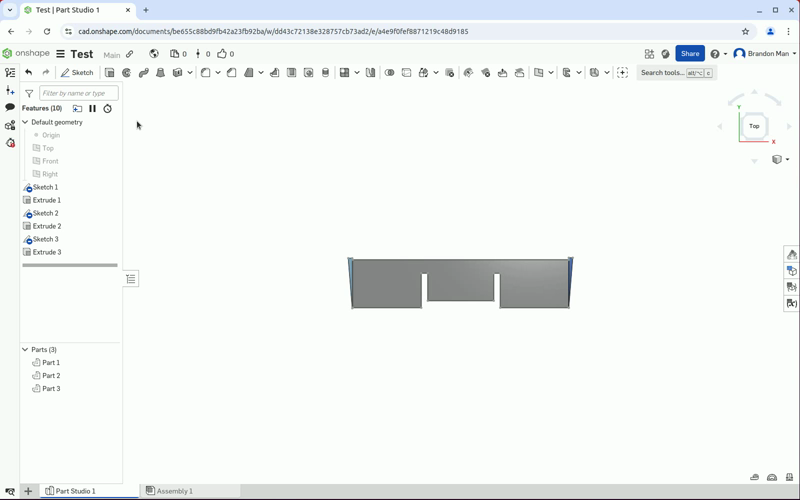
key(shift+7)
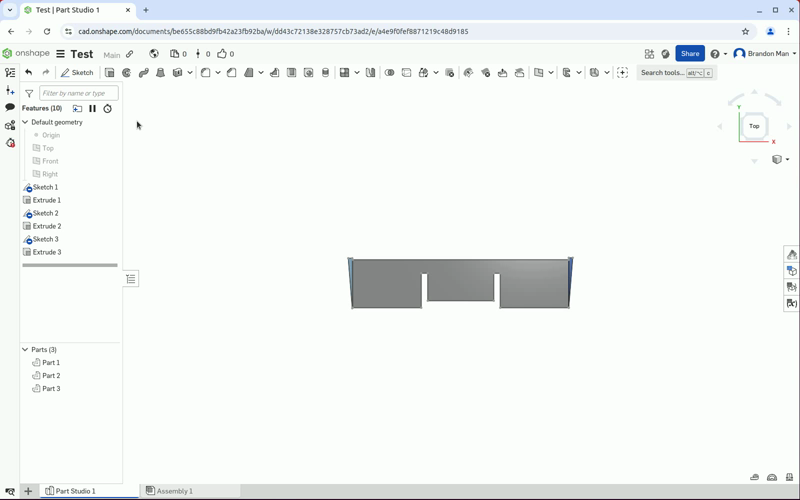
key(up, 3)
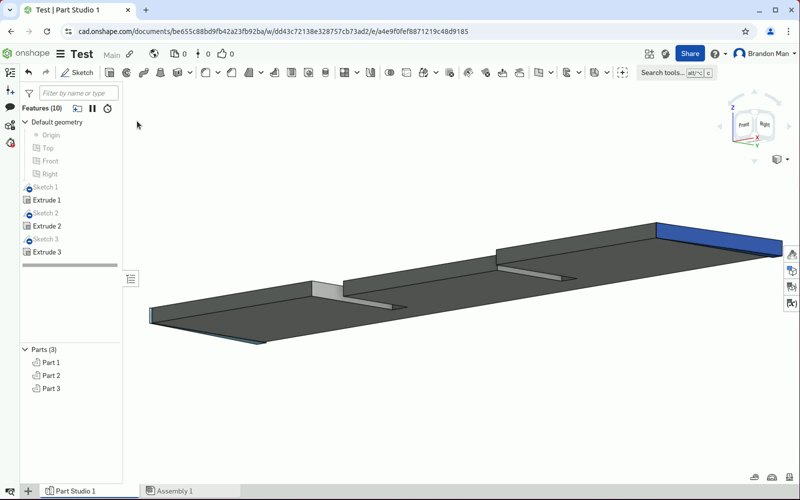
key(left, 3)
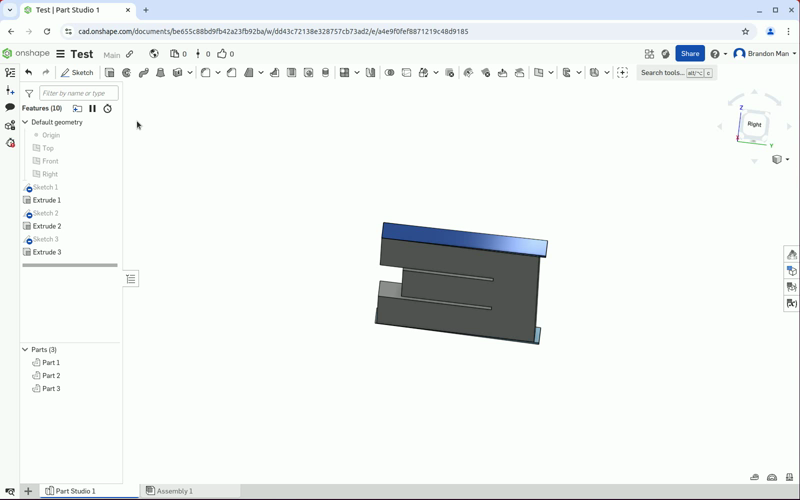
key(right, 3)
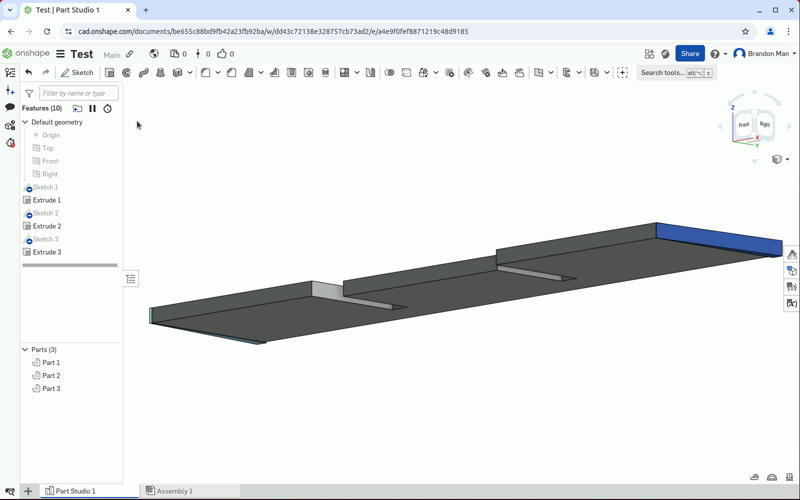
key(down, 3)
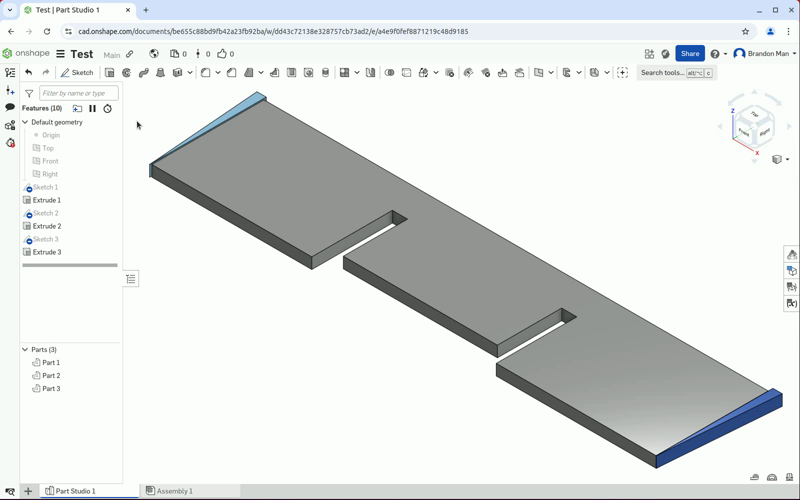
mouse_move(73, 189)
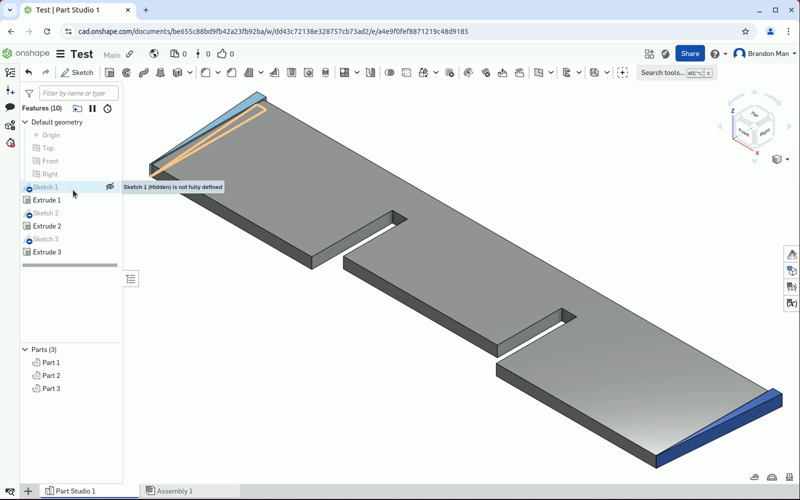
click(73, 189)